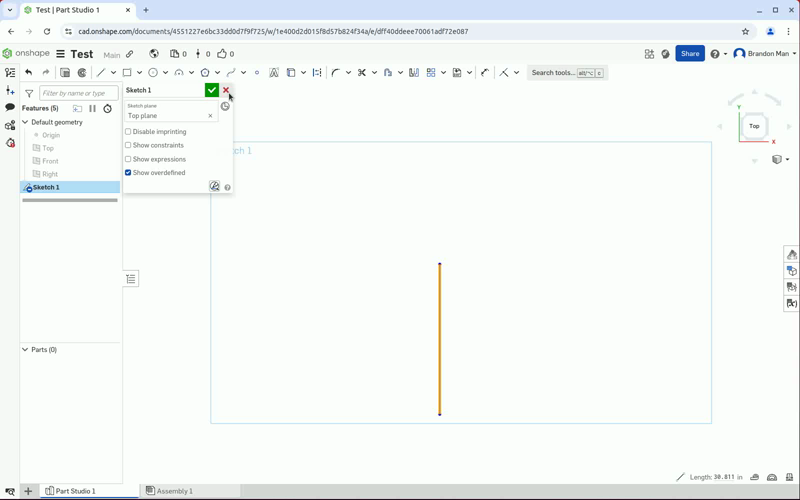
key(shift+h)
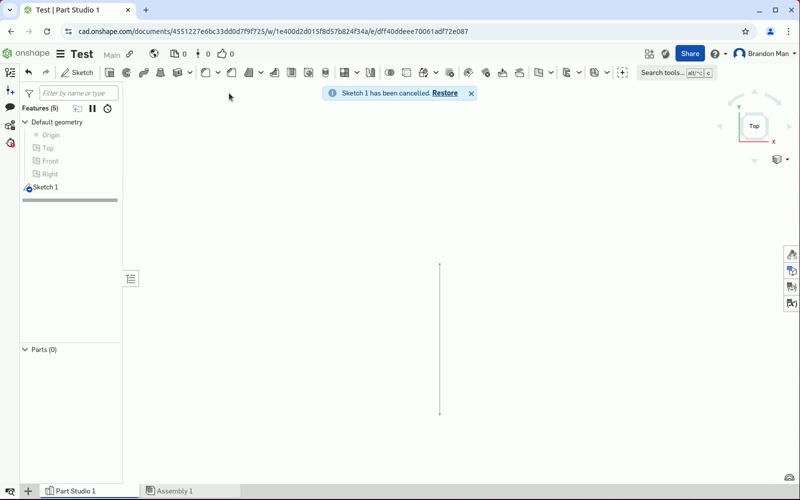
key(shift+s)
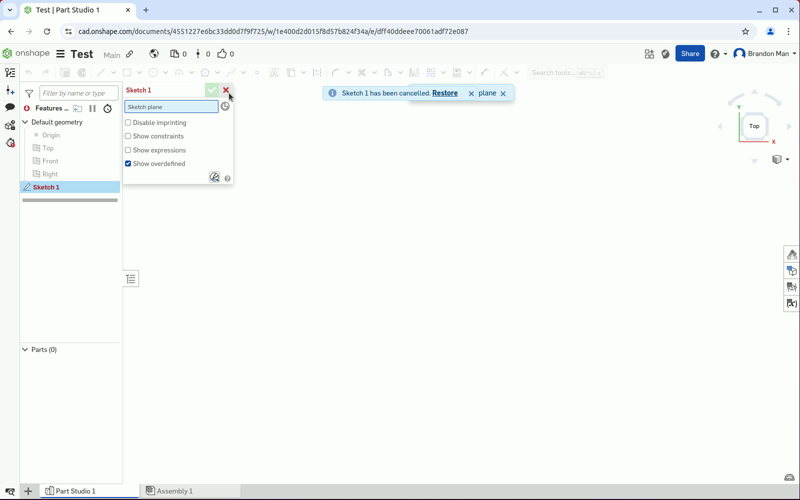
mouse_move(73, 150)
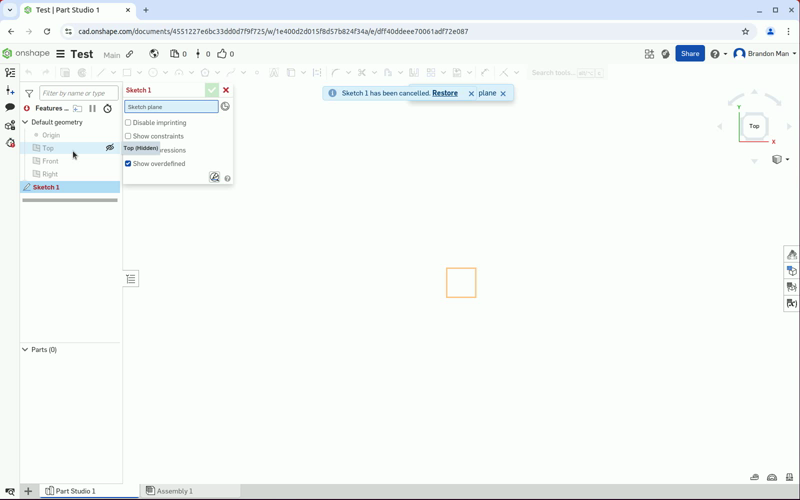
click(73, 150)
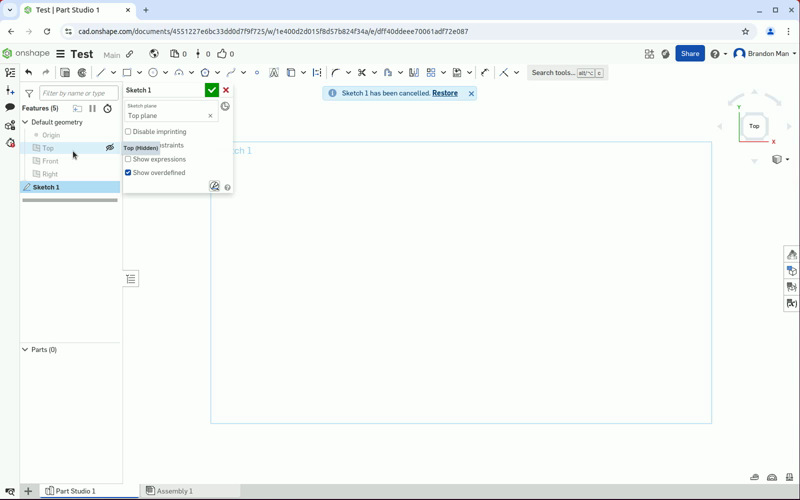
mouse_move(73, 352)
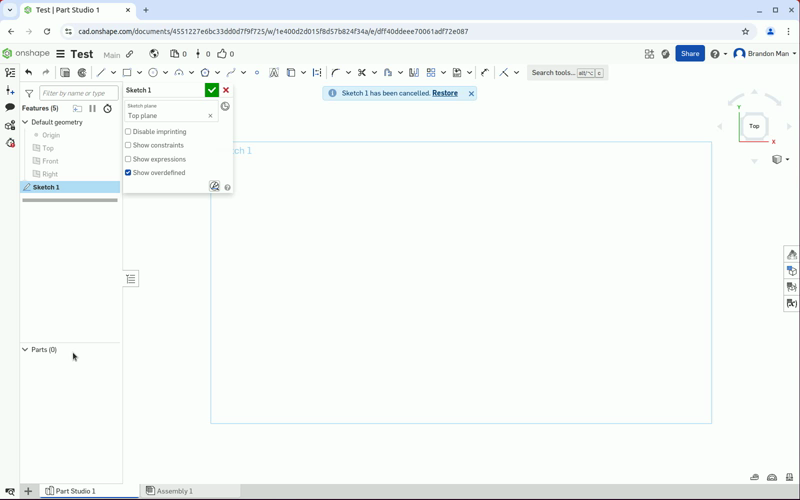
key(y)
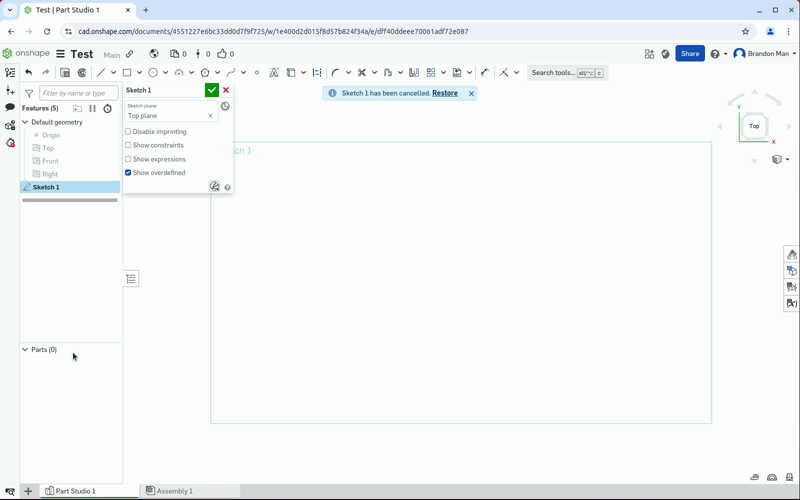
key(l)
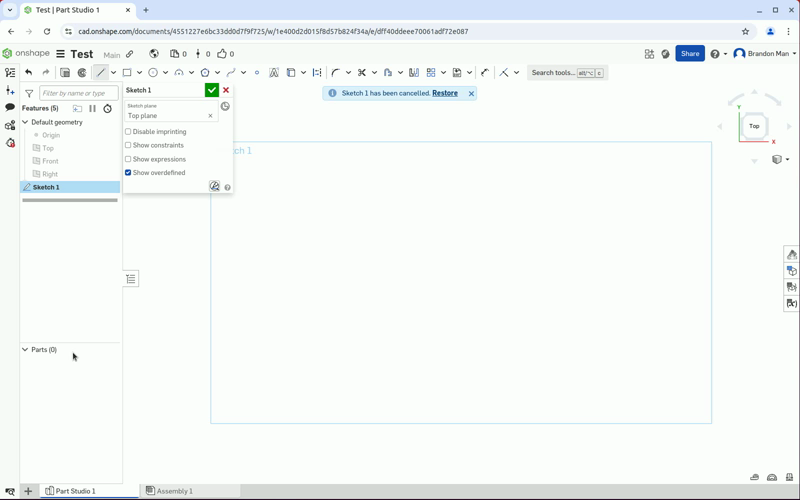
key_down(shift)
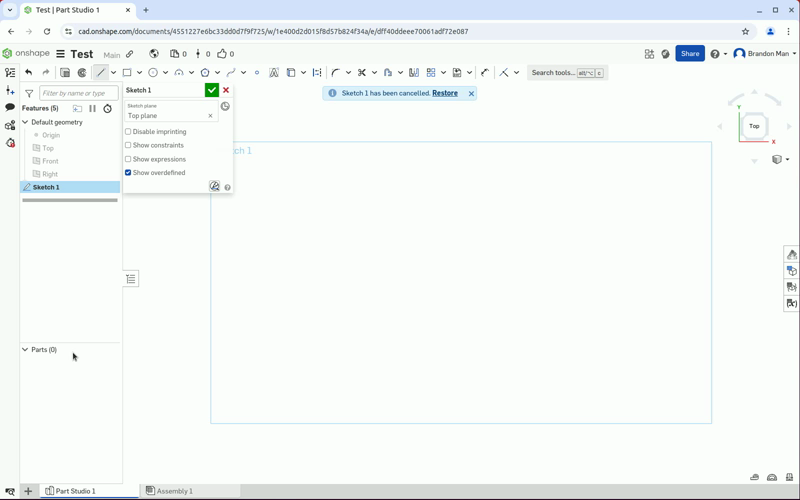
mouse_move(417, 395)
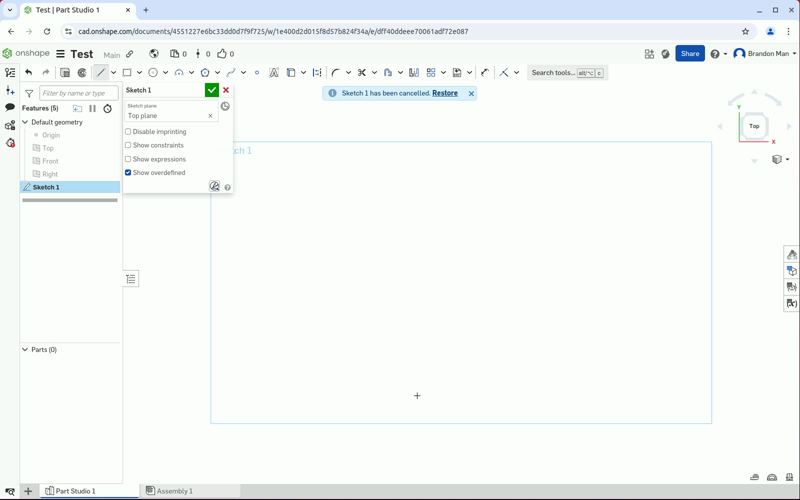
click(417, 395)
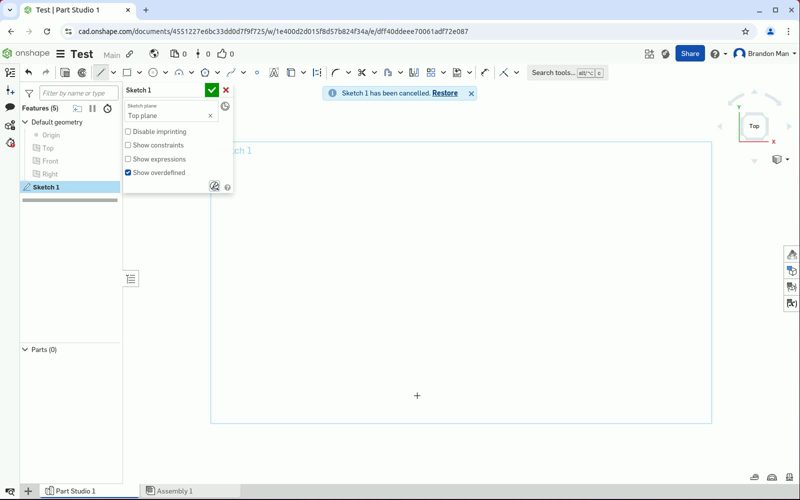
key_up(shift)
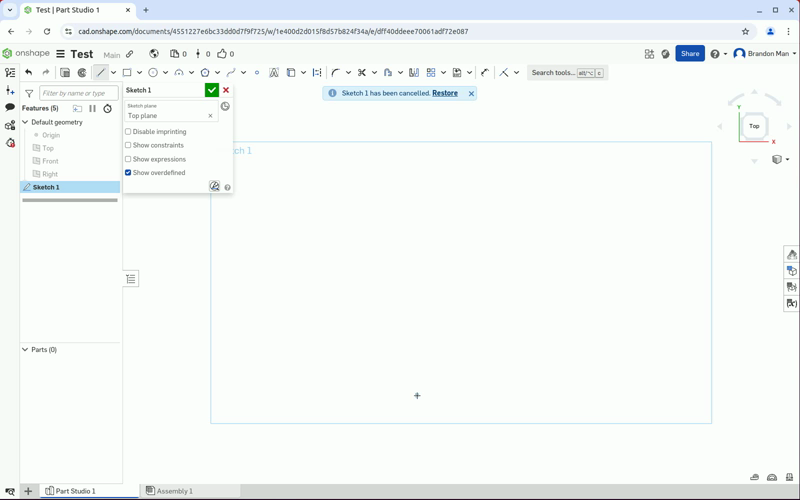
key_down(shift)
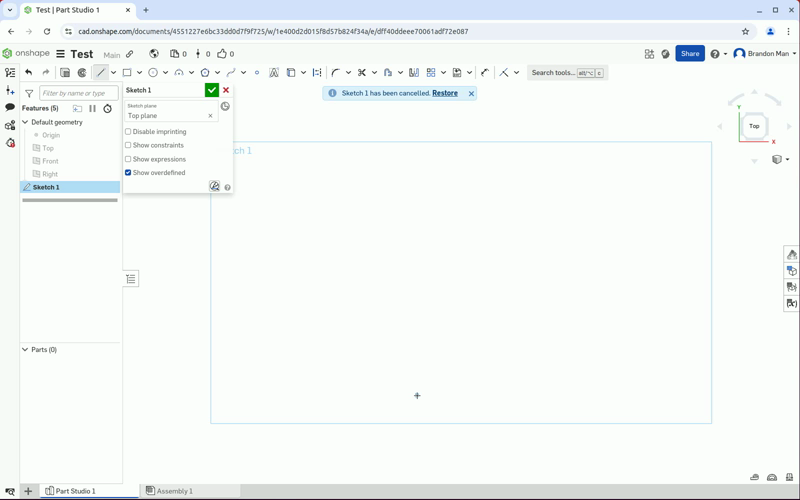
mouse_move(447, 395)
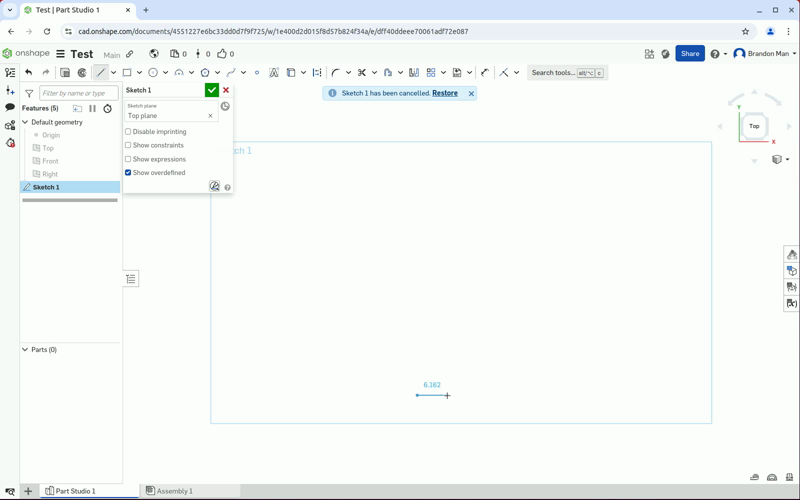
mouse_move(461, 395)
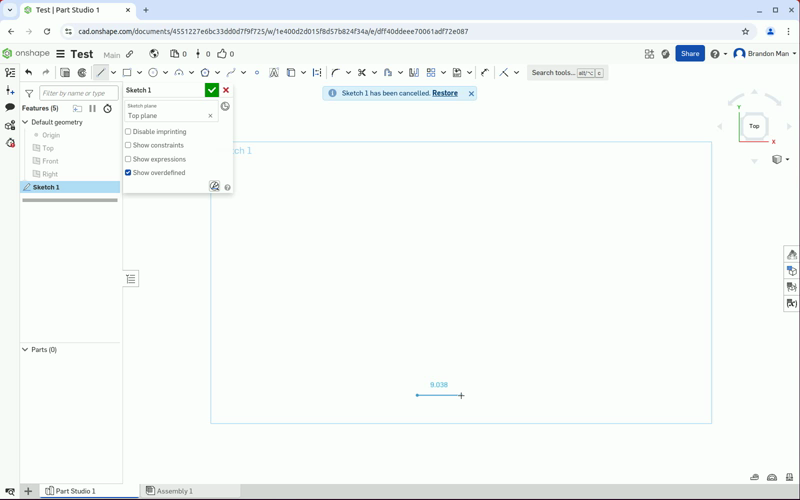
click(461, 395)
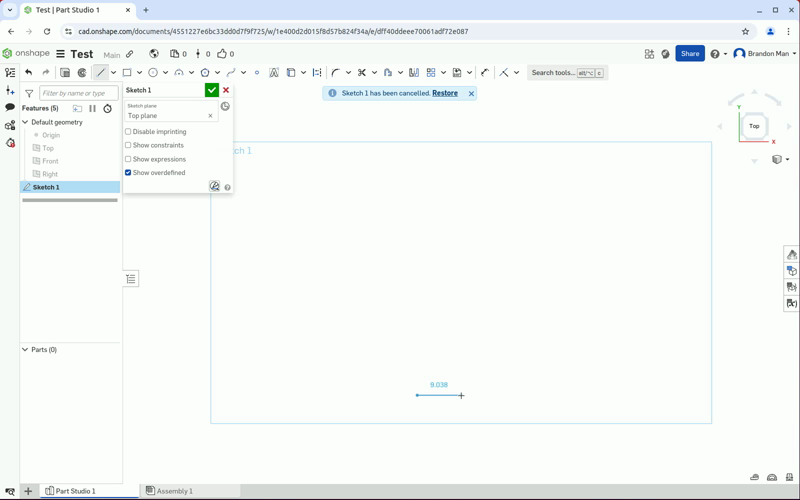
key_up(shift)
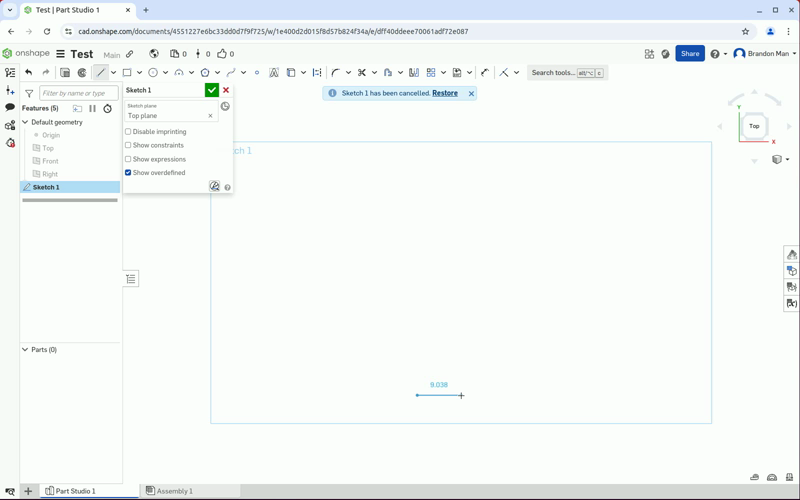
key_down(shift)
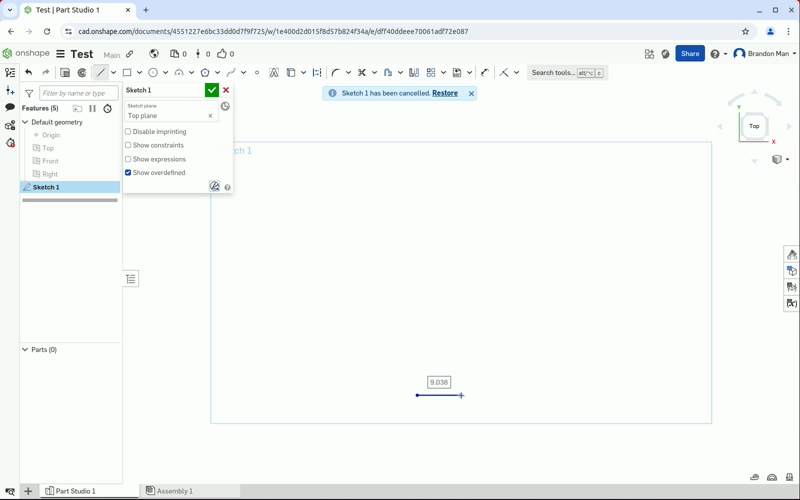
mouse_move(491, 395)
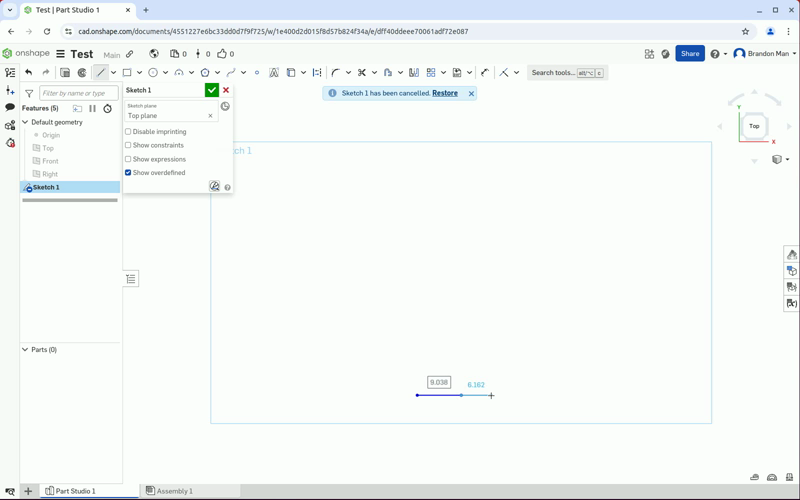
mouse_move(461, 351)
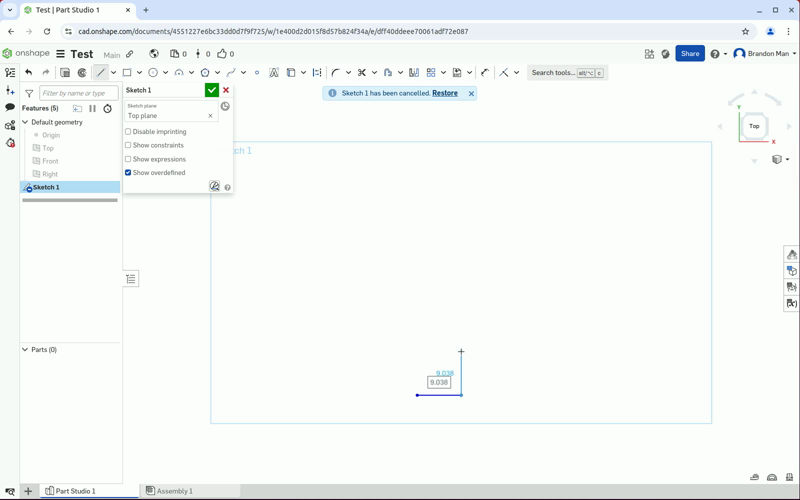
click(461, 351)
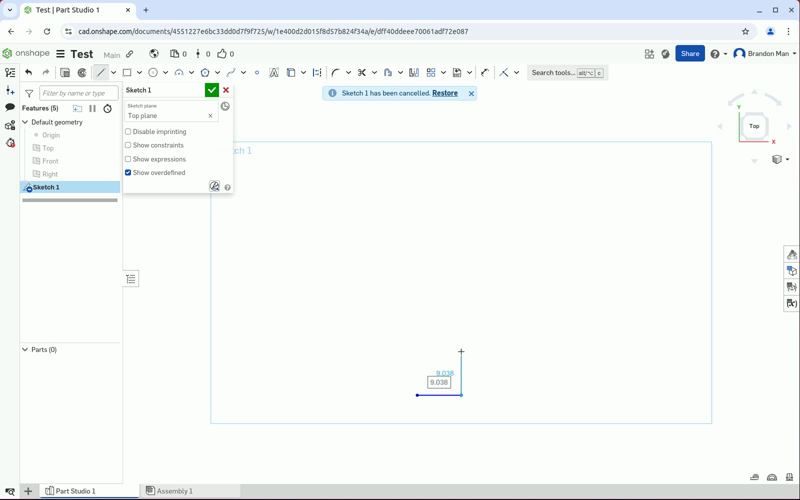
key_up(shift)
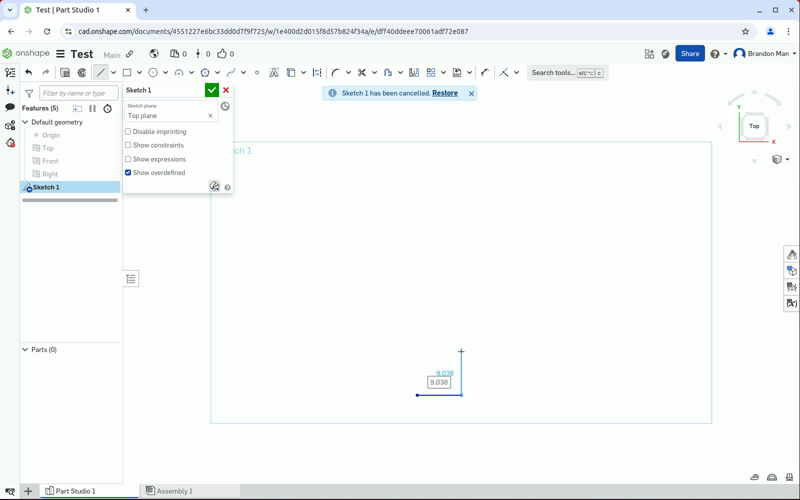
key_down(shift)
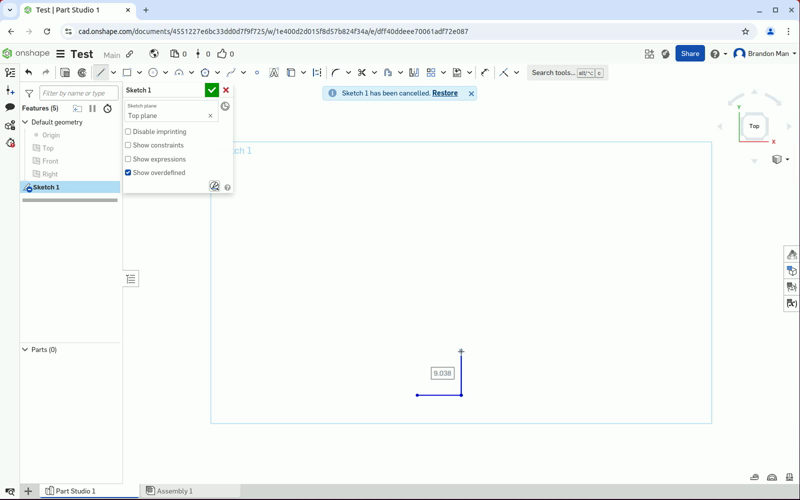
mouse_move(491, 351)
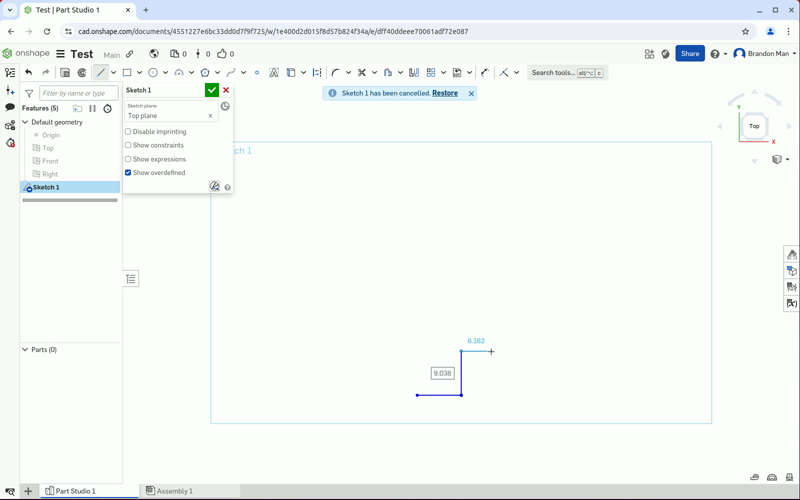
mouse_move(417, 351)
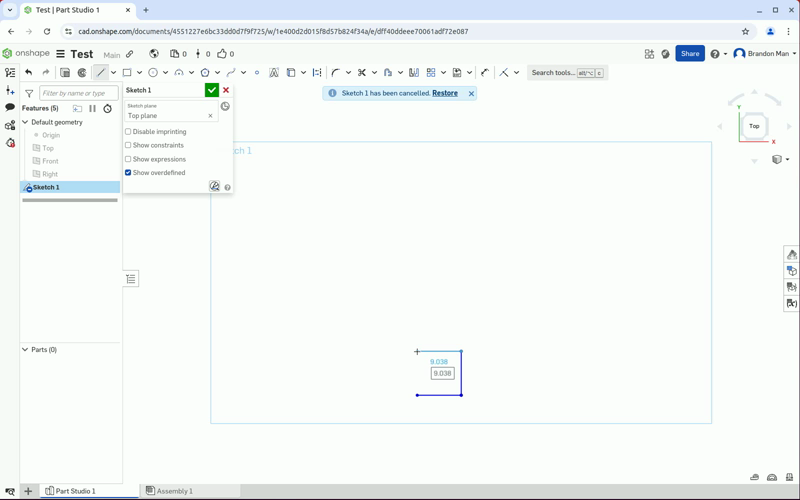
click(417, 351)
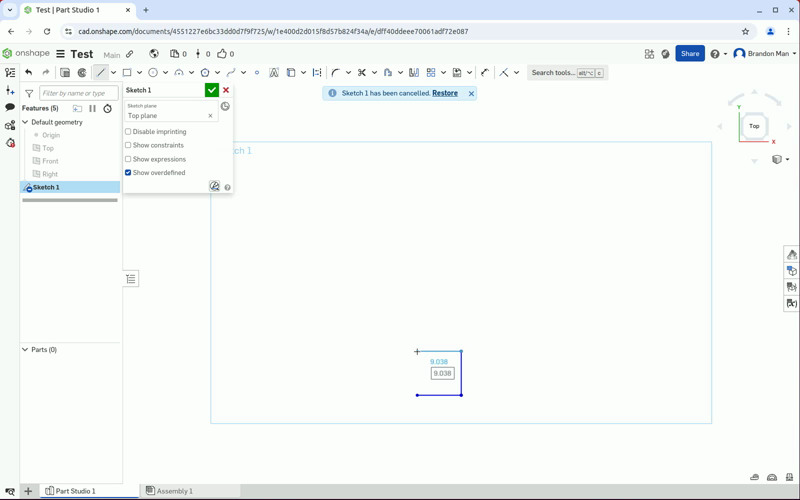
key_up(shift)
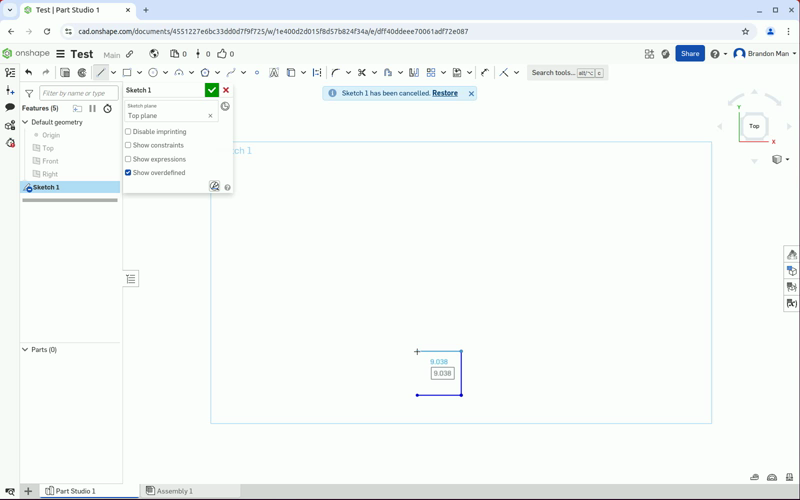
mouse_move(447, 351)
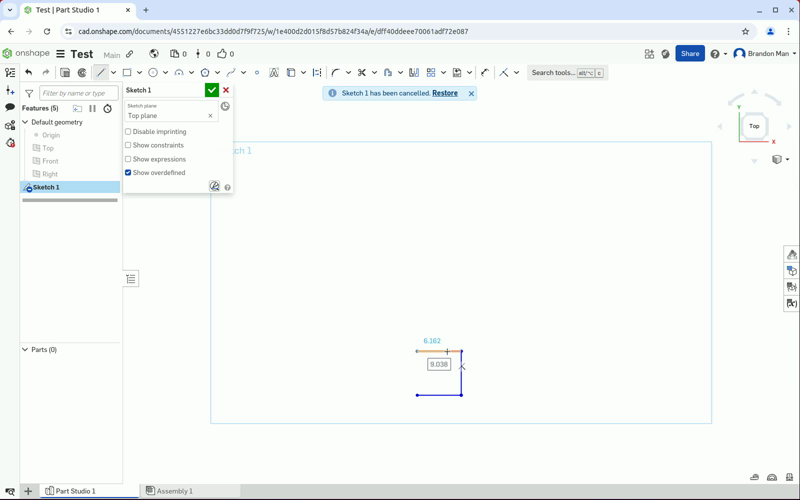
key_down(shift)
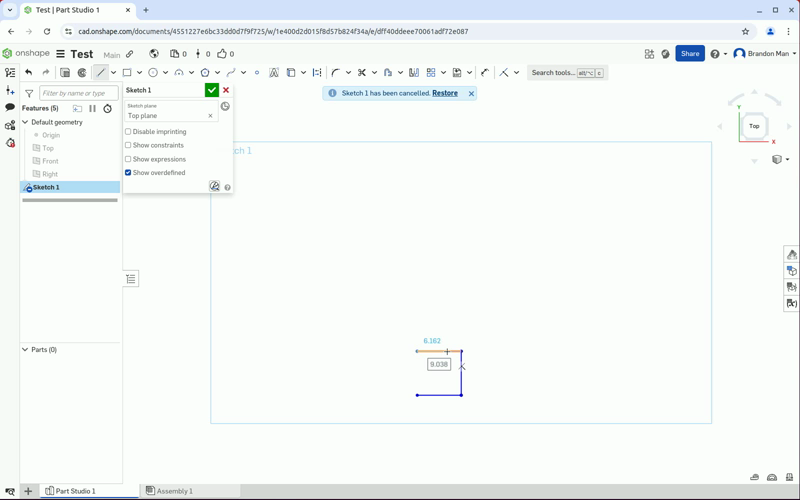
mouse_move(417, 395)
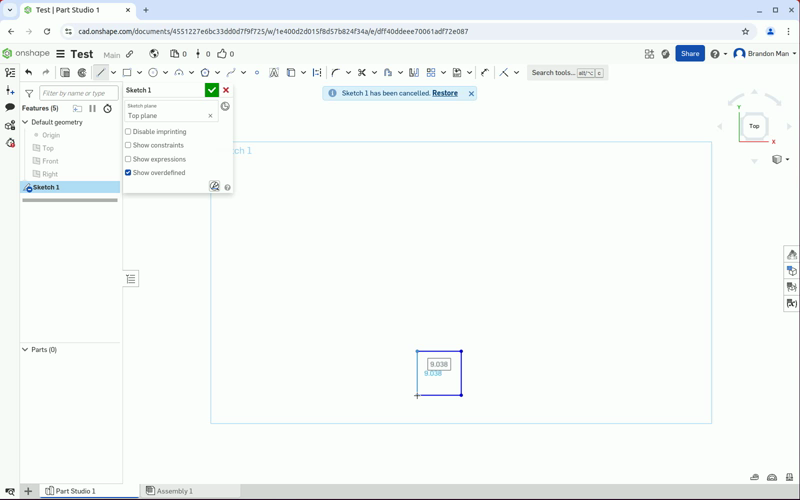
key_up(shift)
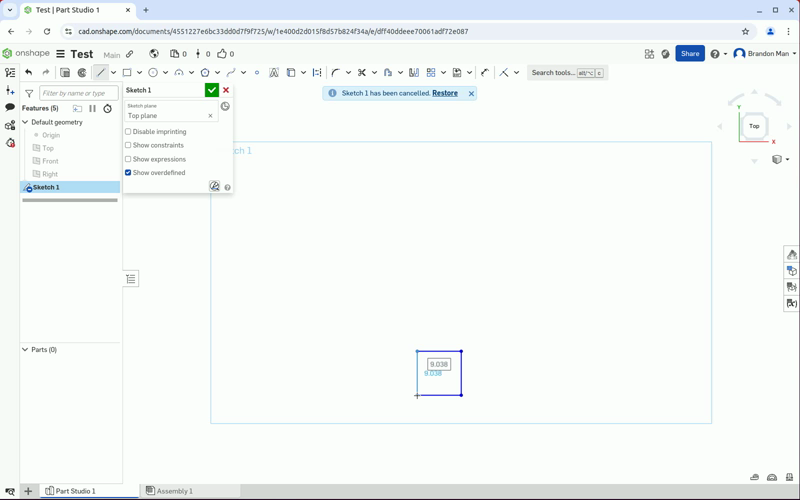
click(417, 395)
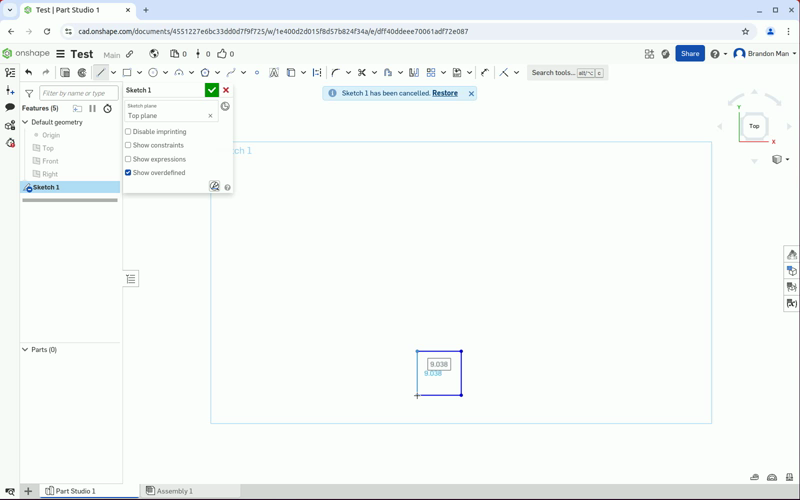
key(esc)
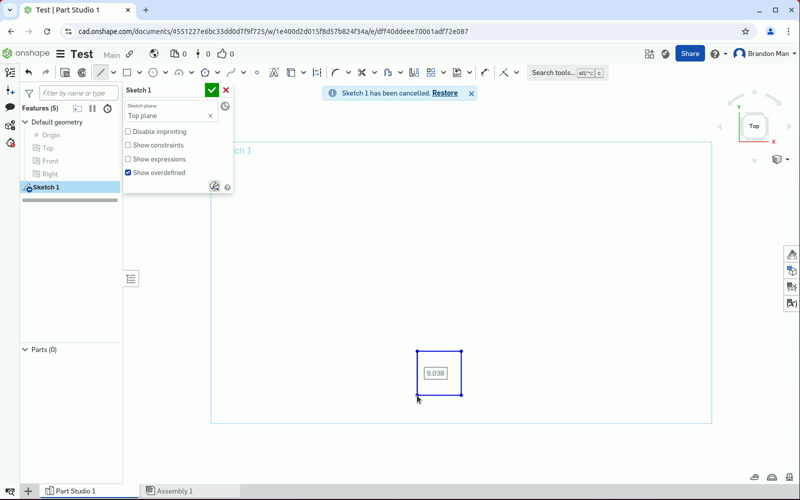
key(l)
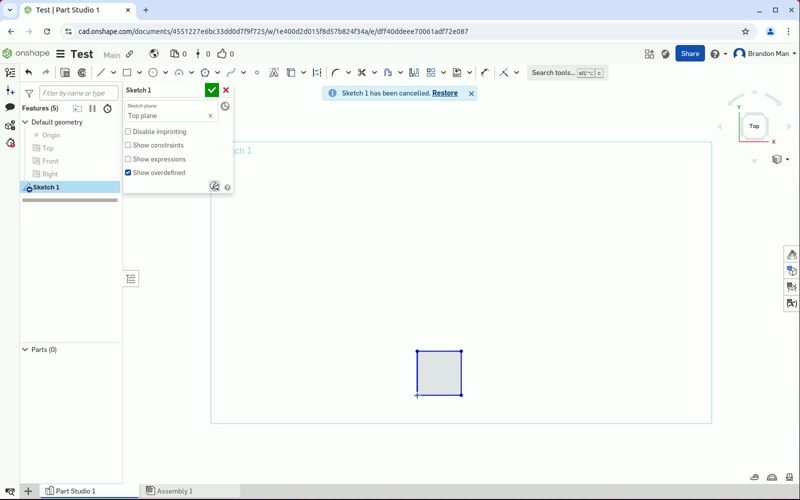
key_down(shift)
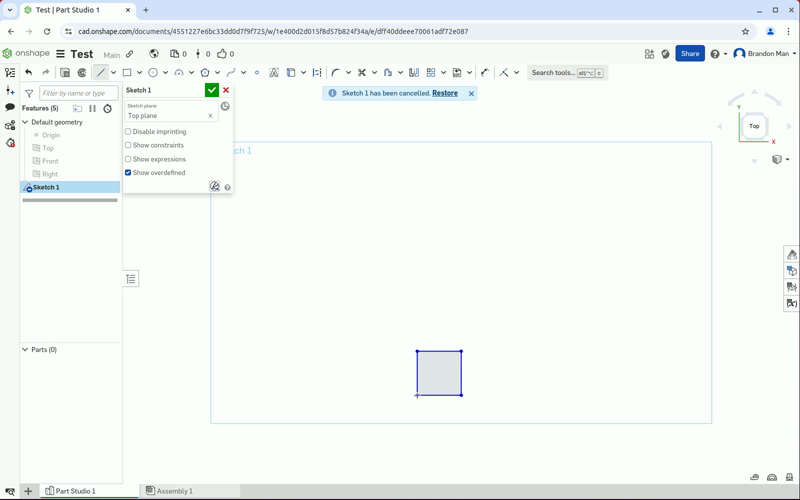
mouse_move(420, 392)
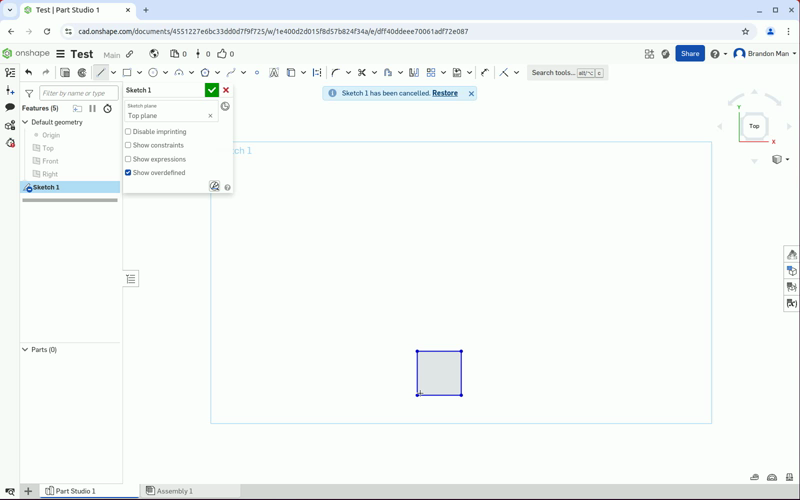
scroll(6)
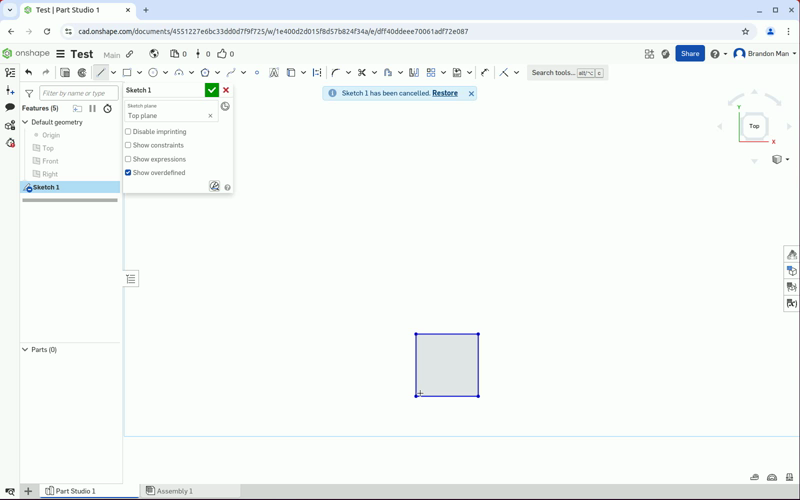
scroll(6)
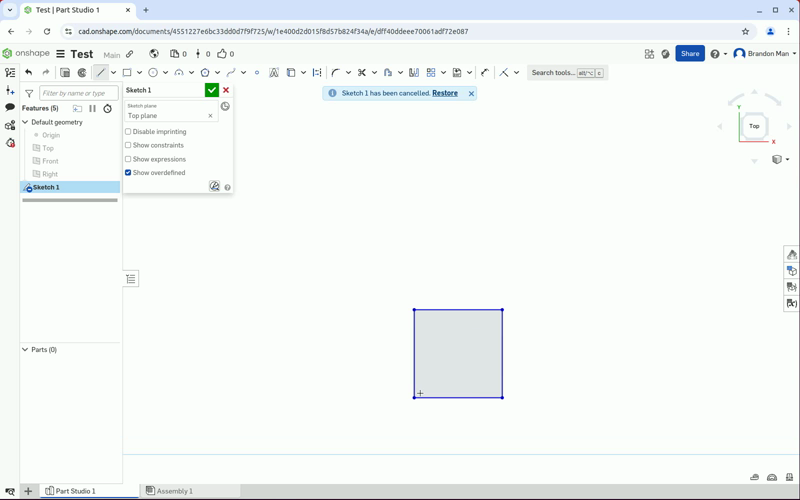
scroll(6)
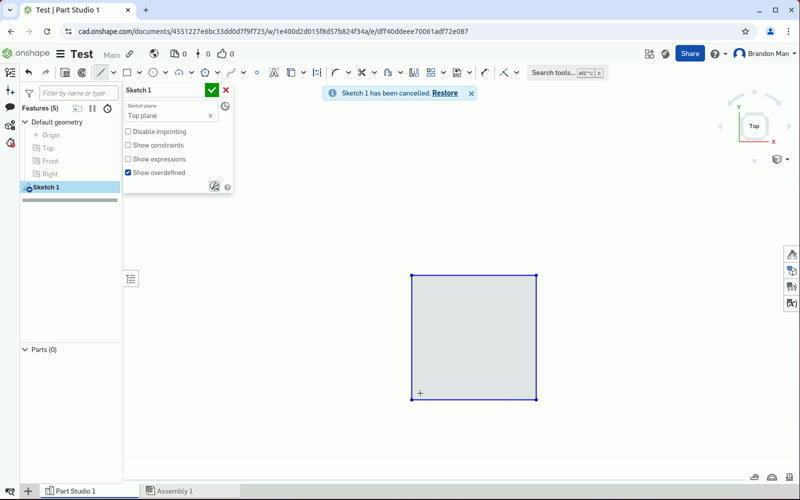
scroll(6)
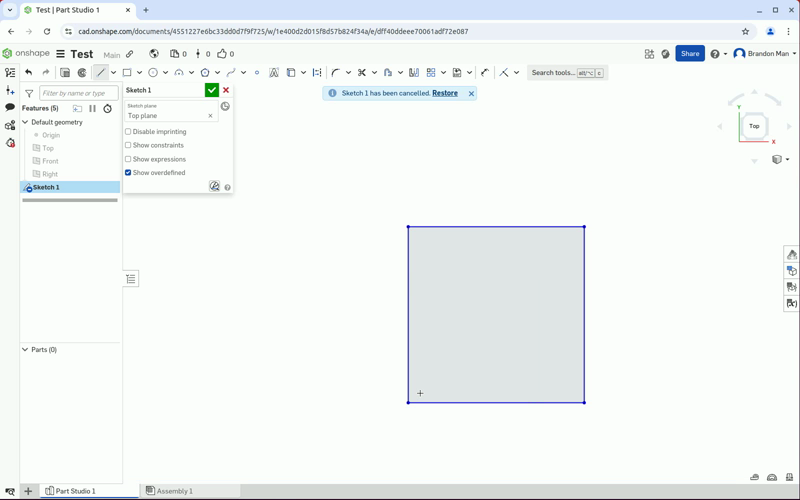
scroll(6)
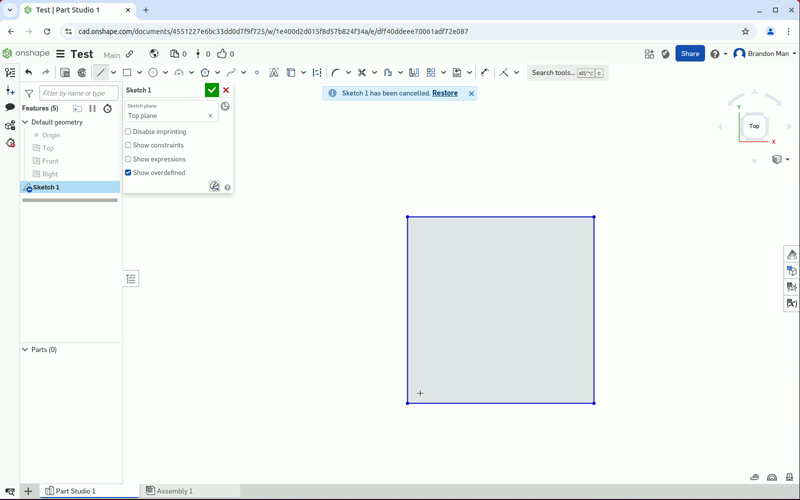
scroll(6)
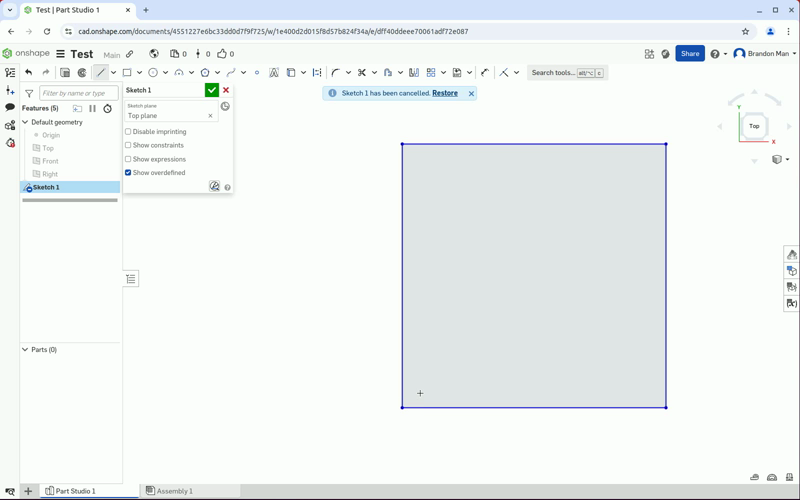
scroll(6)
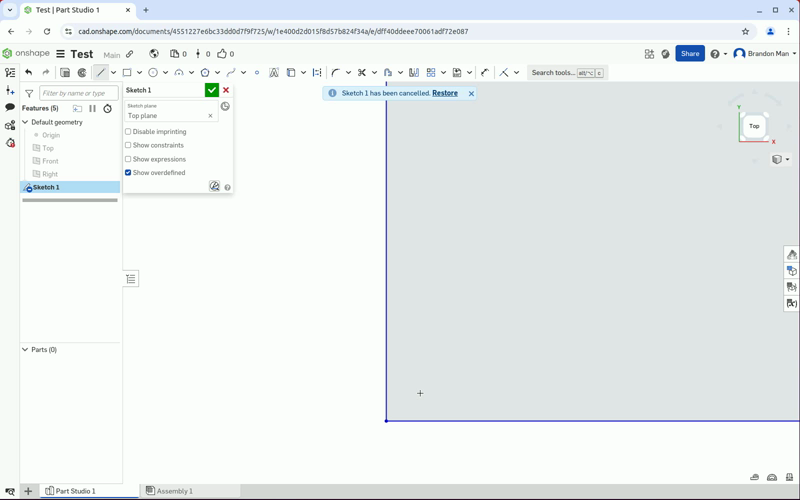
click(420, 392)
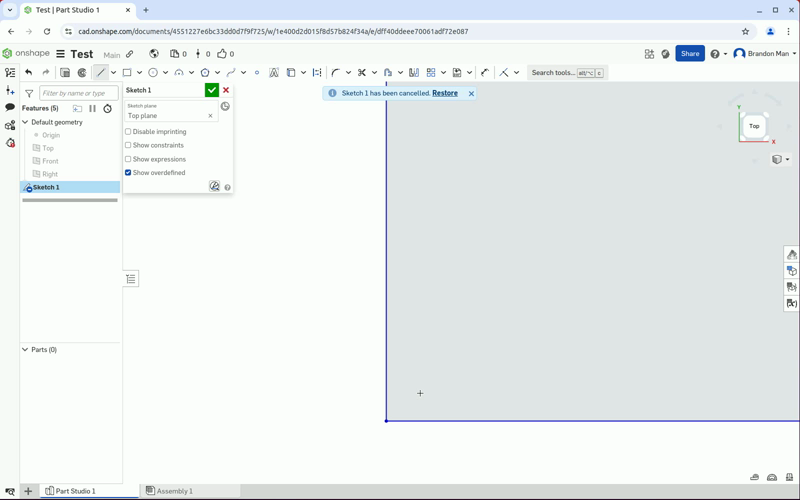
scroll(-6)
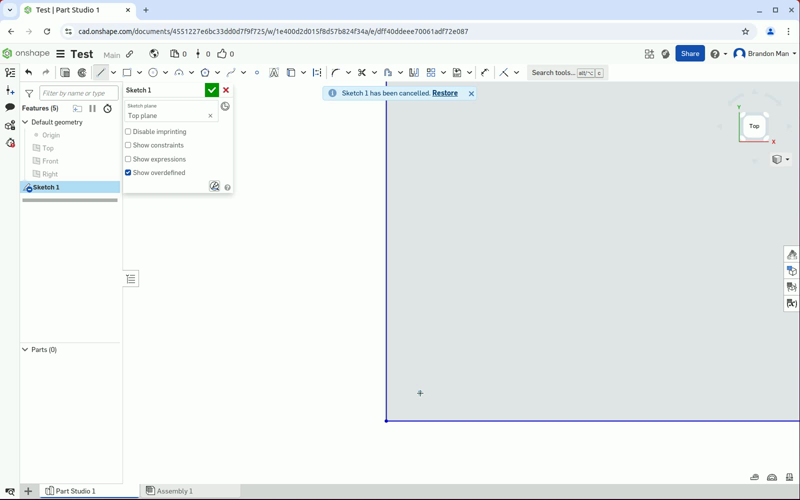
scroll(-6)
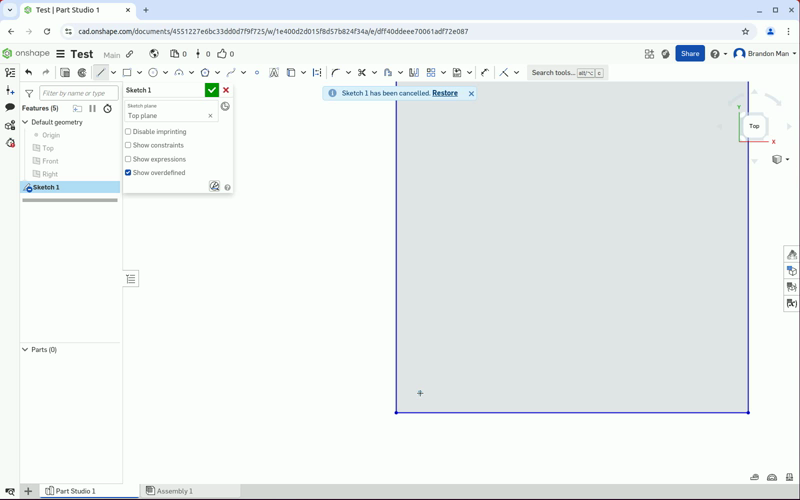
scroll(-6)
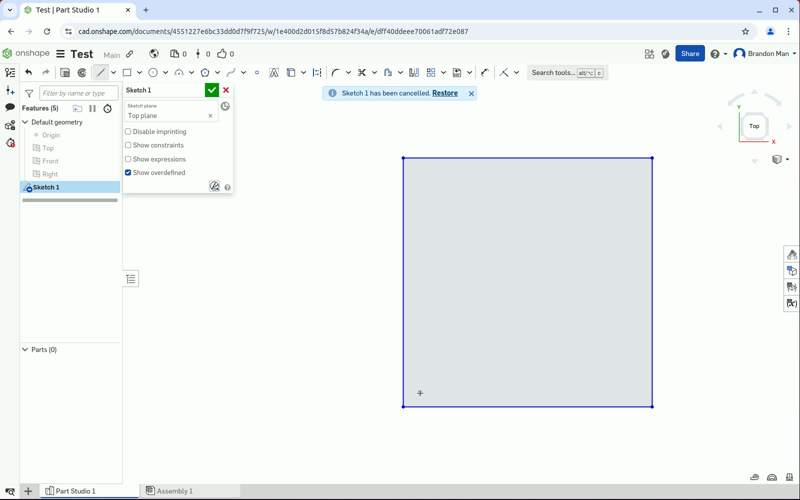
scroll(-6)
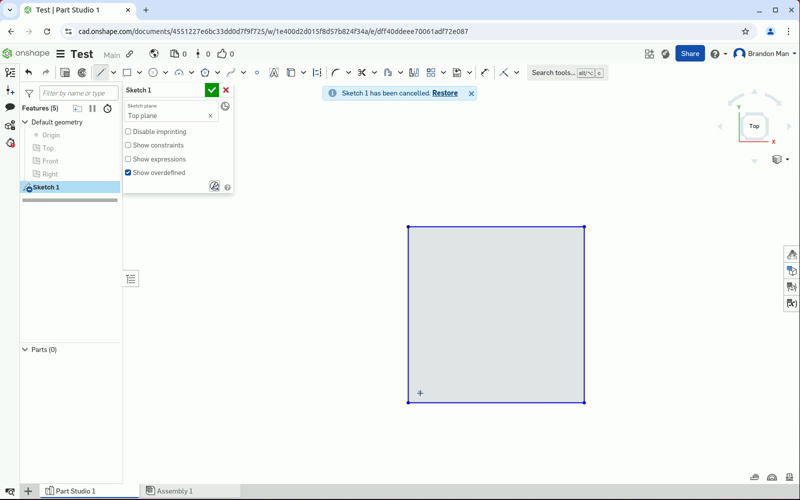
scroll(-6)
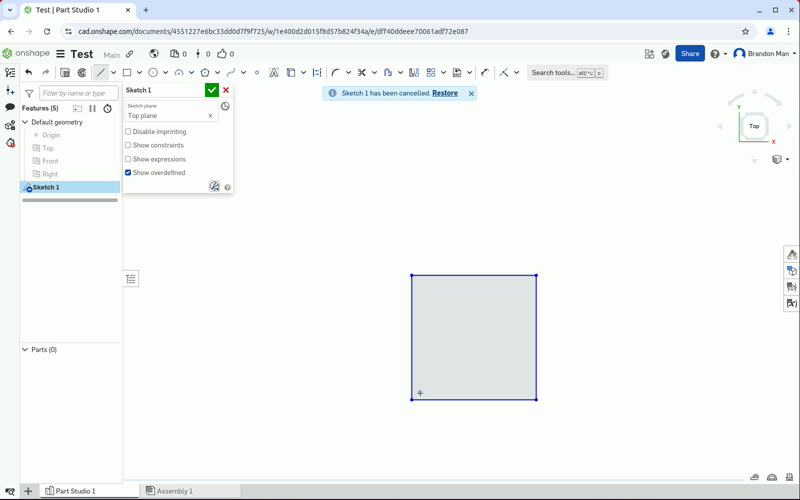
scroll(-6)
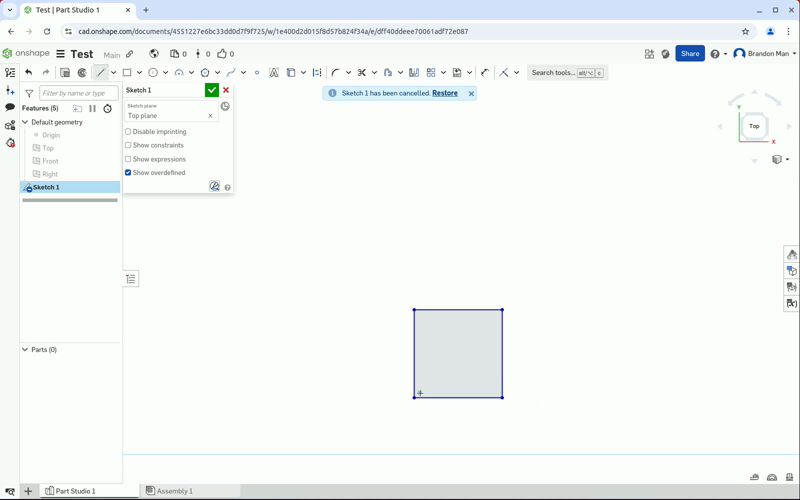
scroll(-6)
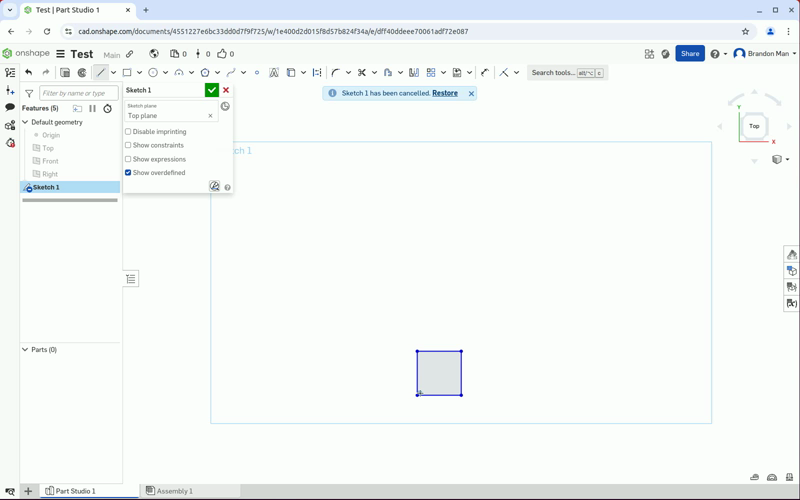
key_up(shift)
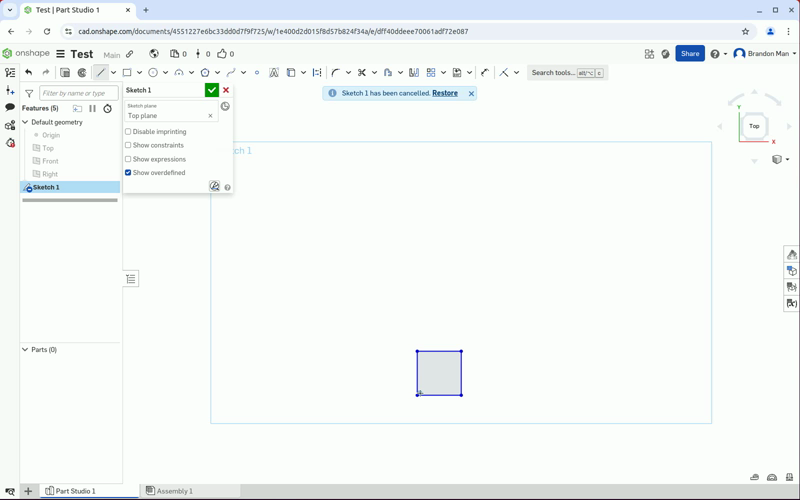
key_down(shift)
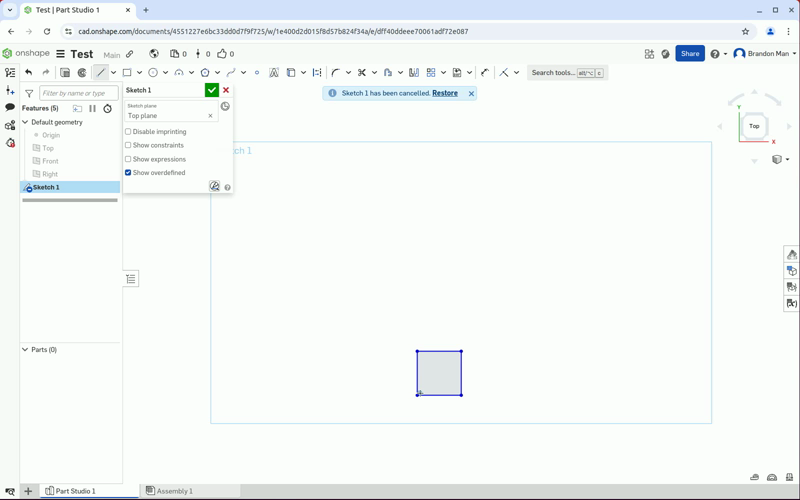
mouse_move(450, 392)
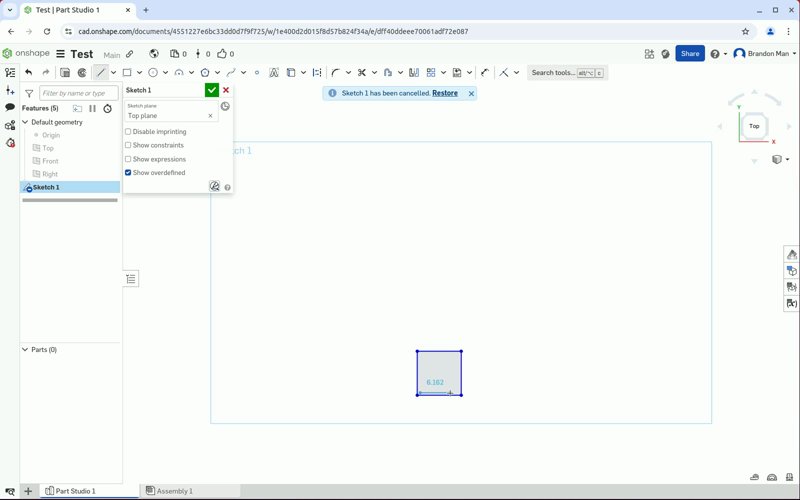
mouse_move(458, 392)
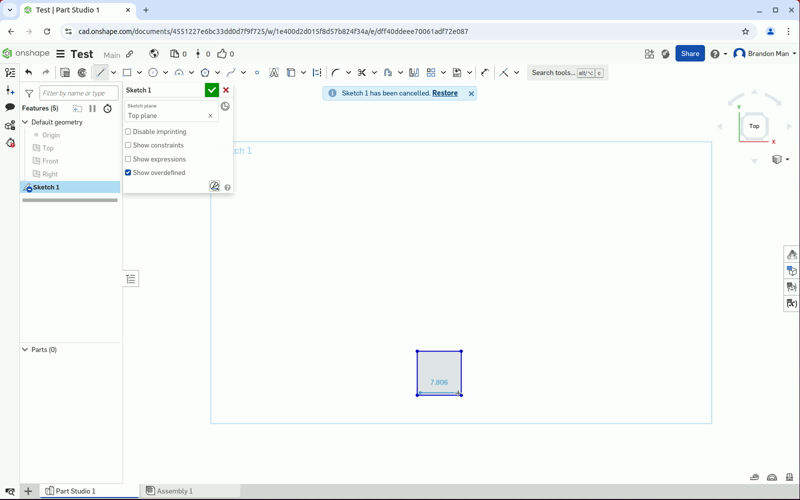
scroll(6)
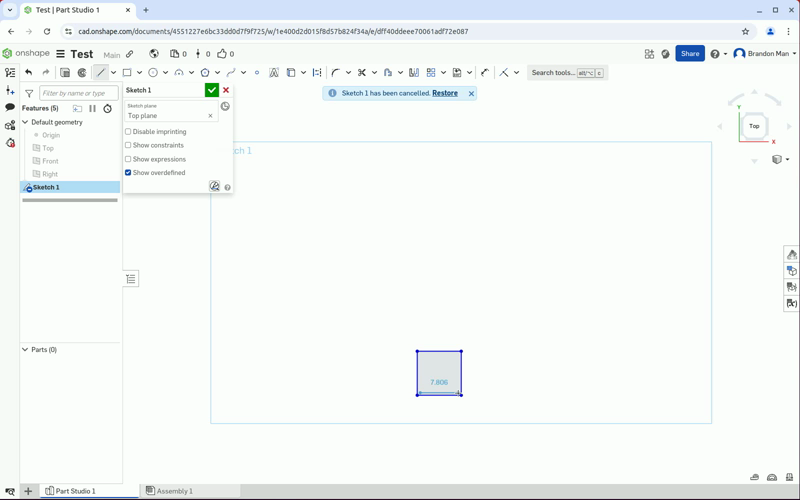
scroll(6)
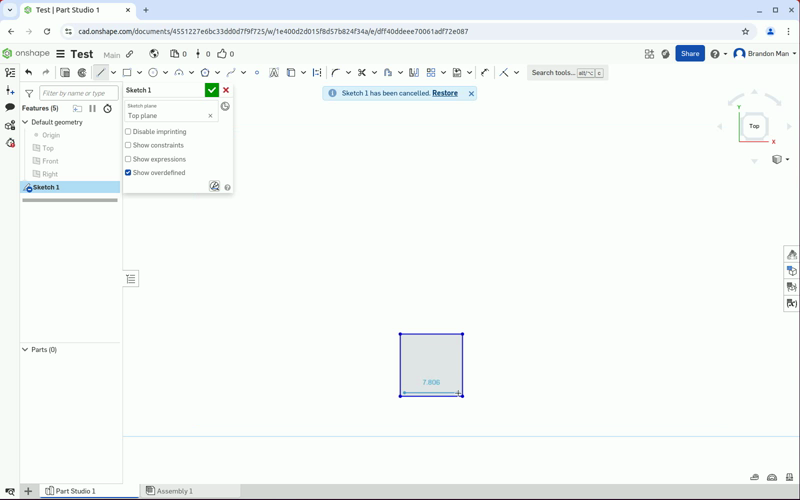
scroll(6)
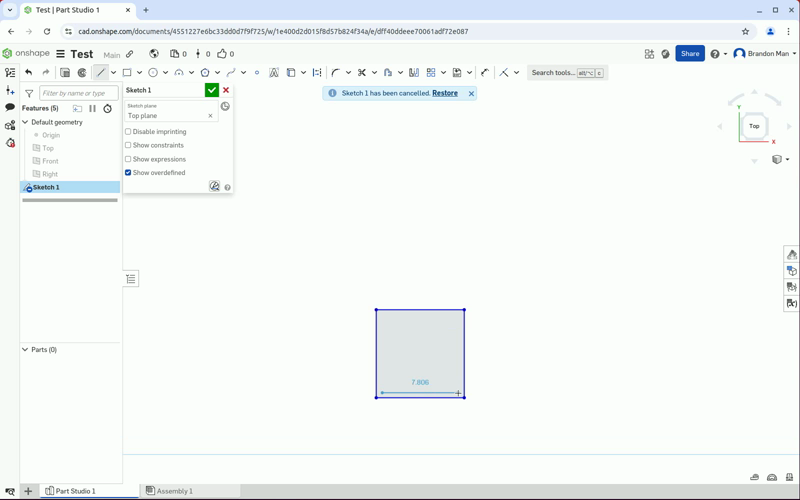
scroll(6)
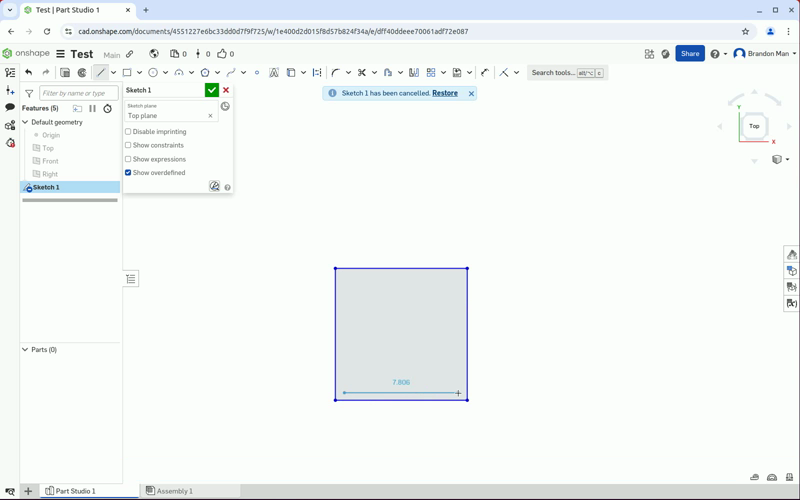
scroll(6)
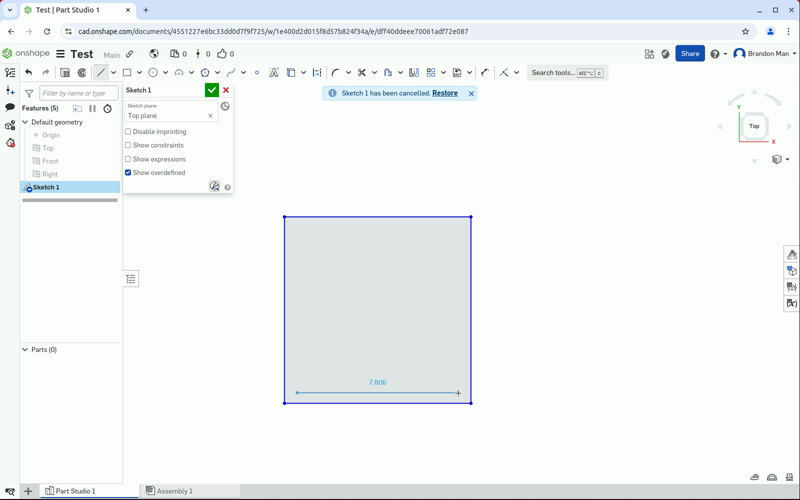
scroll(6)
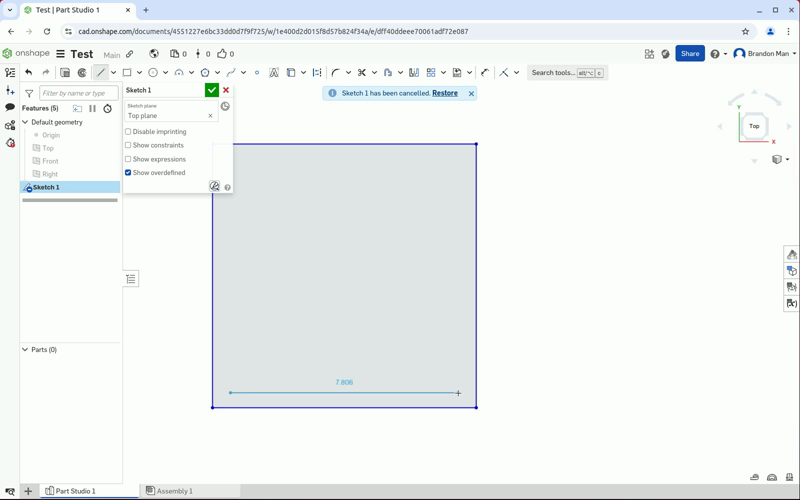
scroll(6)
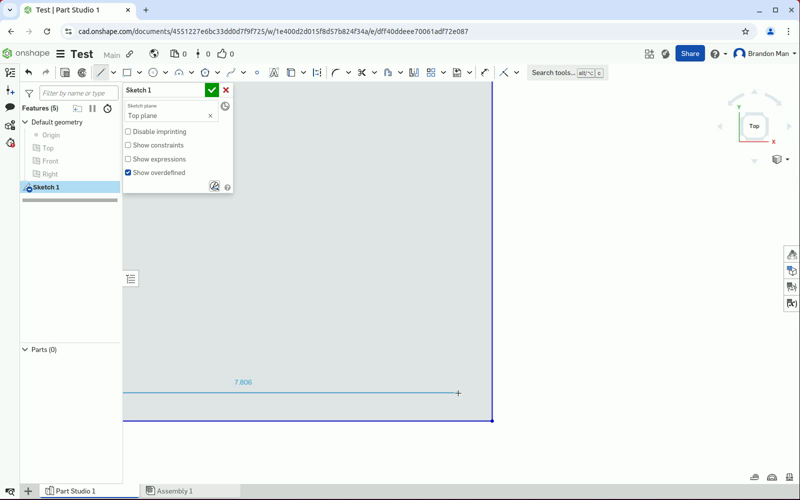
click(458, 392)
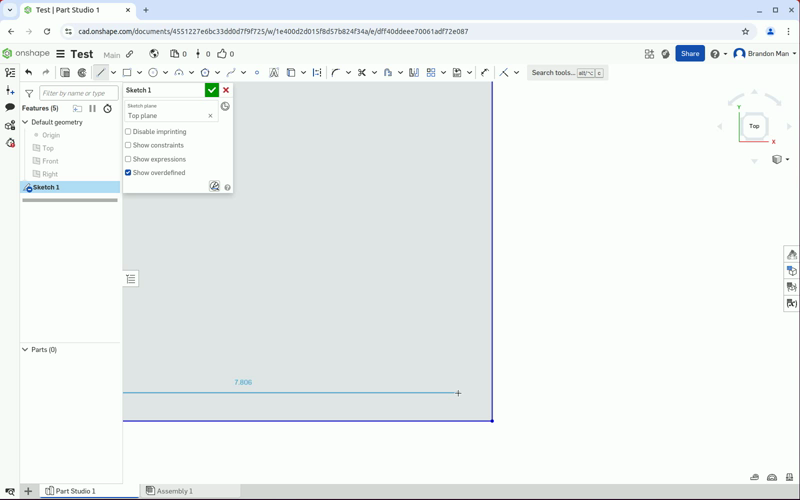
scroll(-6)
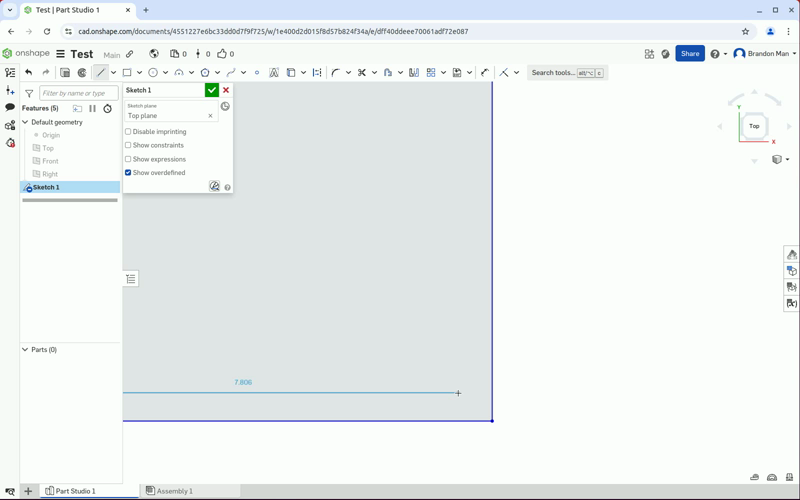
scroll(-6)
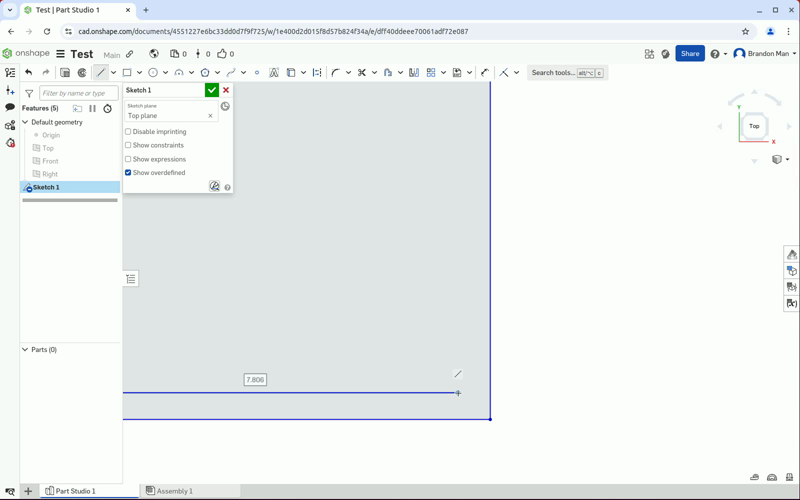
scroll(-6)
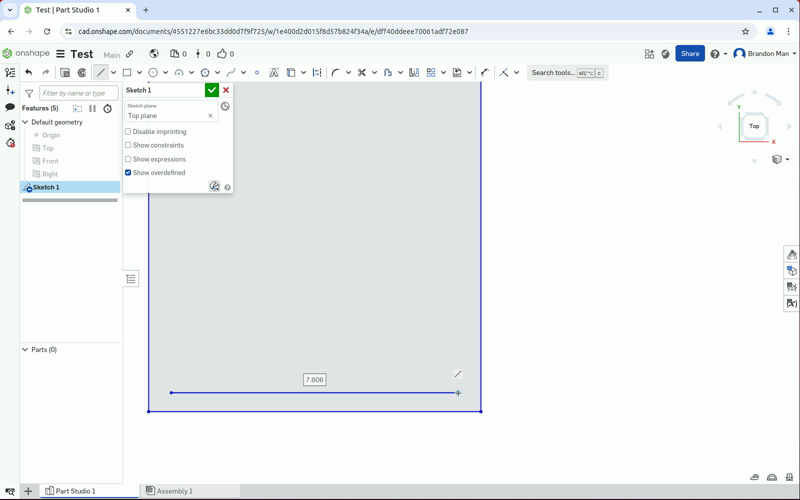
scroll(-6)
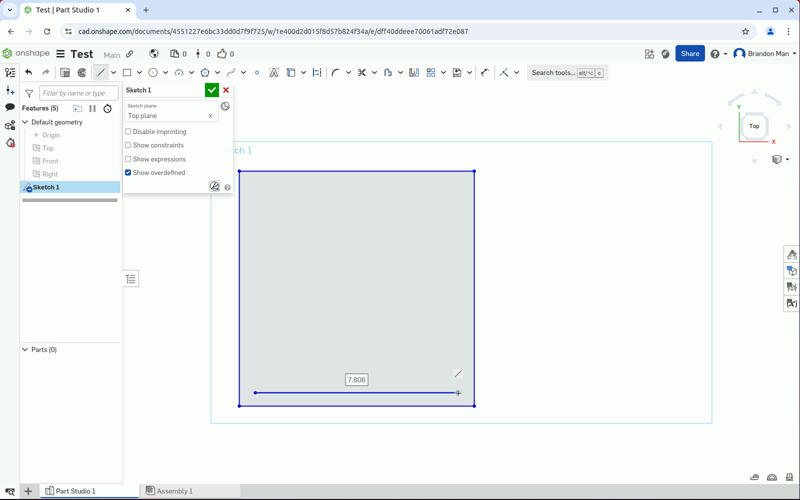
scroll(-6)
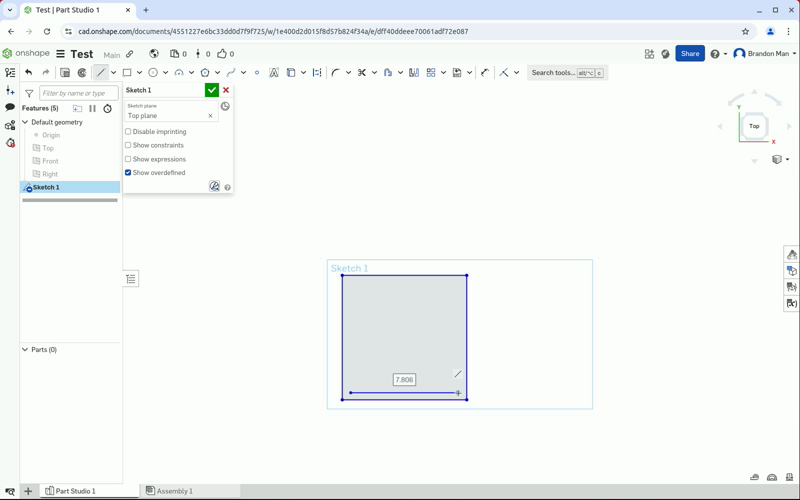
scroll(-6)
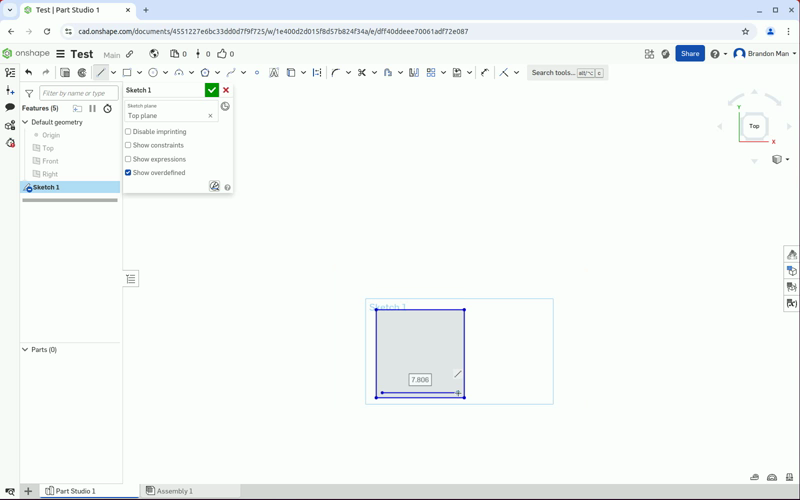
scroll(-6)
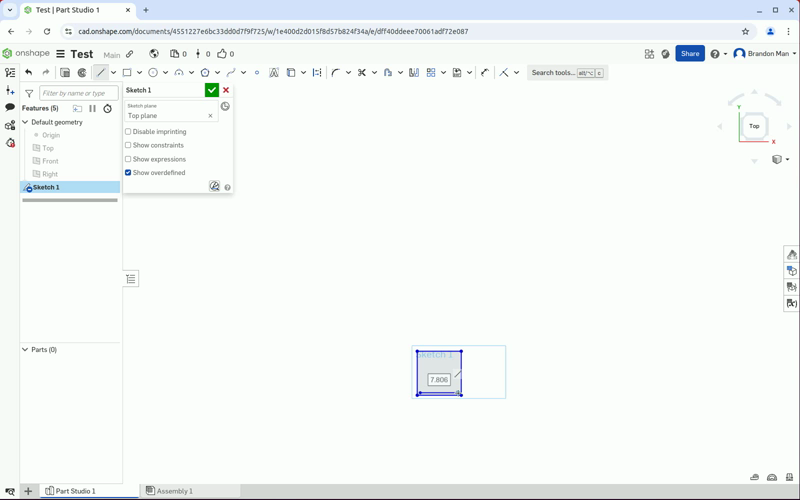
key_up(shift)
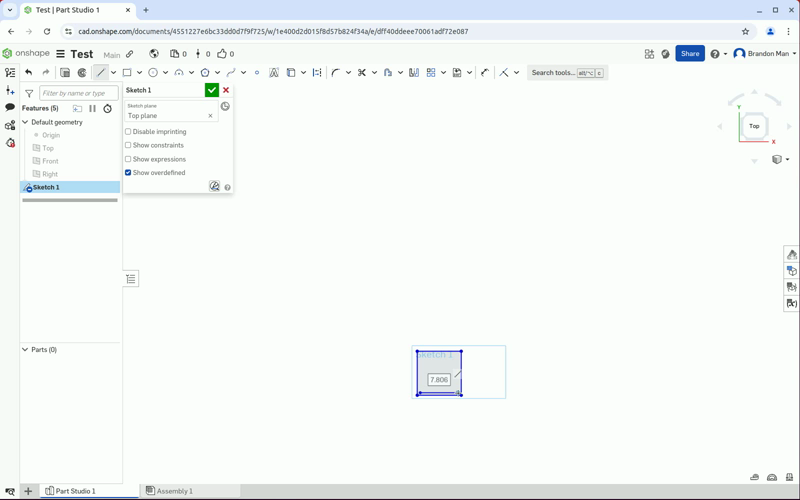
key_down(shift)
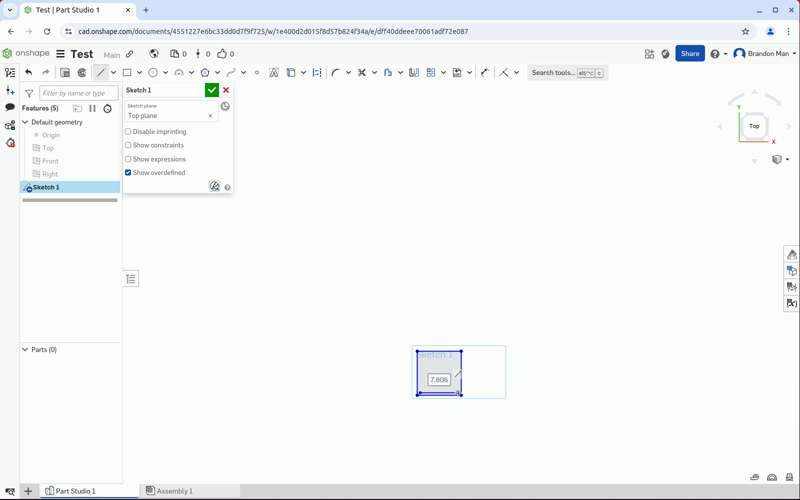
mouse_move(488, 392)
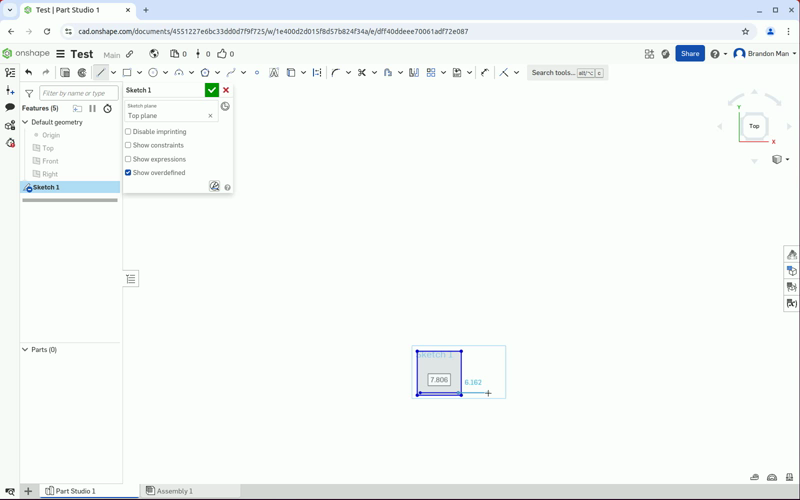
mouse_move(458, 354)
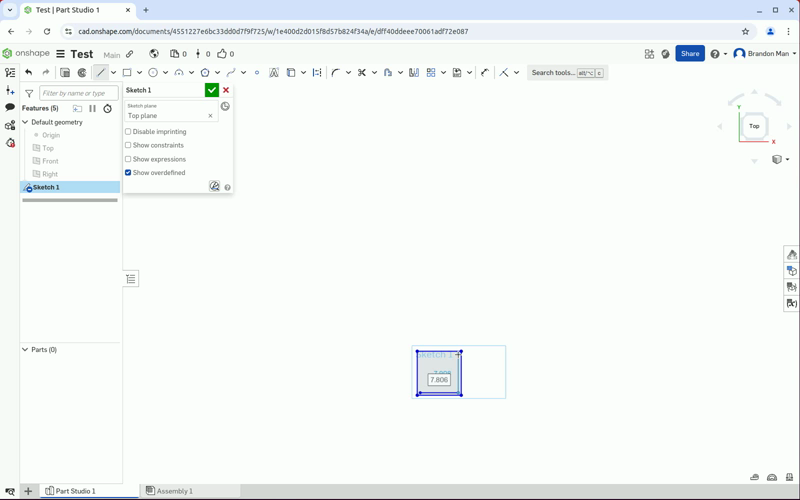
scroll(6)
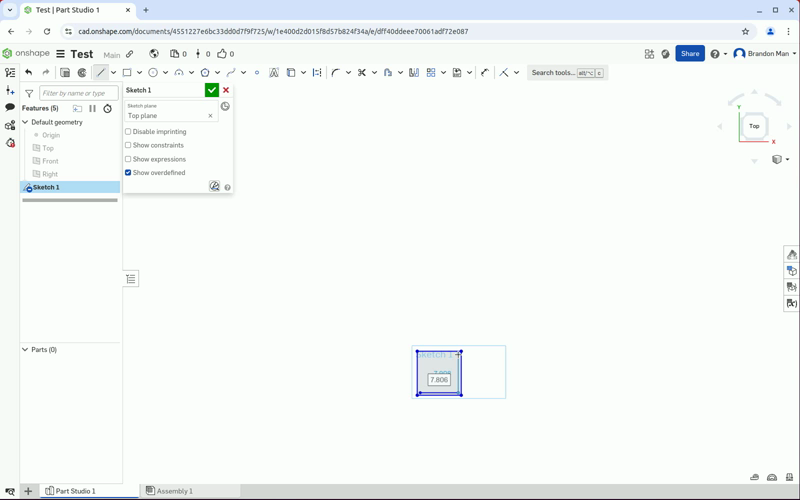
scroll(6)
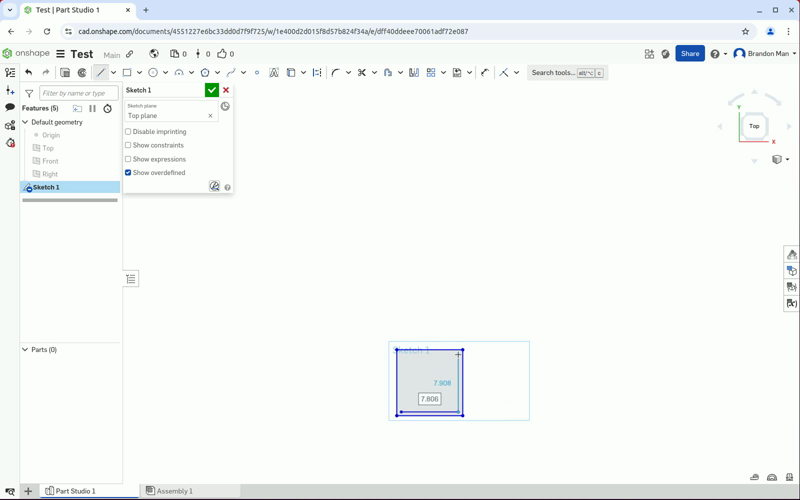
scroll(6)
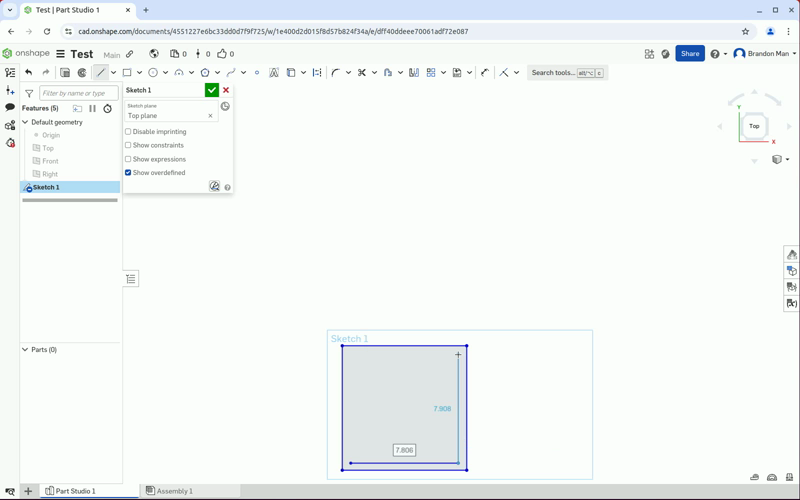
scroll(6)
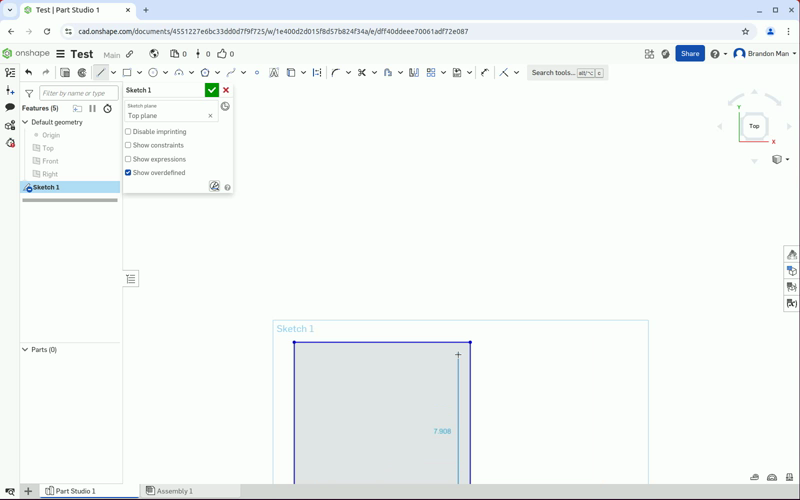
scroll(6)
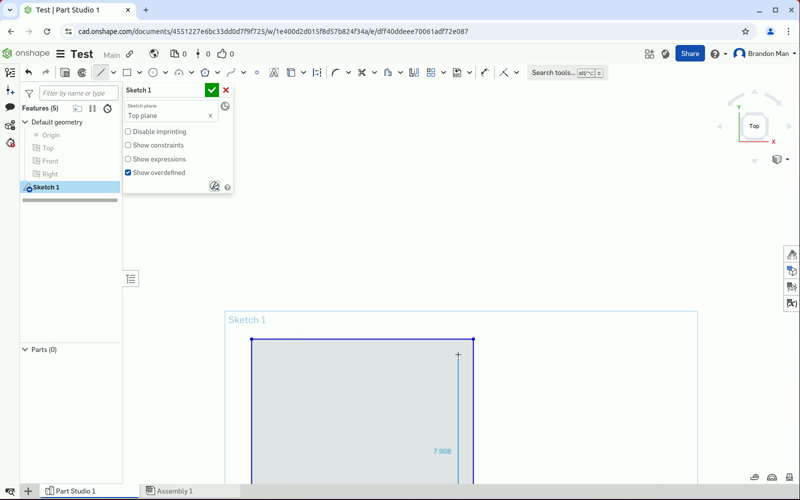
scroll(6)
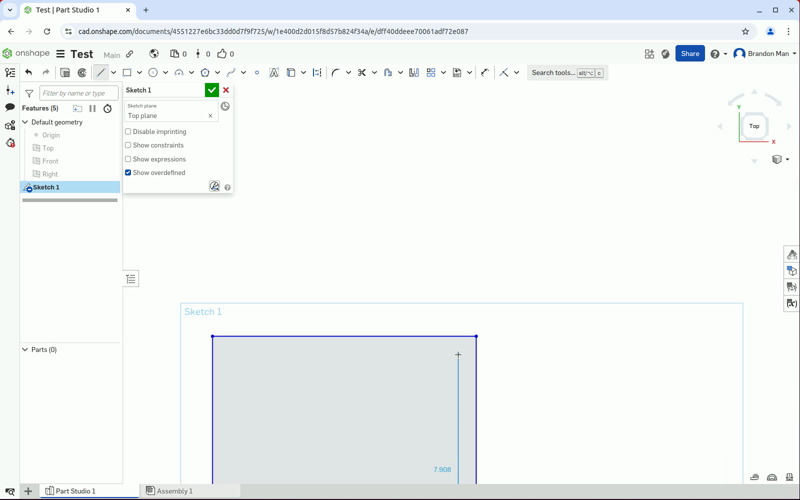
scroll(6)
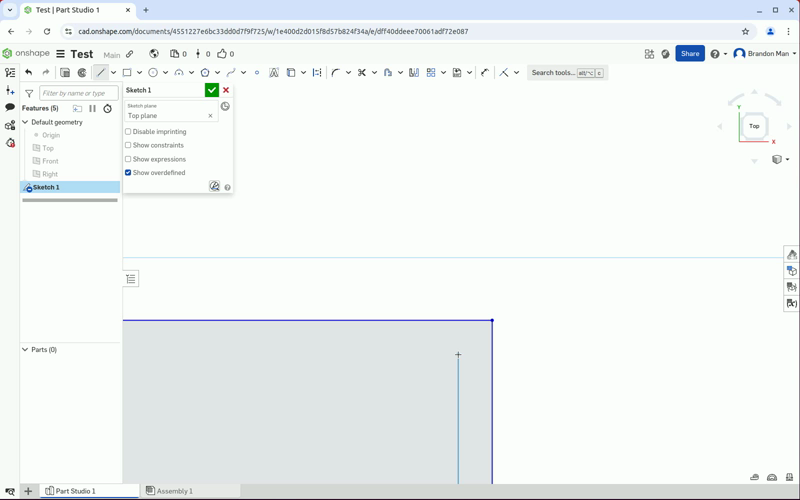
click(458, 354)
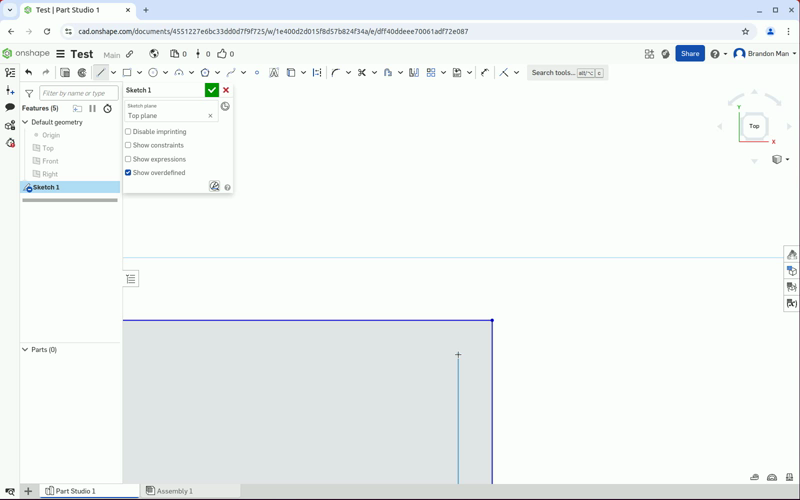
scroll(-6)
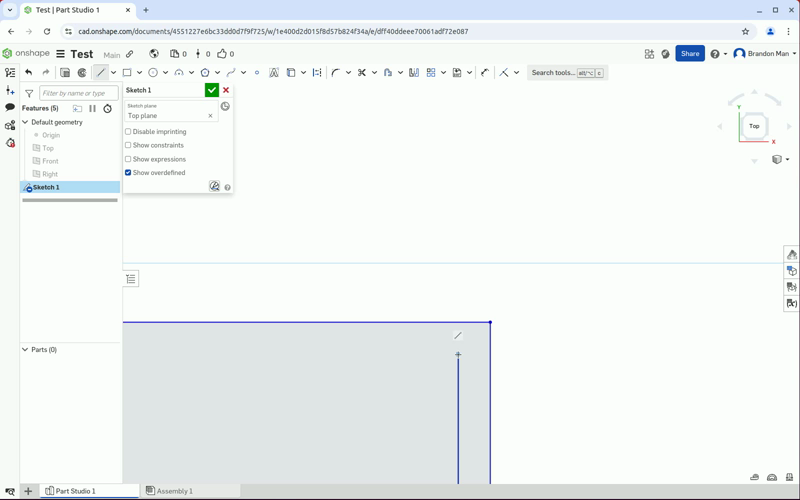
scroll(-6)
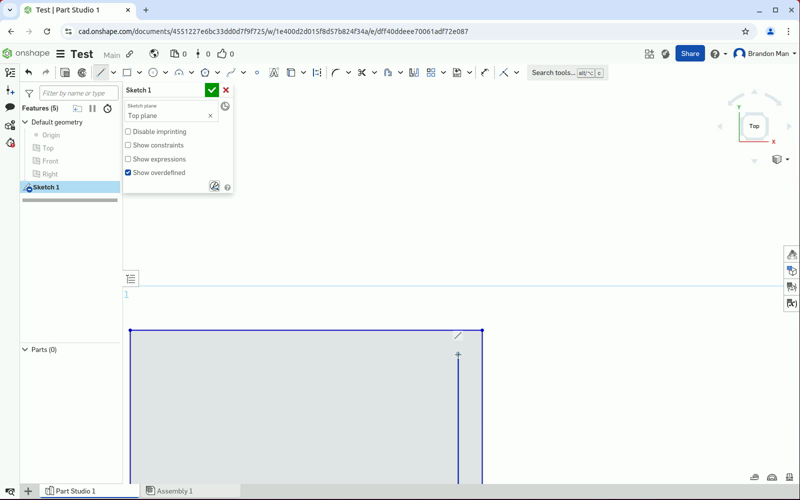
scroll(-6)
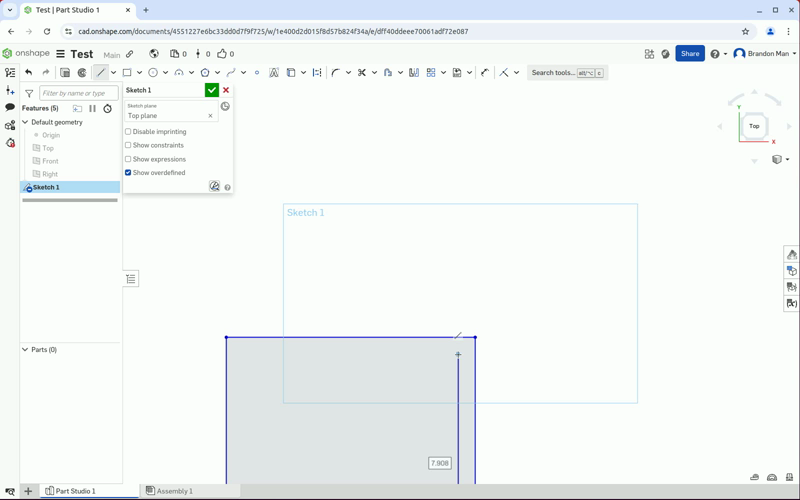
scroll(-6)
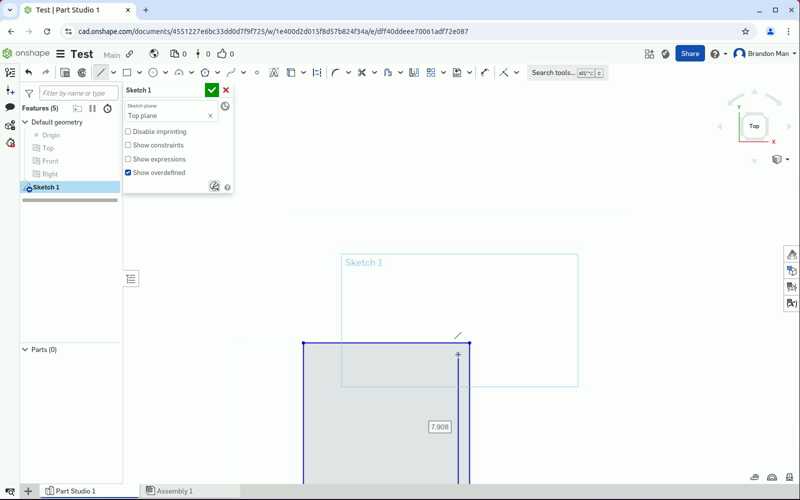
scroll(-6)
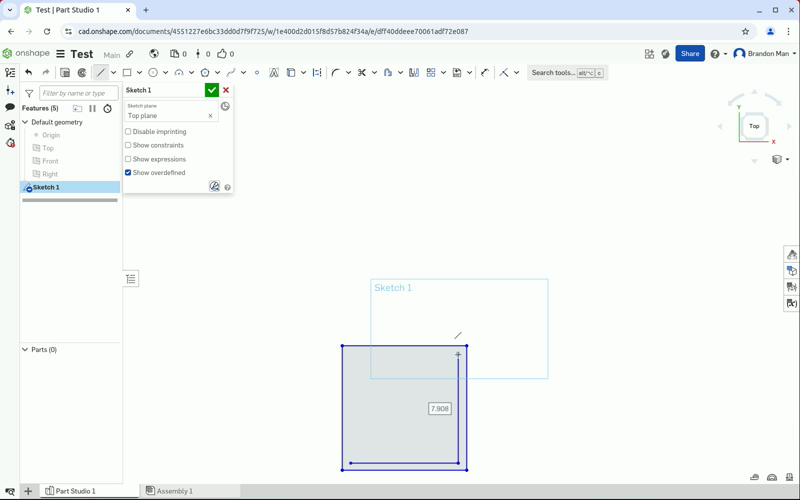
scroll(-6)
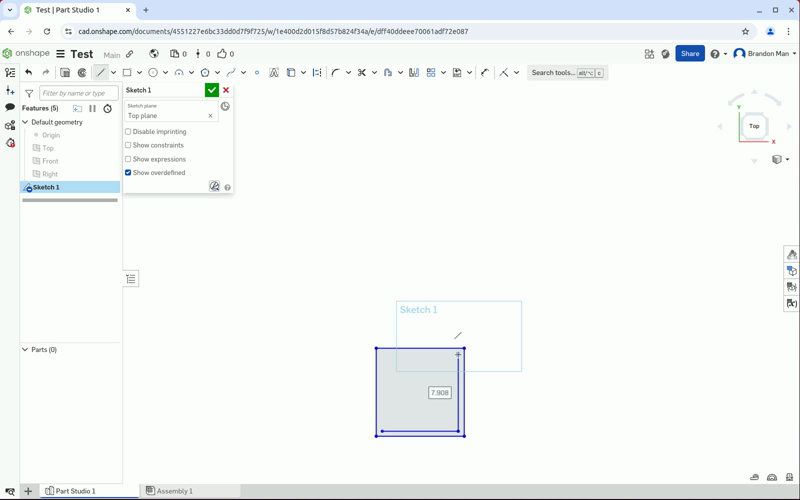
scroll(-6)
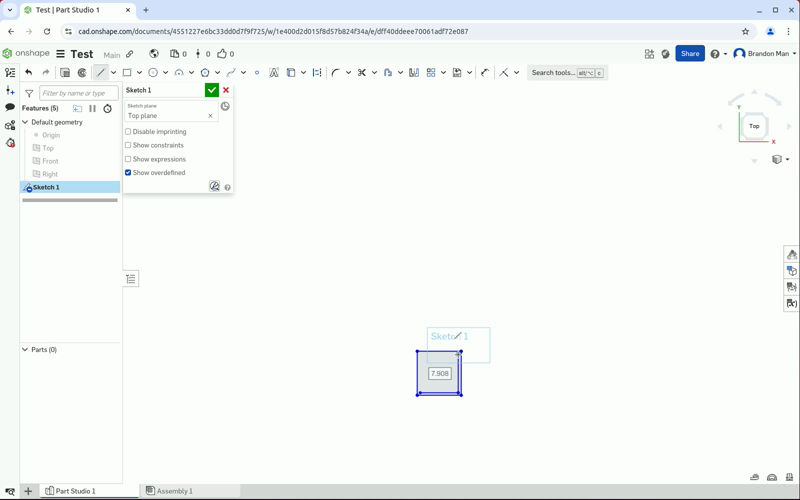
key_up(shift)
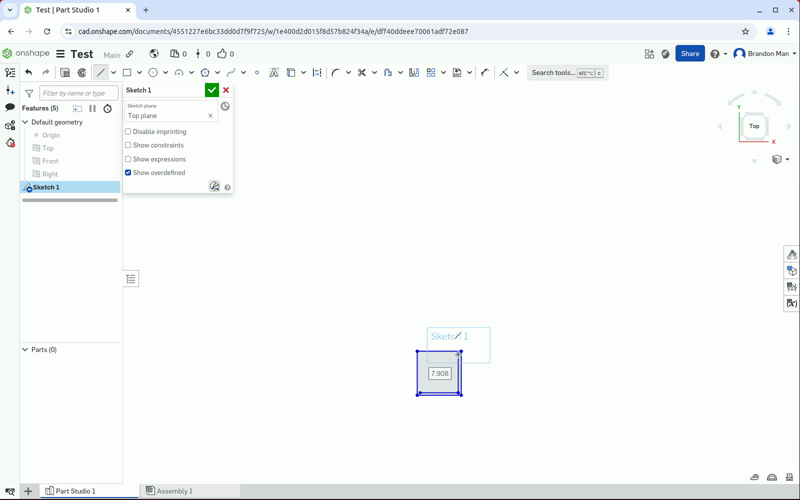
key_down(shift)
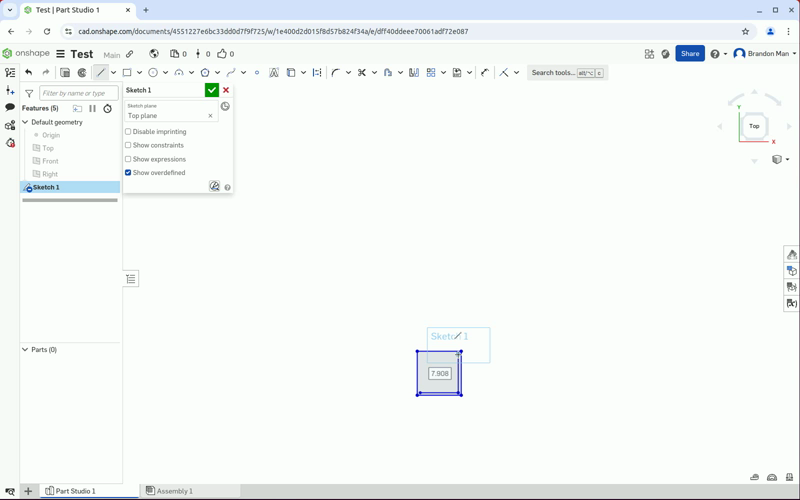
mouse_move(488, 354)
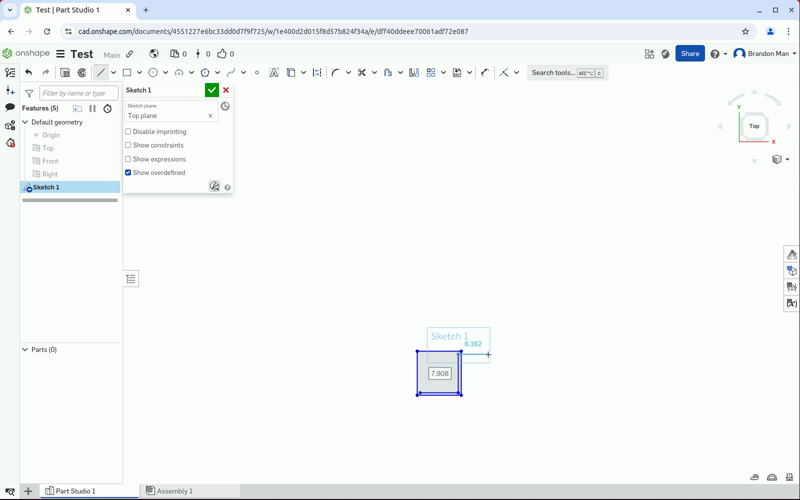
mouse_move(420, 354)
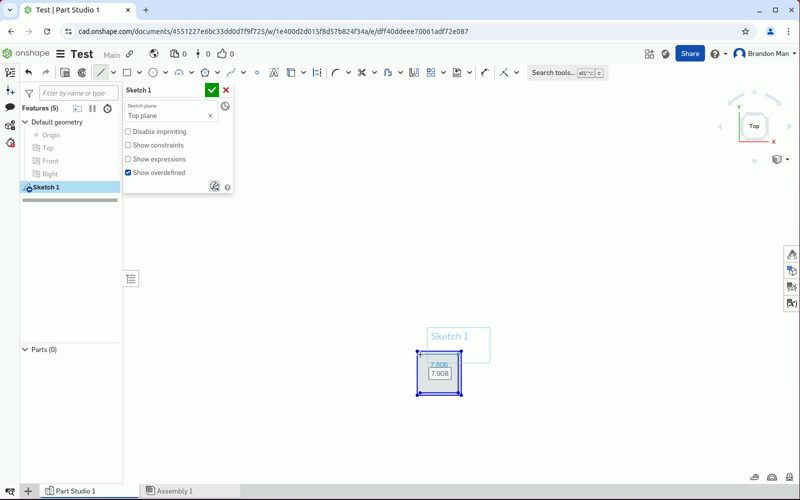
scroll(6)
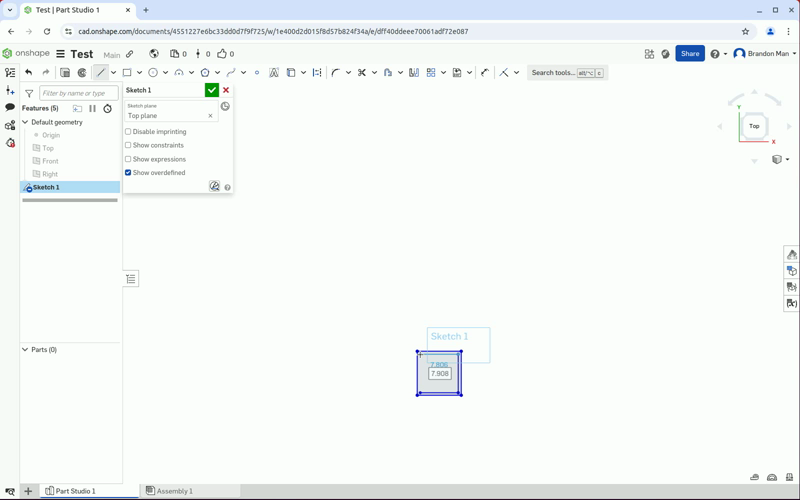
scroll(6)
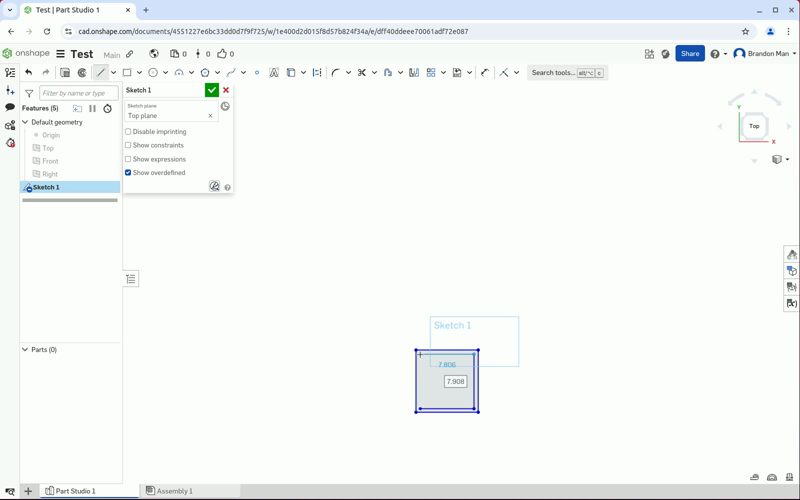
scroll(6)
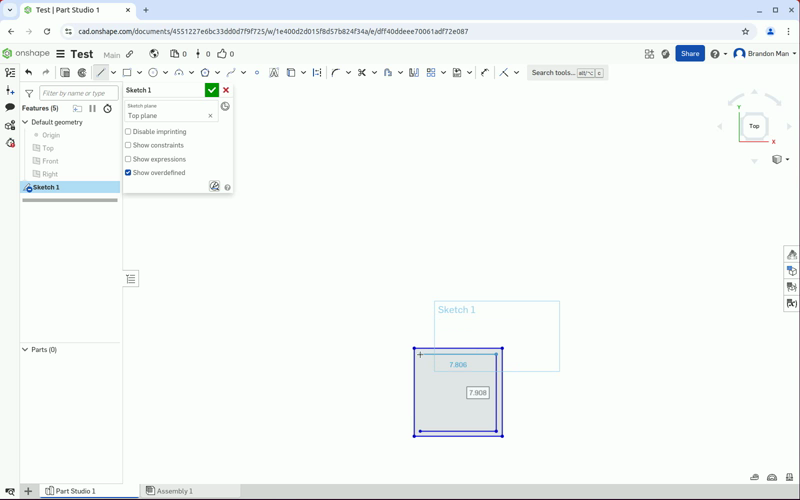
scroll(6)
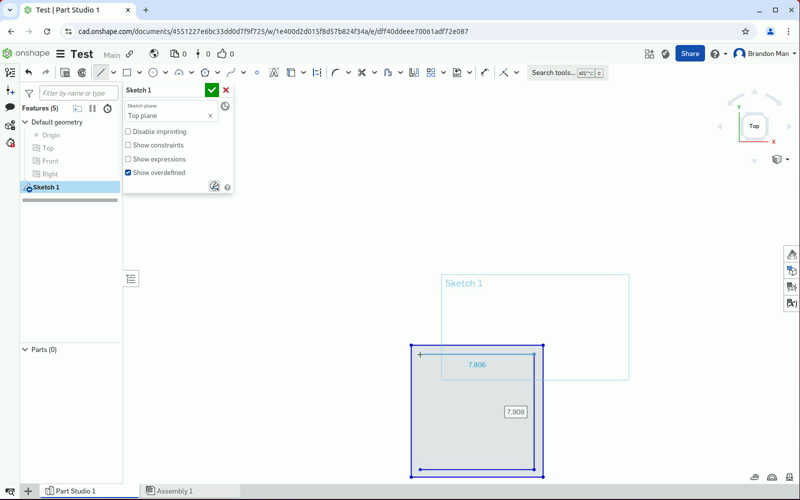
scroll(6)
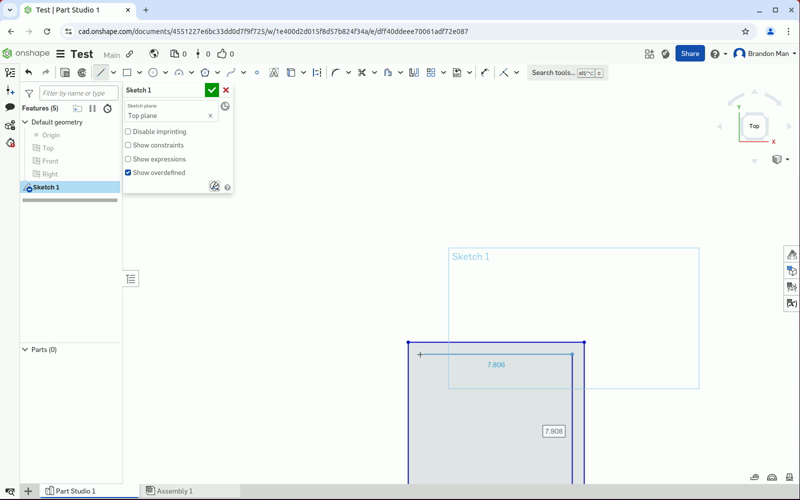
scroll(6)
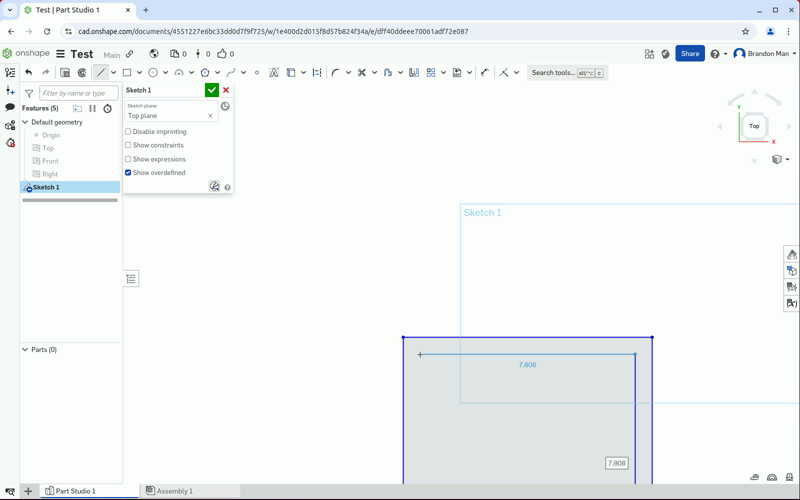
scroll(6)
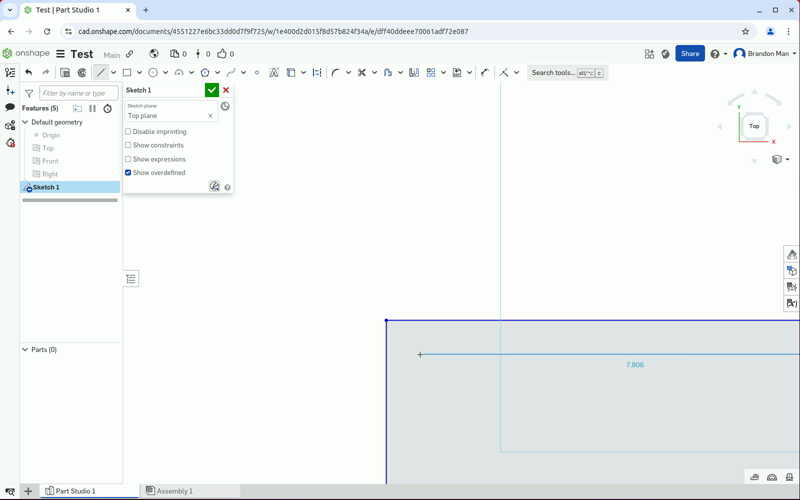
click(420, 354)
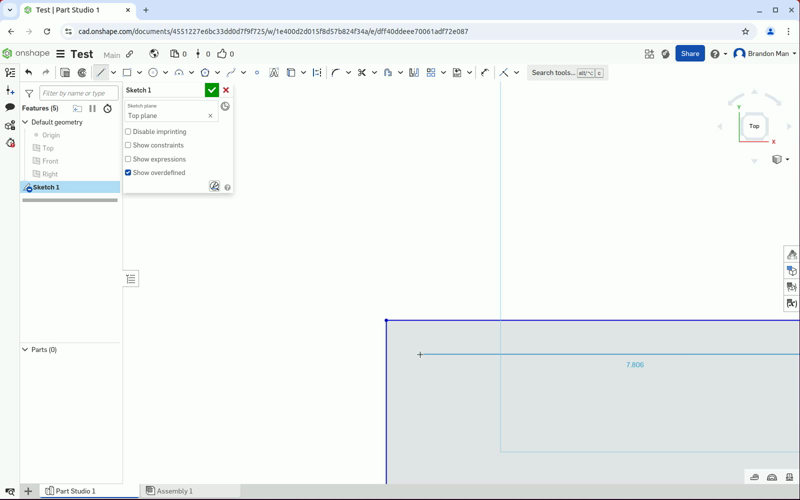
scroll(-6)
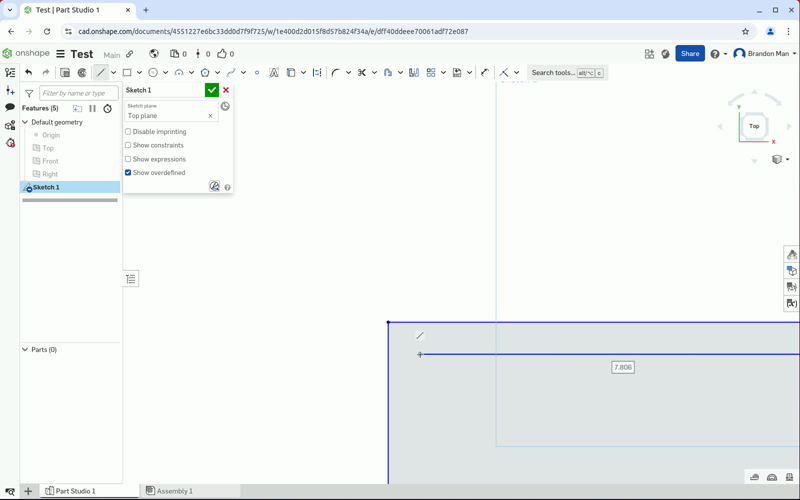
scroll(-6)
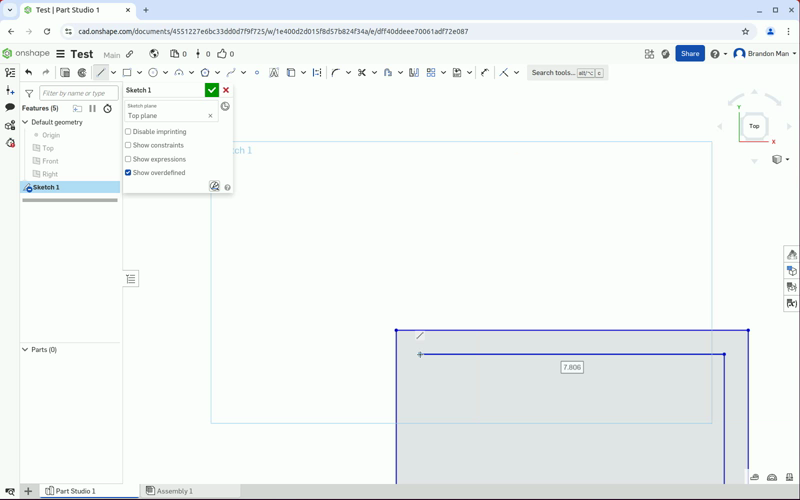
scroll(-6)
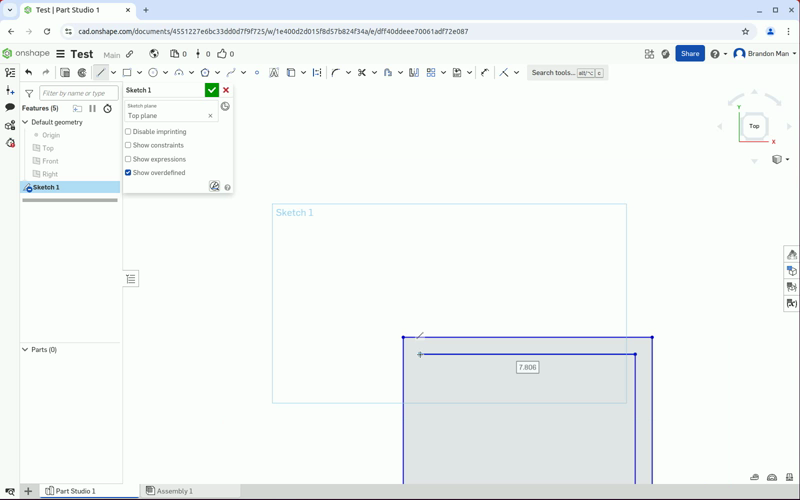
scroll(-6)
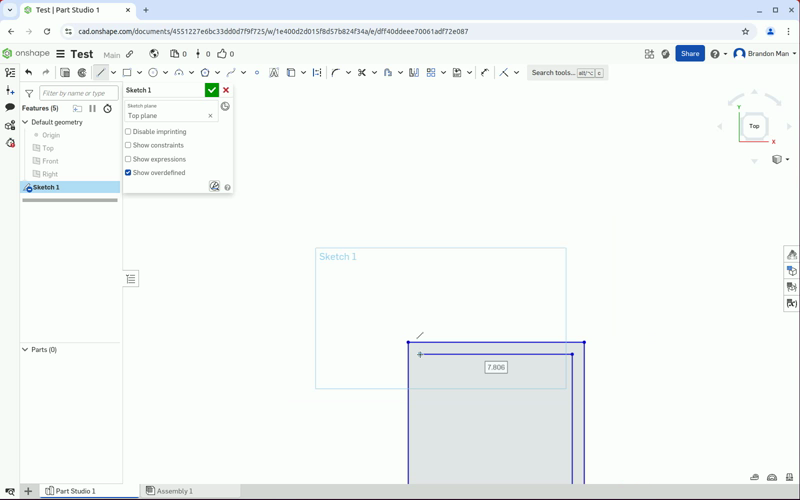
scroll(-6)
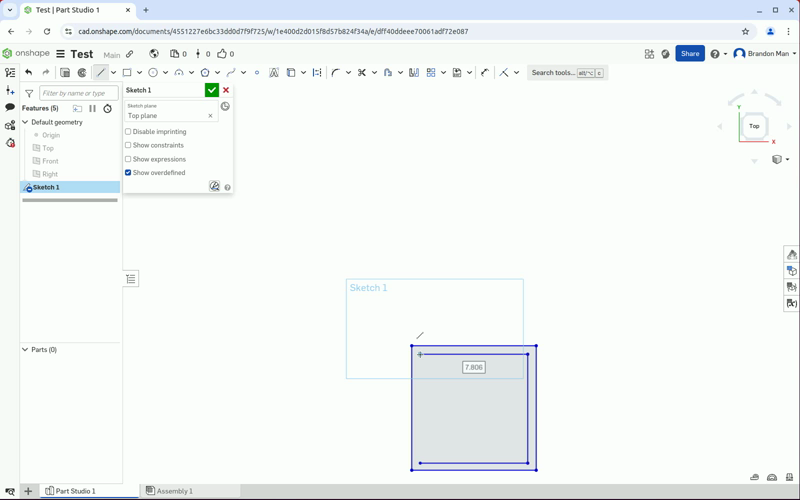
scroll(-6)
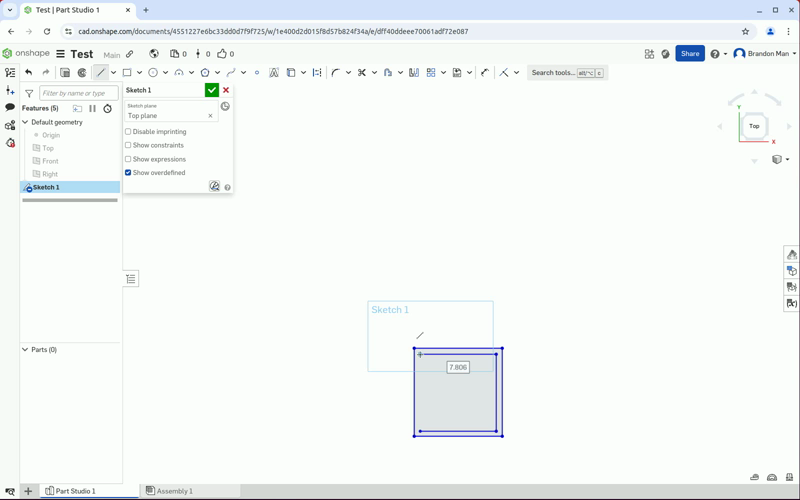
scroll(-6)
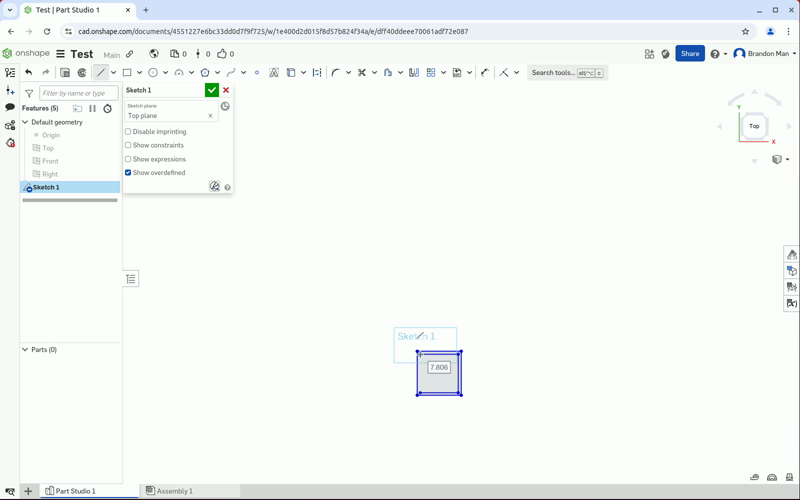
key_up(shift)
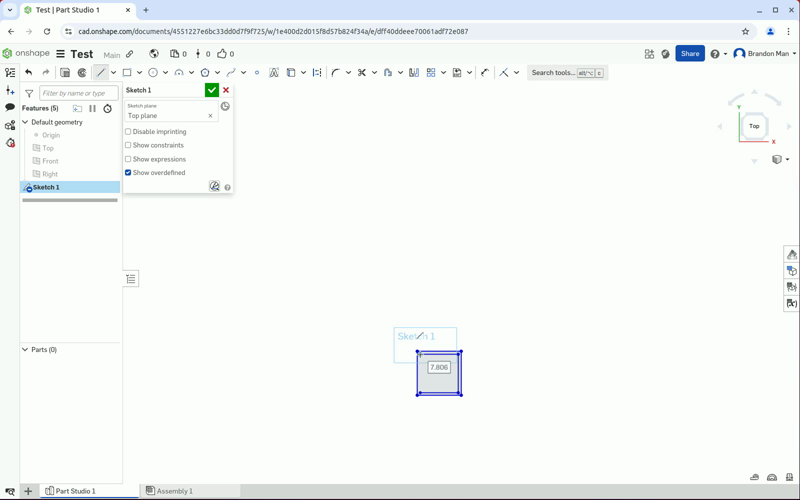
mouse_move(450, 354)
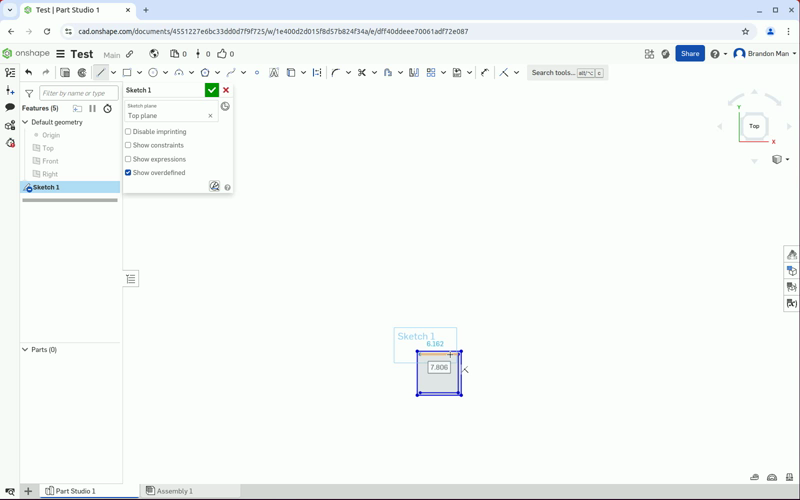
key_down(shift)
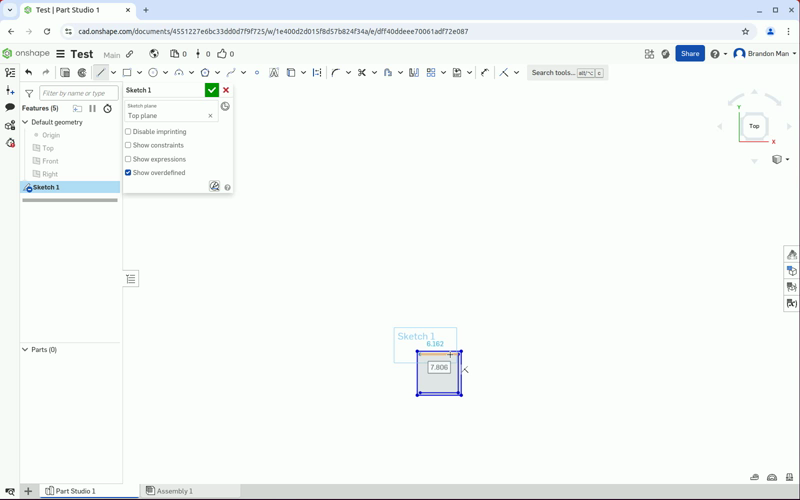
mouse_move(420, 392)
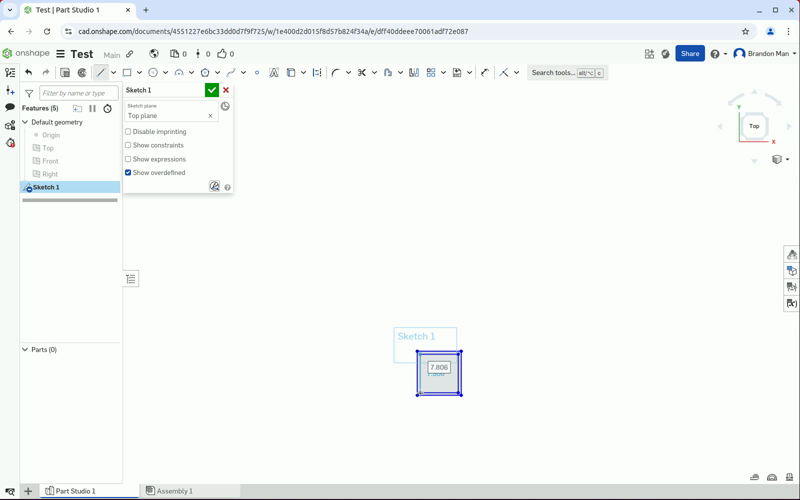
scroll(6)
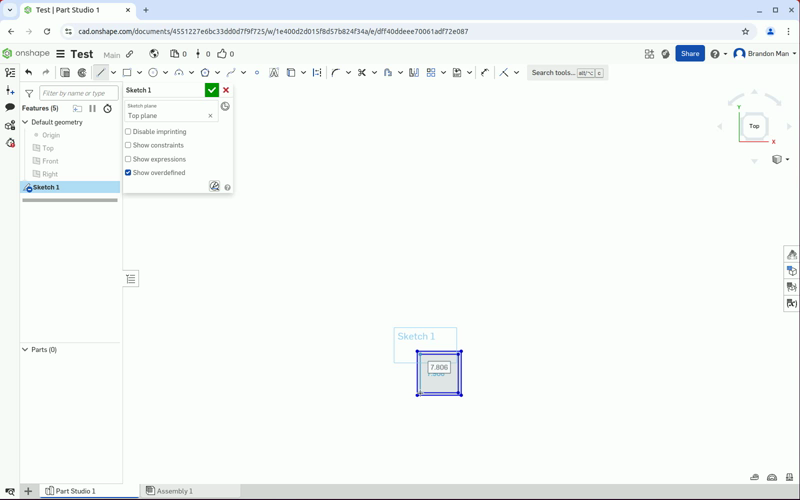
scroll(6)
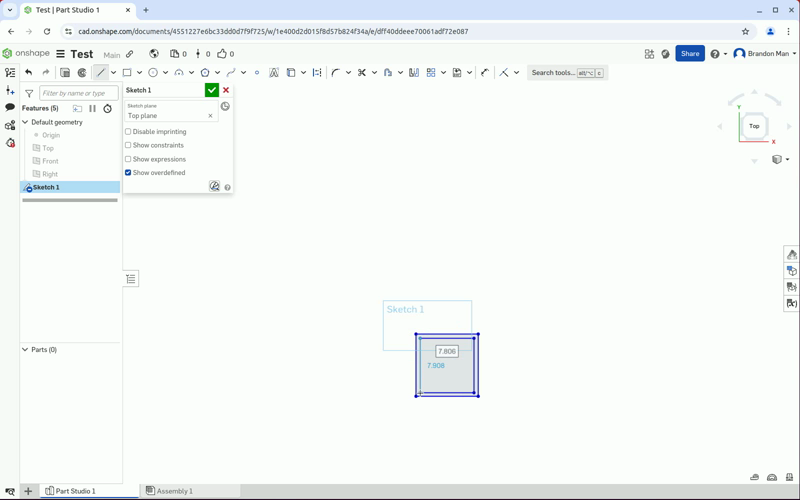
scroll(6)
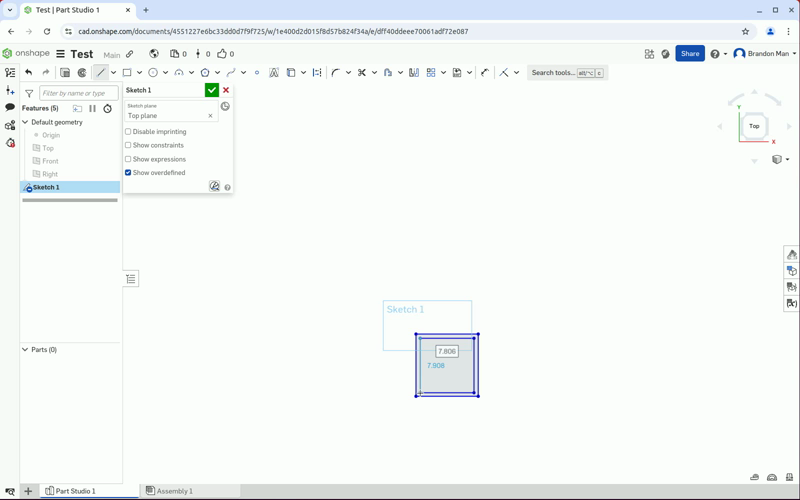
scroll(6)
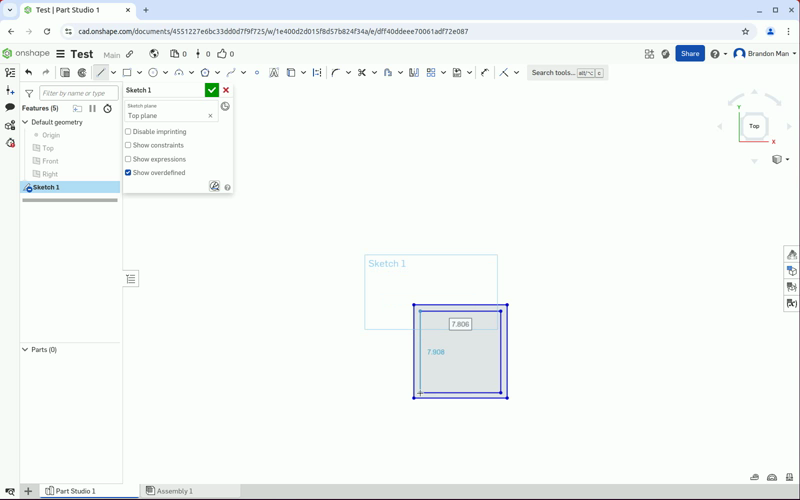
scroll(6)
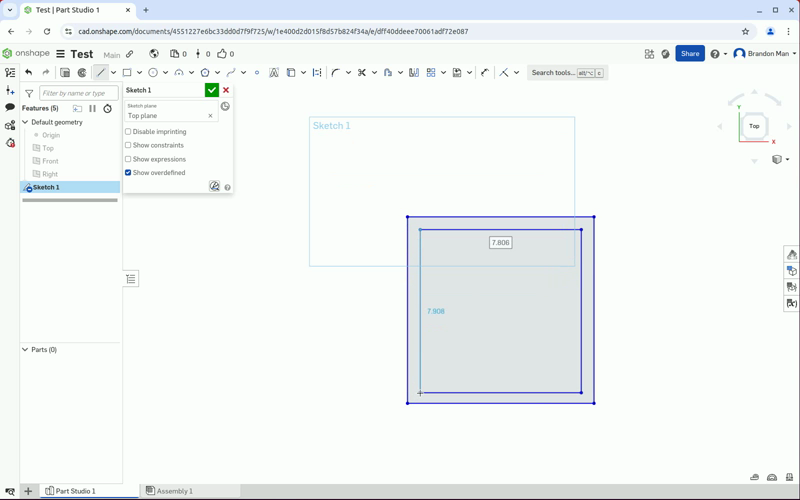
scroll(6)
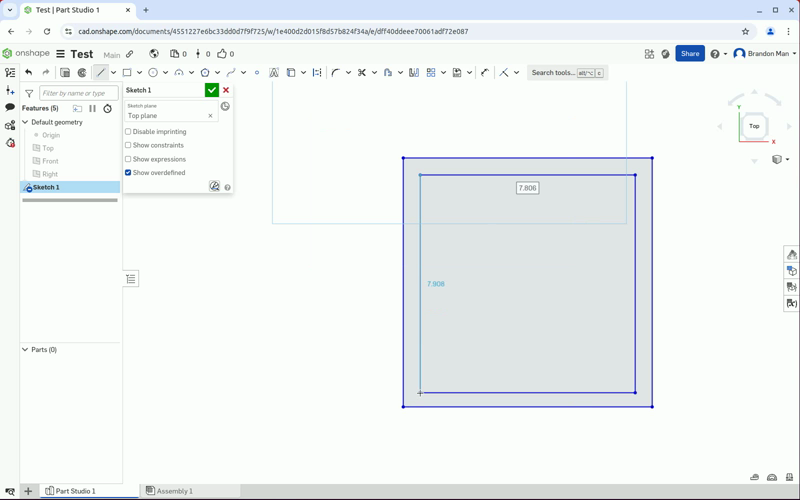
scroll(6)
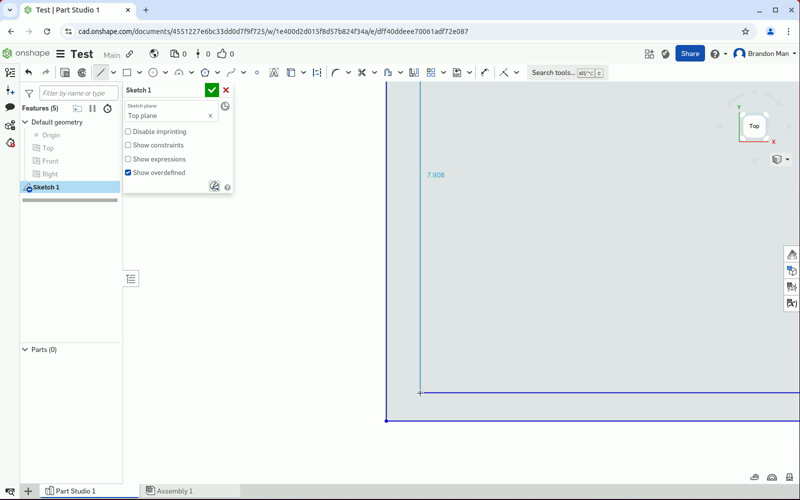
key_up(shift)
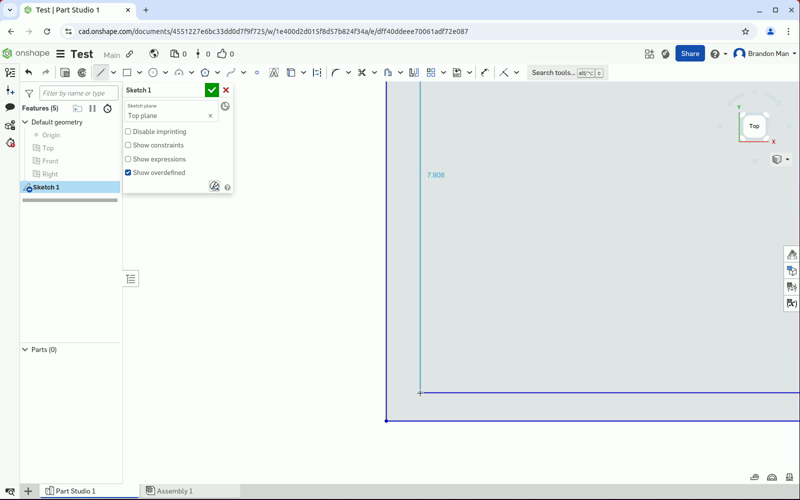
click(420, 392)
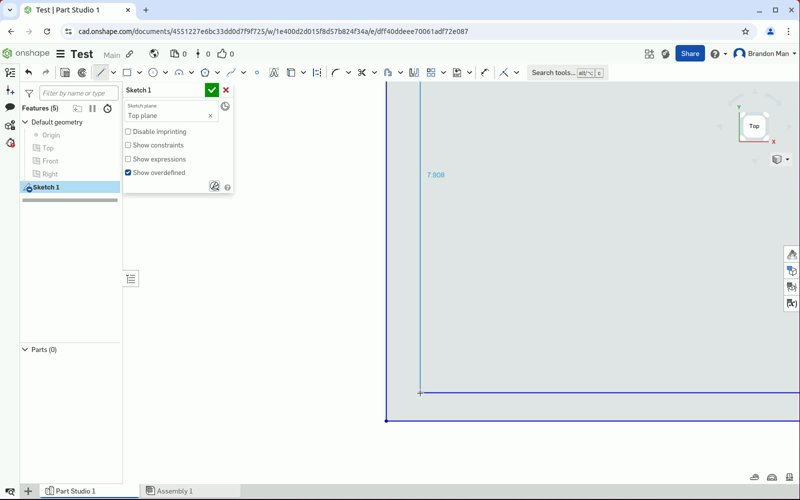
scroll(-6)
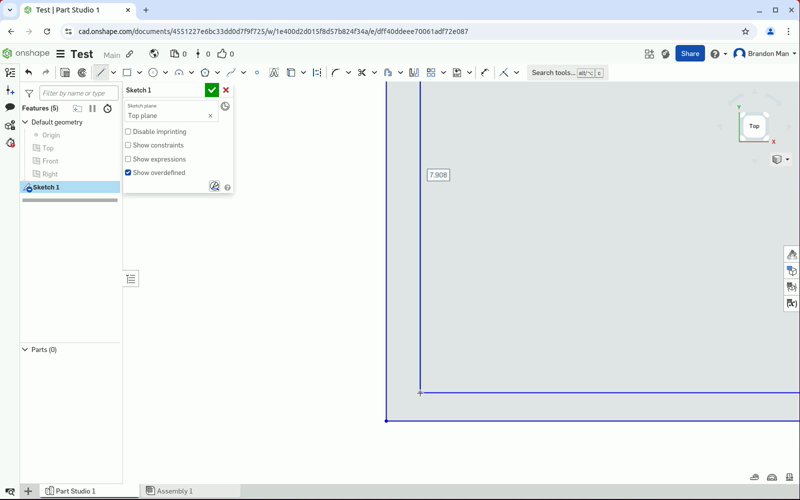
scroll(-6)
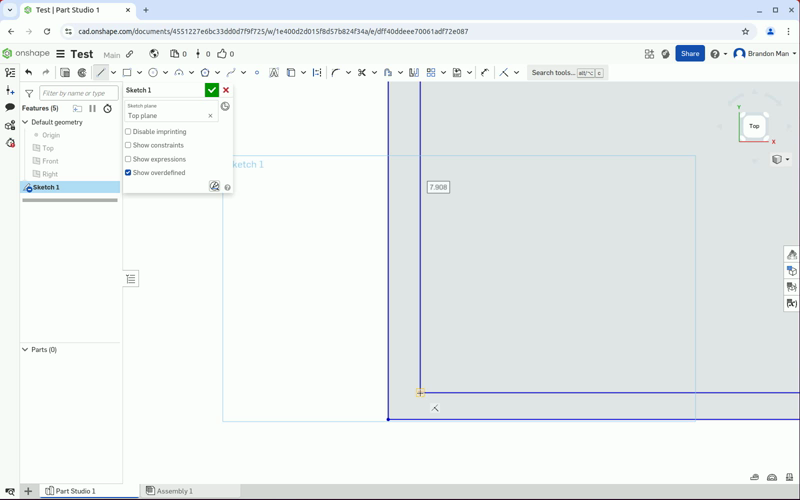
scroll(-6)
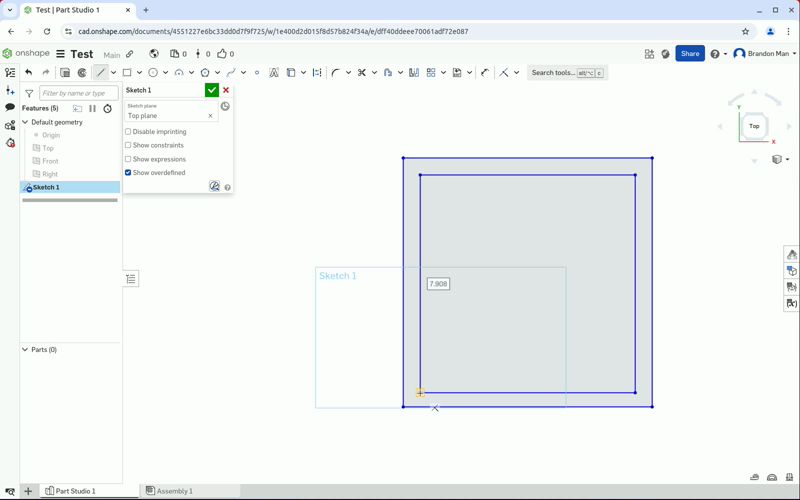
scroll(-6)
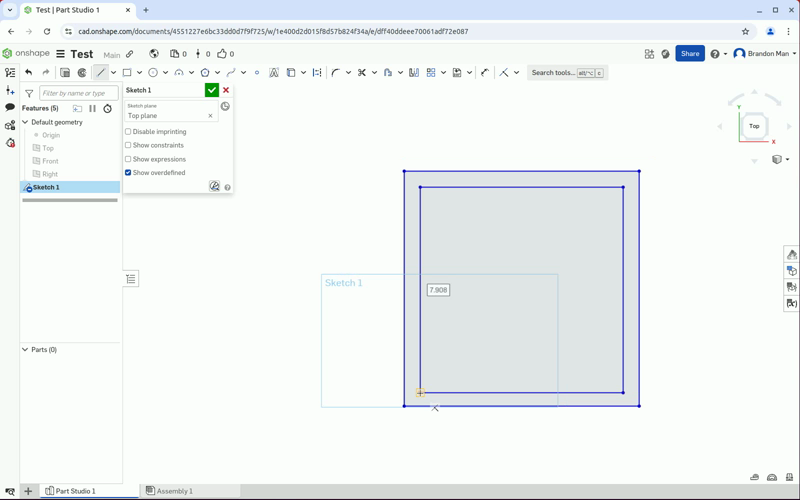
scroll(-6)
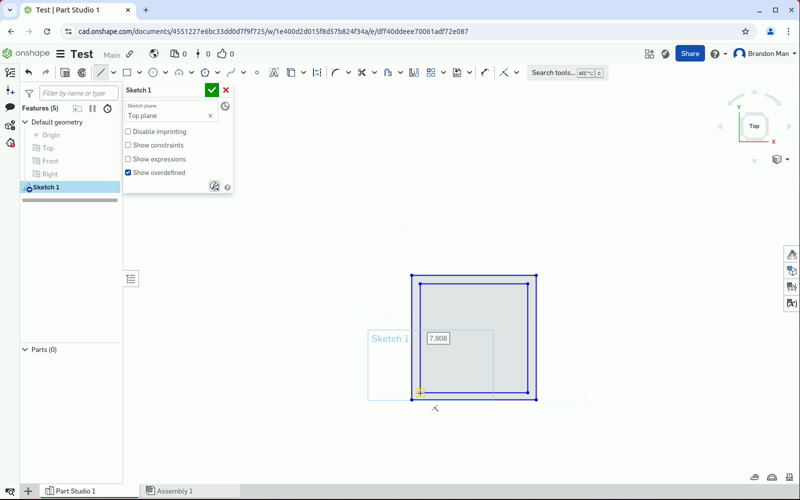
scroll(-6)
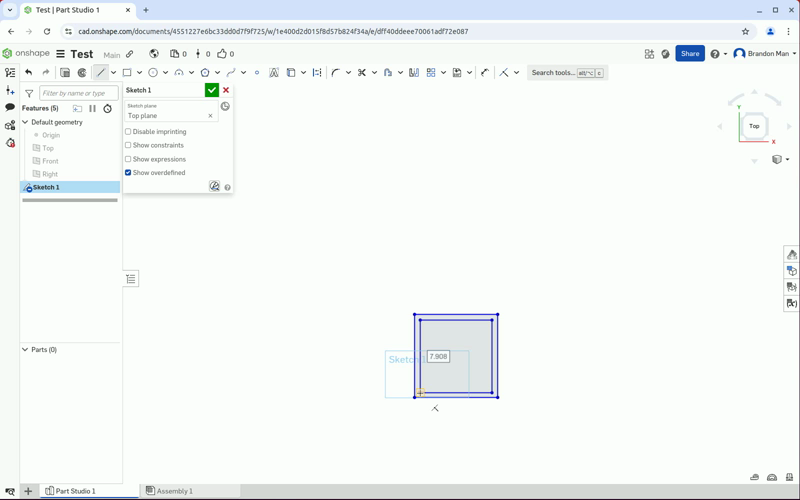
scroll(-6)
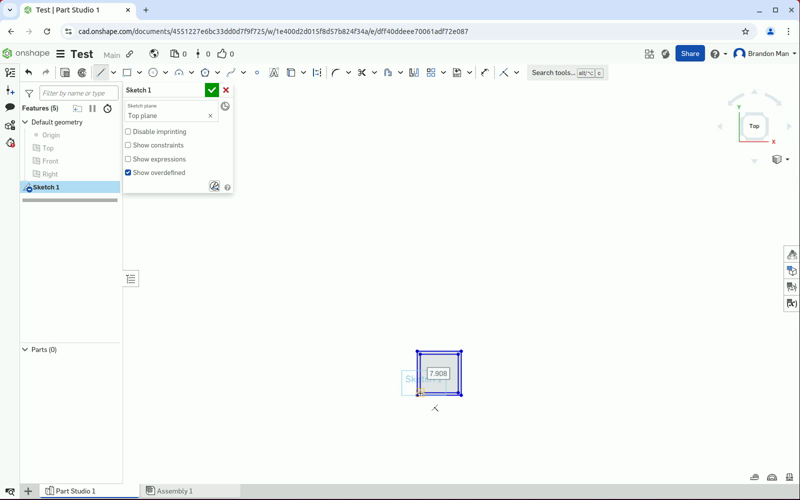
key(esc)
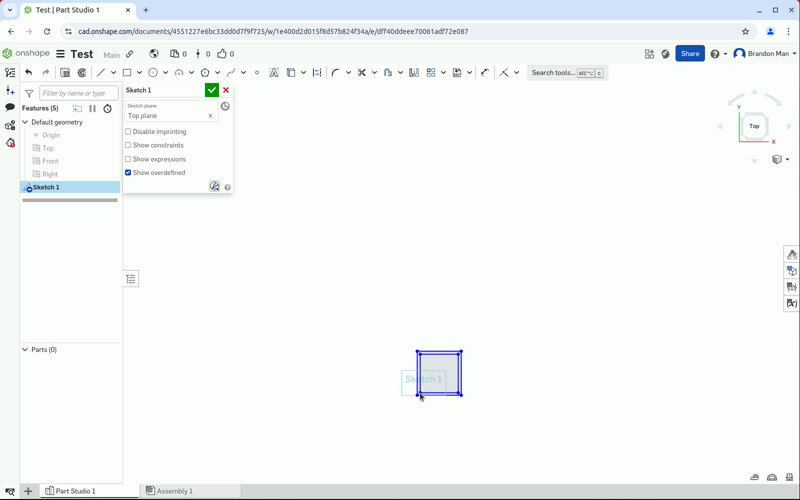
mouse_move(460, 381)
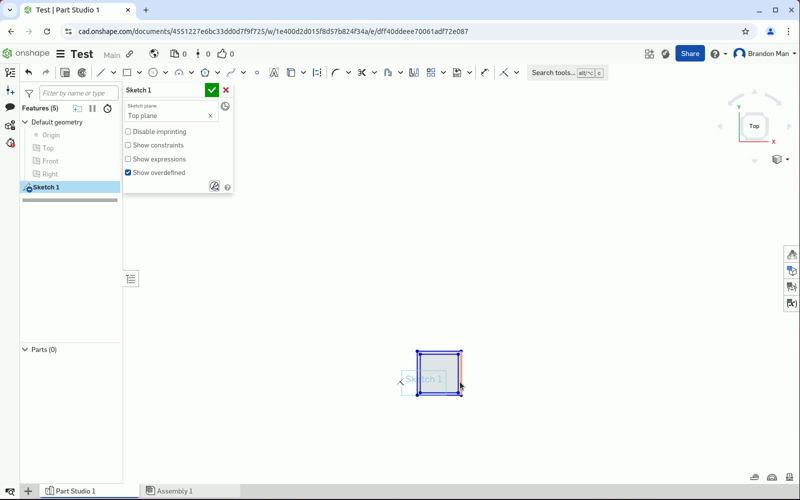
scroll(6)
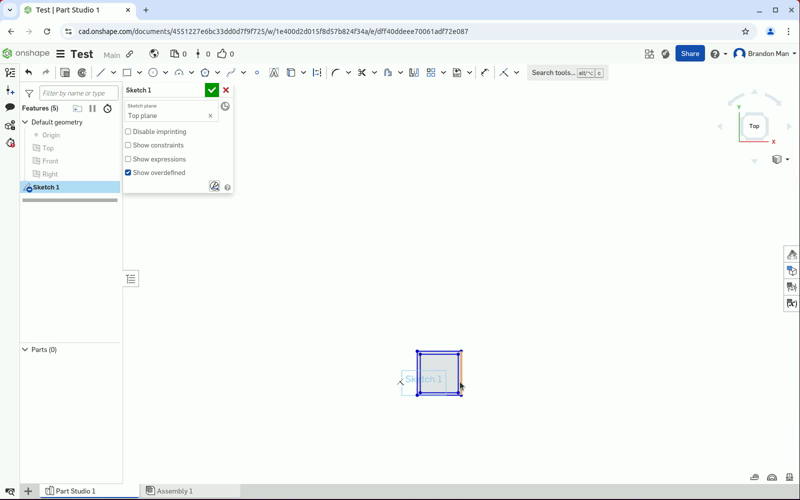
scroll(6)
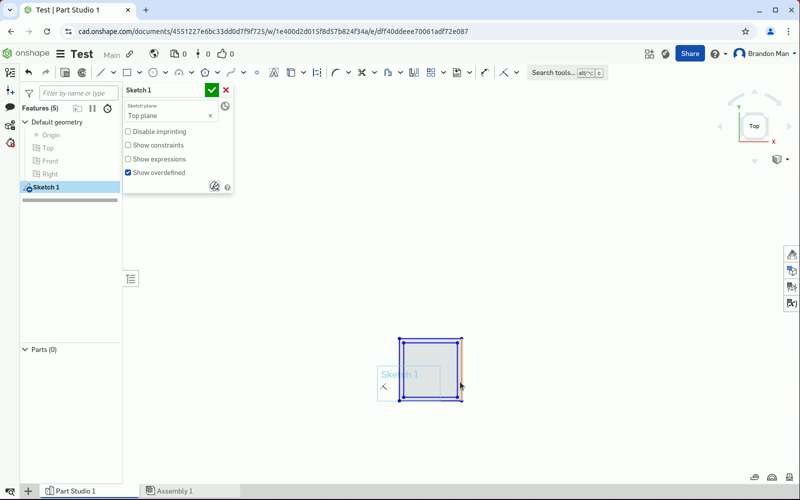
scroll(6)
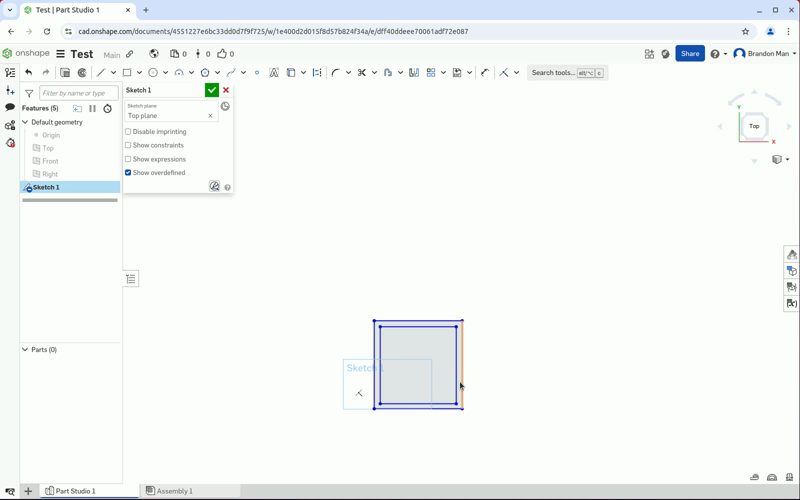
scroll(6)
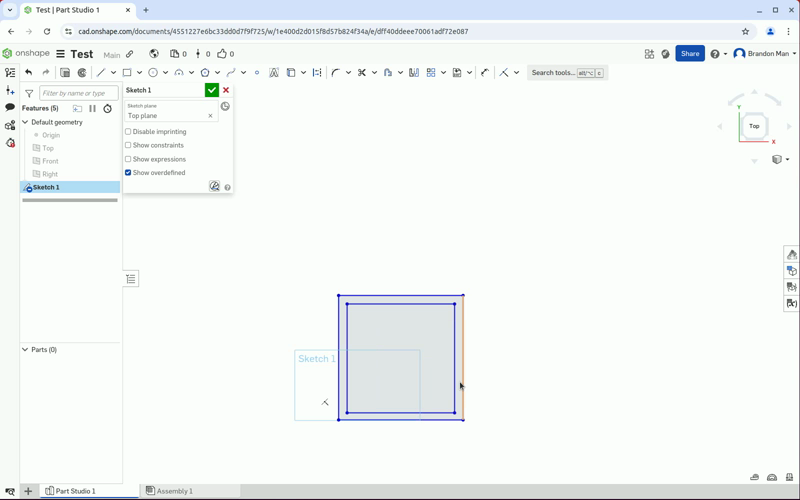
scroll(6)
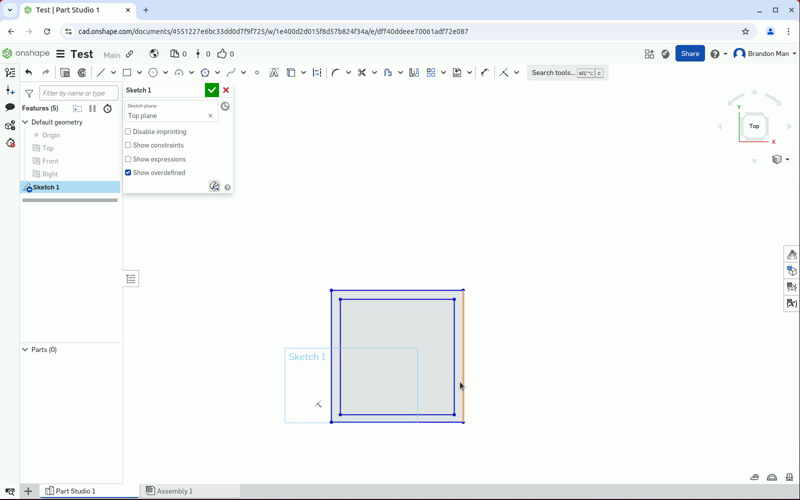
scroll(6)
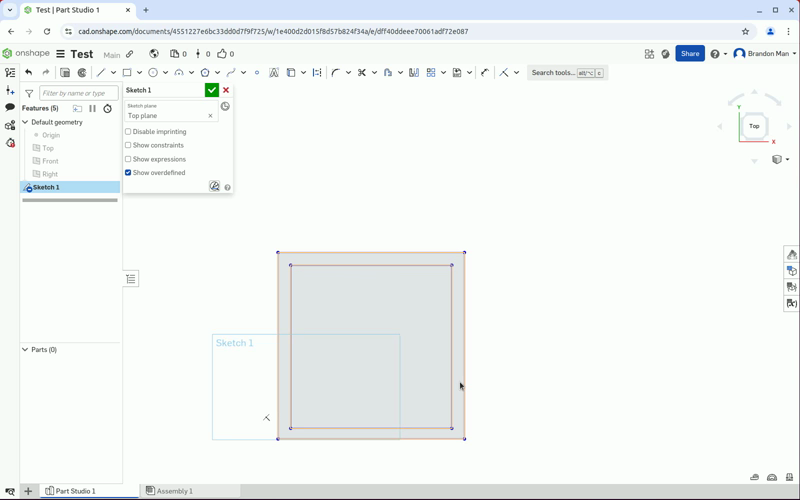
scroll(6)
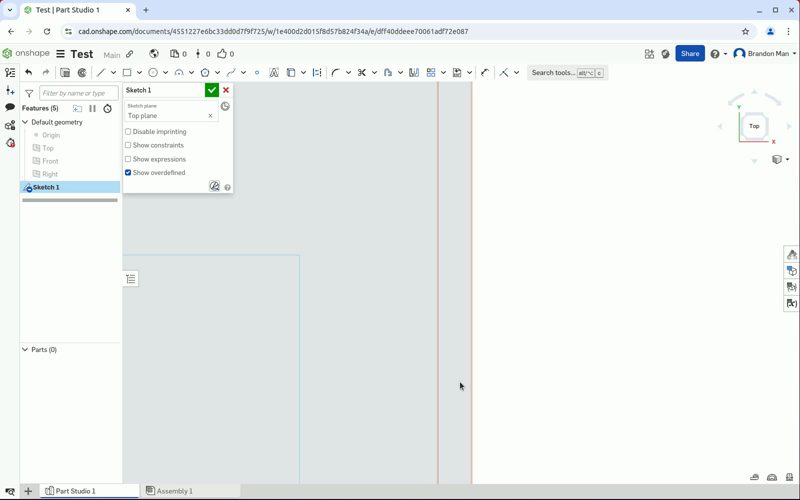
click(460, 381)
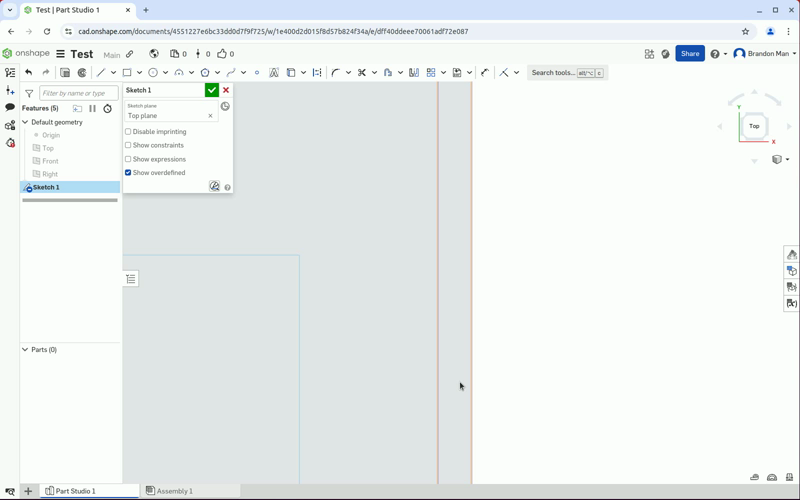
scroll(-6)
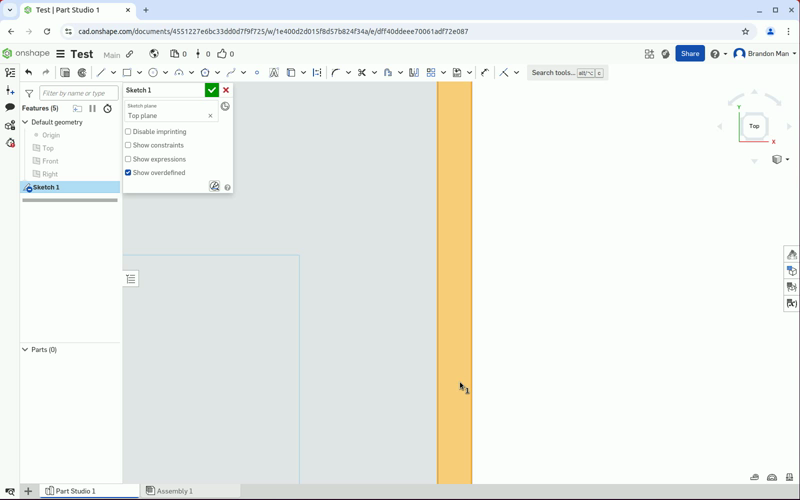
scroll(-6)
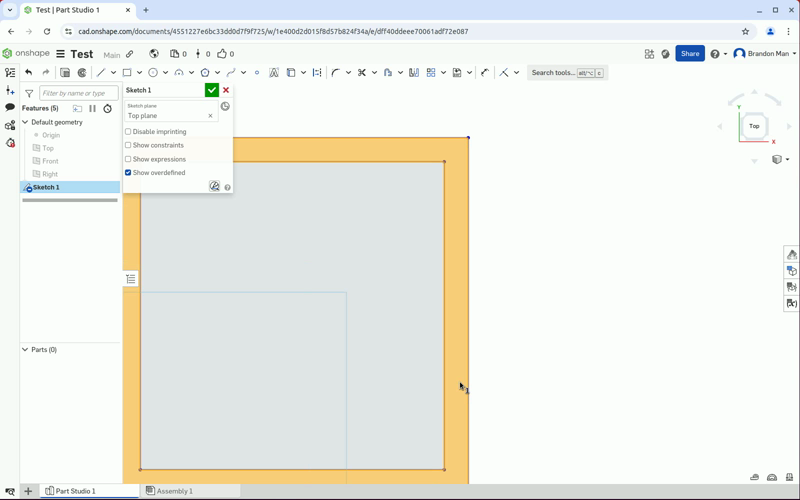
scroll(-6)
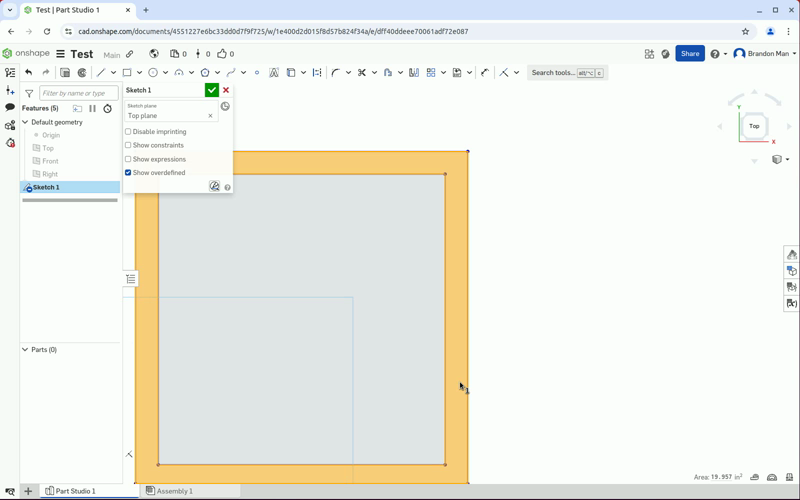
scroll(-6)
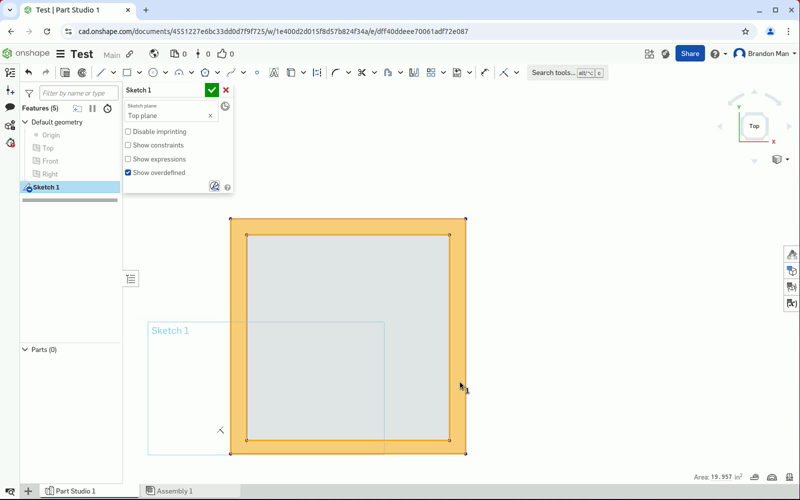
scroll(-6)
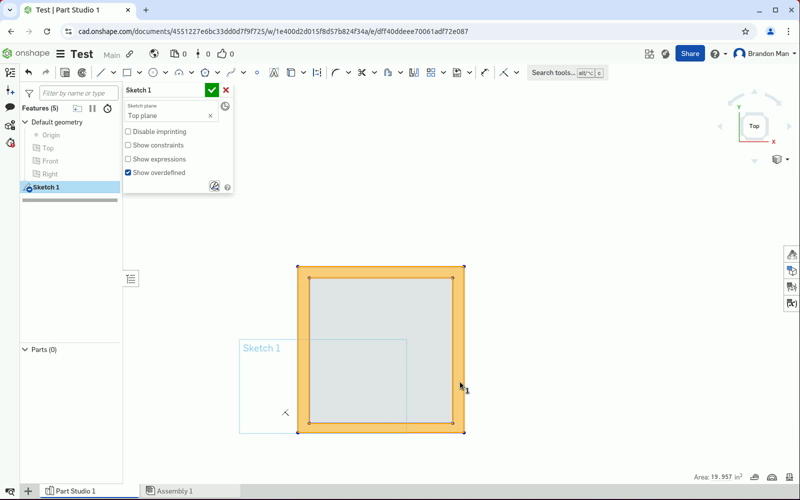
scroll(-6)
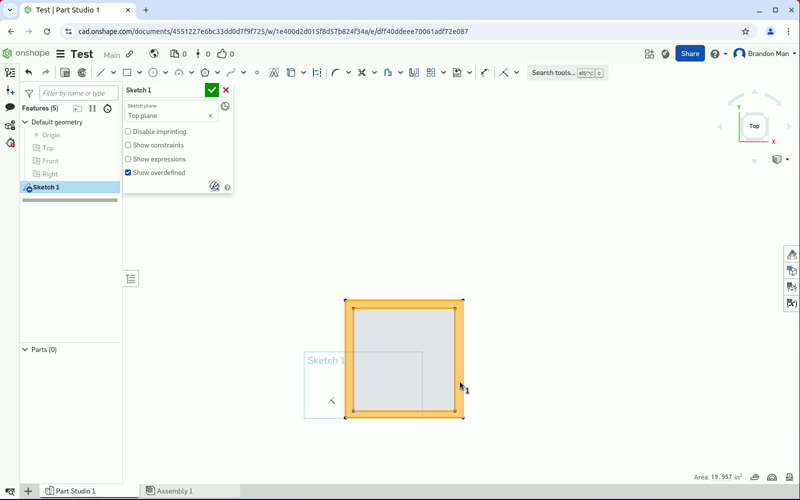
scroll(-6)
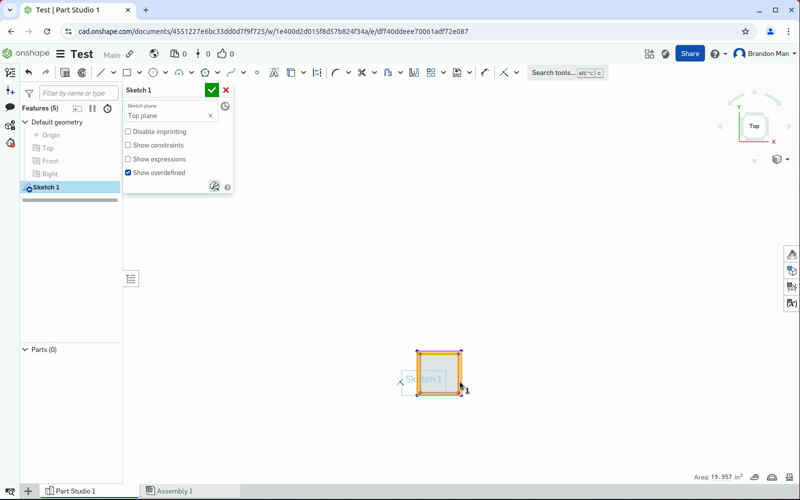
mouse_move(73, 352)
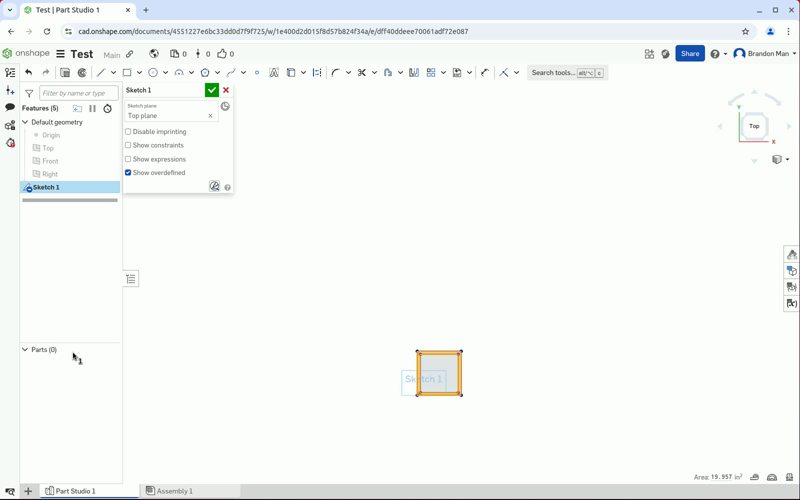
key(shift+y)
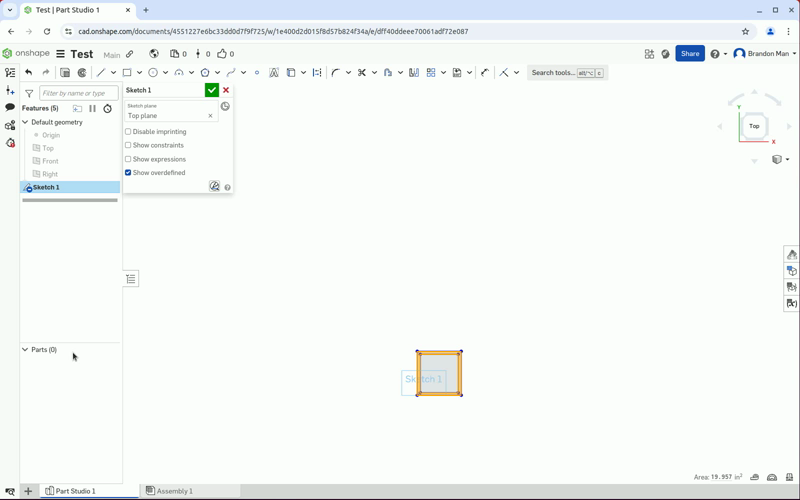
key(shift+e)
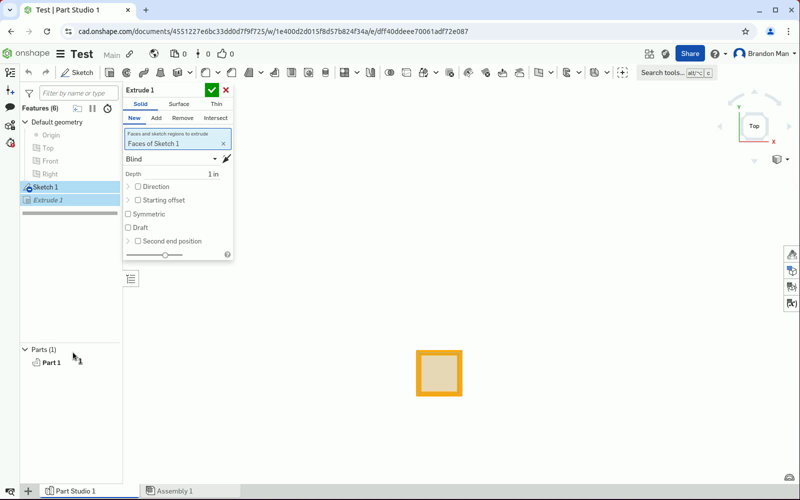
mouse_move(143, 106)
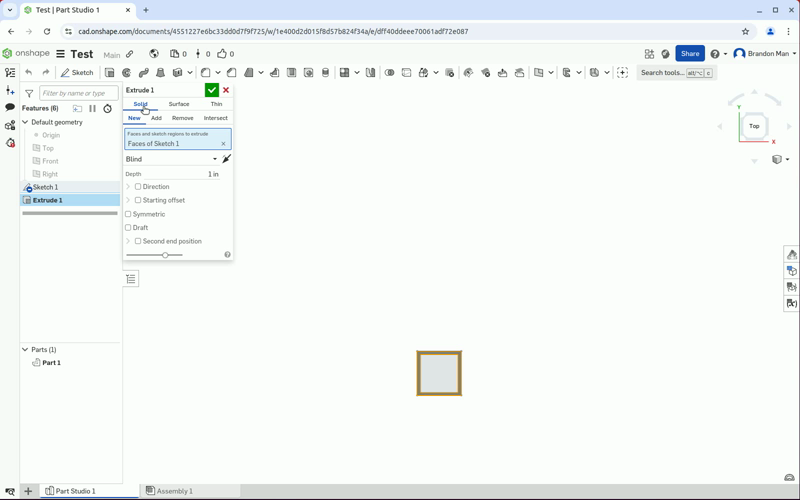
click(143, 106)
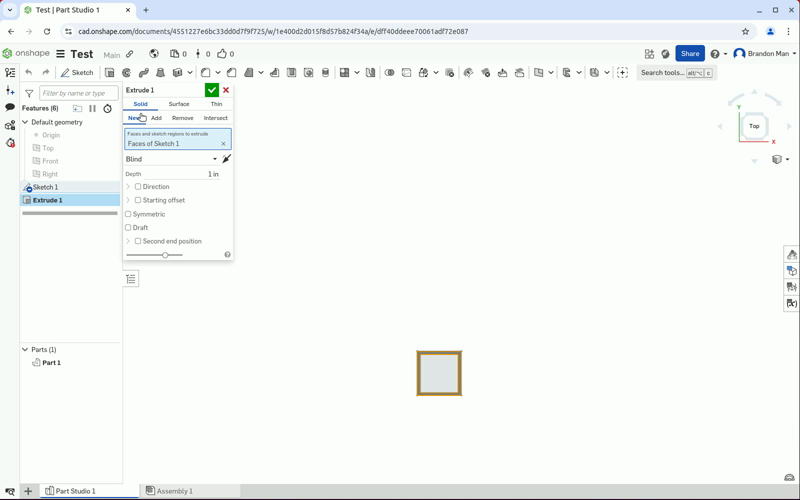
mouse_move(137, 120)
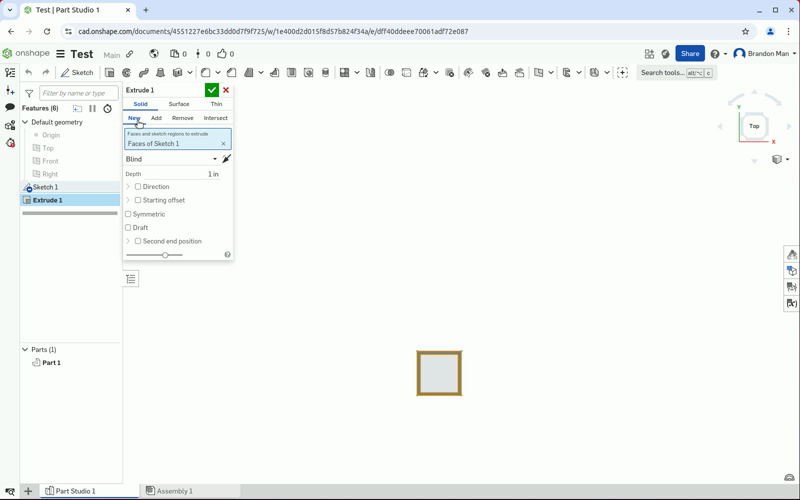
click(137, 120)
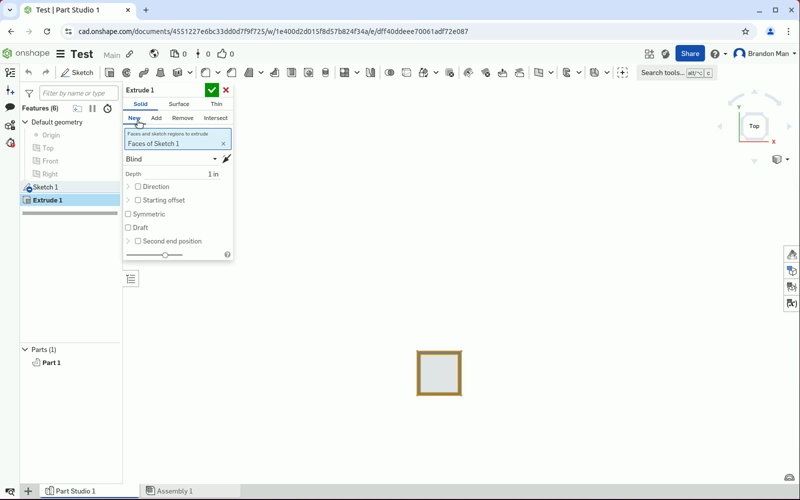
key(tab, 4)
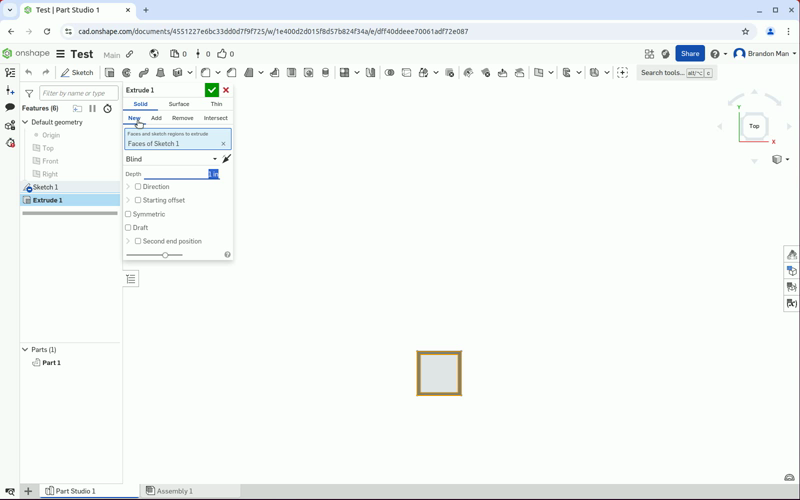
text(5.296)
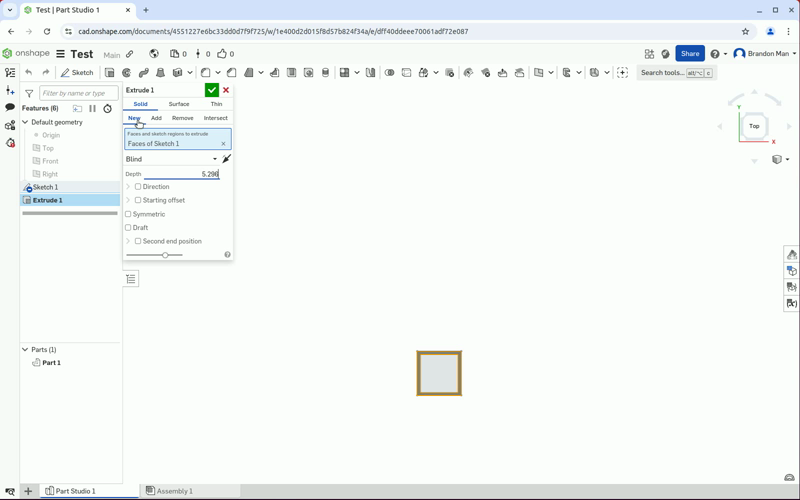
key(enter)
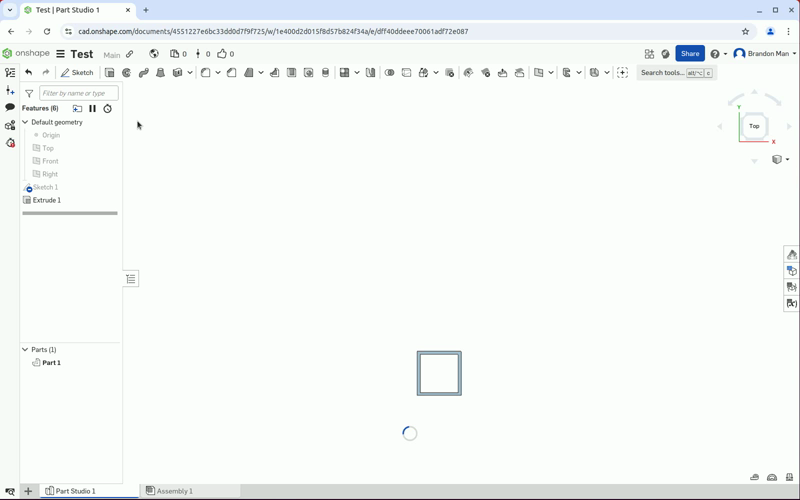
key(shift+h)
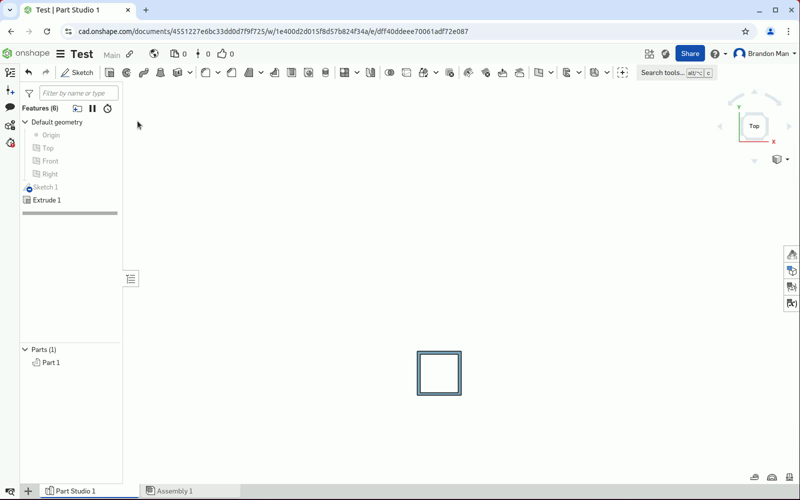
key(shift+h)
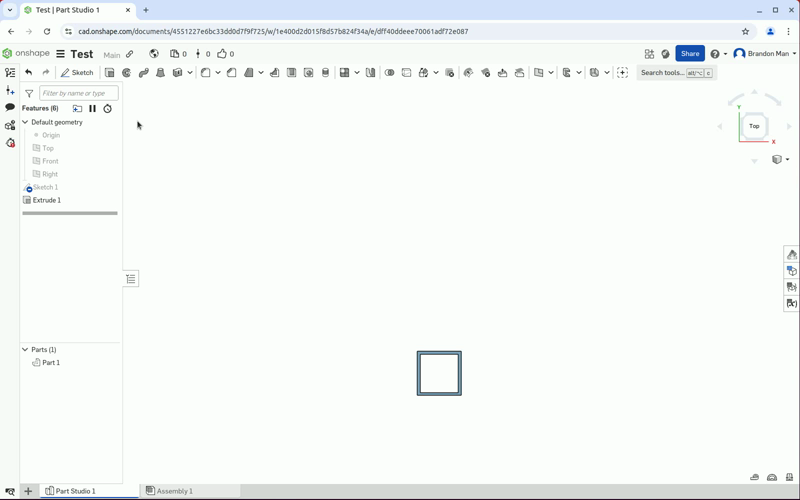
mouse_move(73, 189)
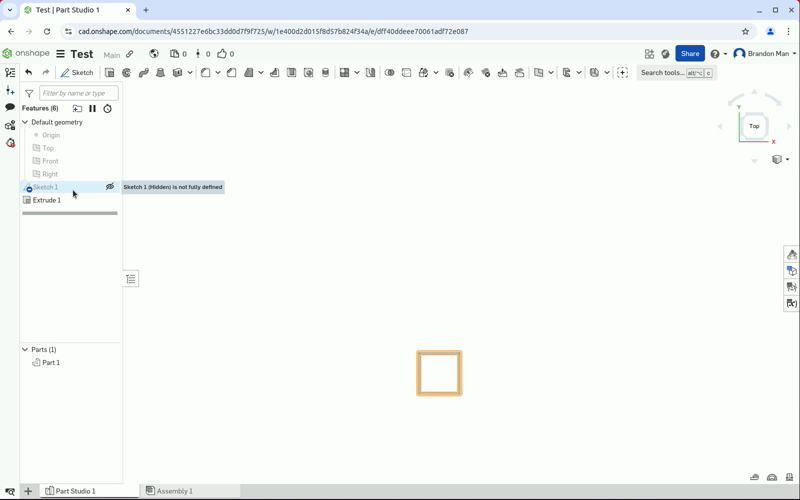
click(73, 189)
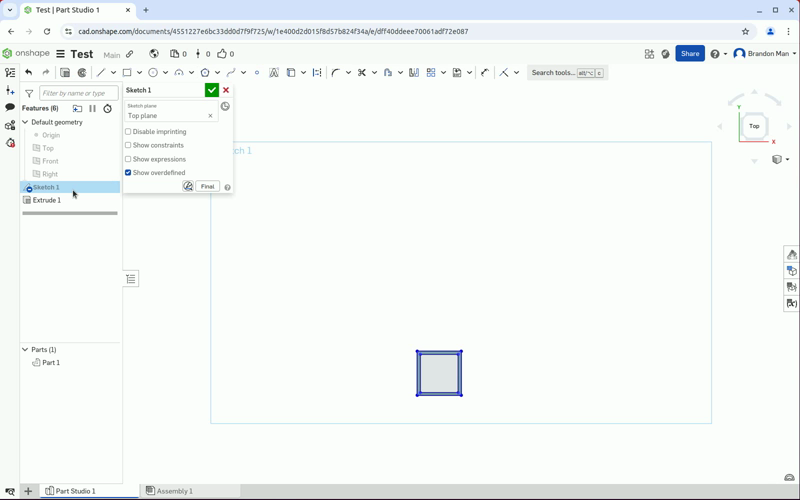
mouse_move(229, 92)
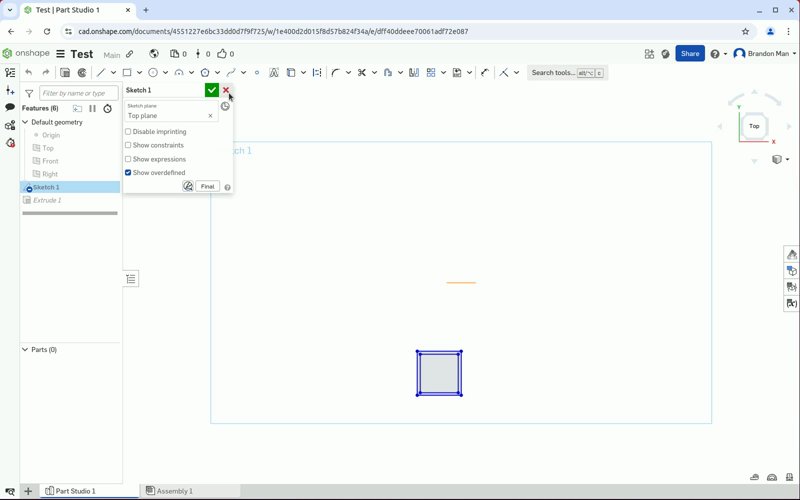
click(229, 92)
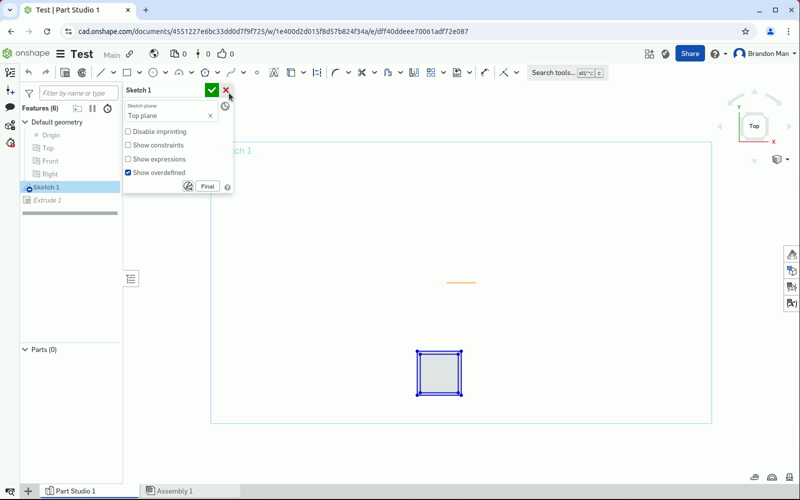
key(shift+s)
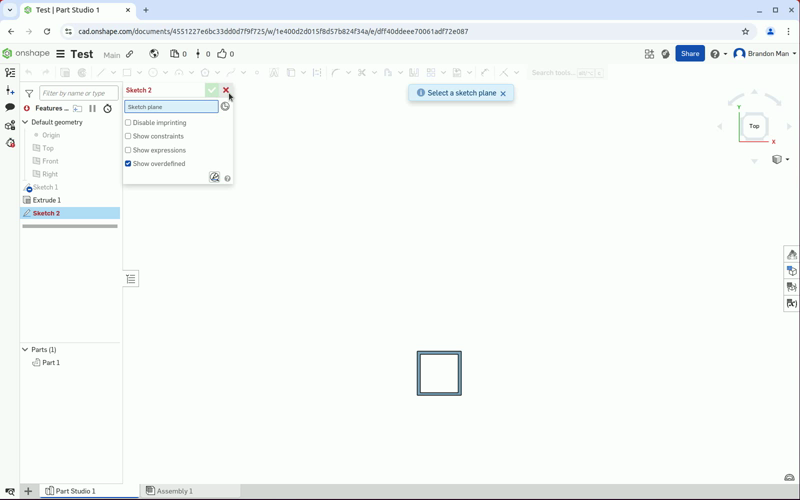
mouse_move(73, 150)
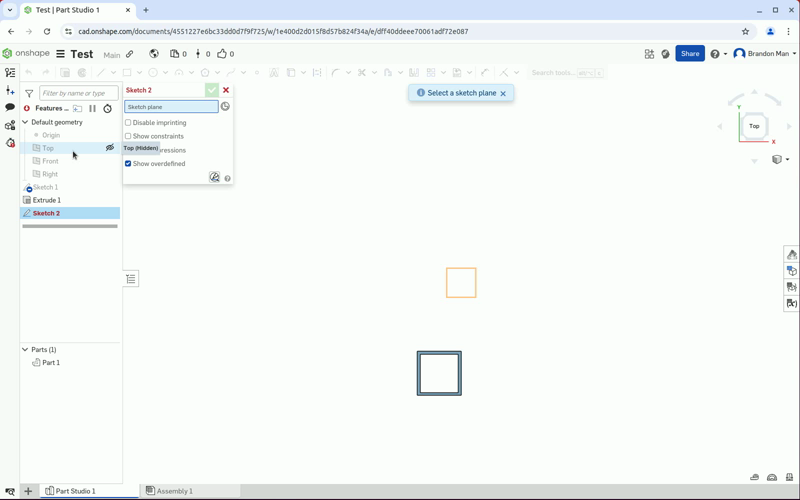
click(73, 150)
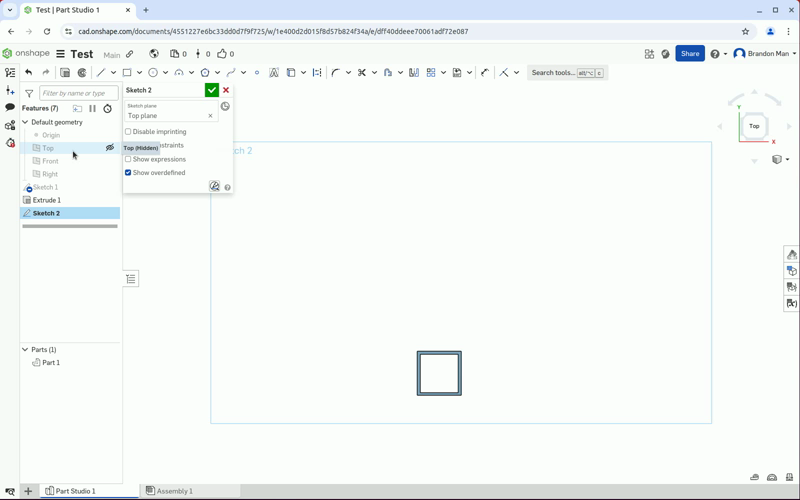
mouse_move(73, 352)
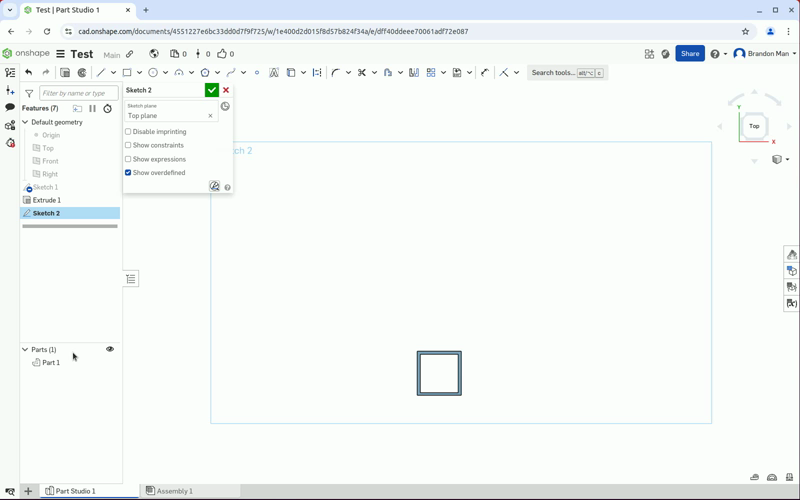
key(y)
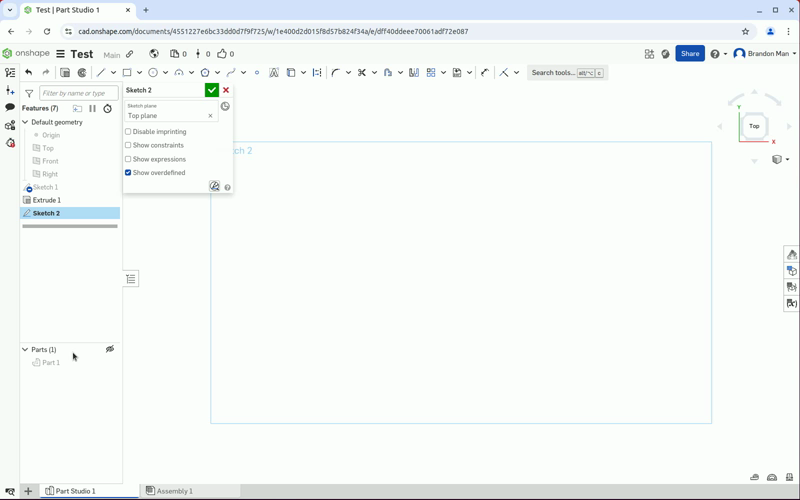
key(c)
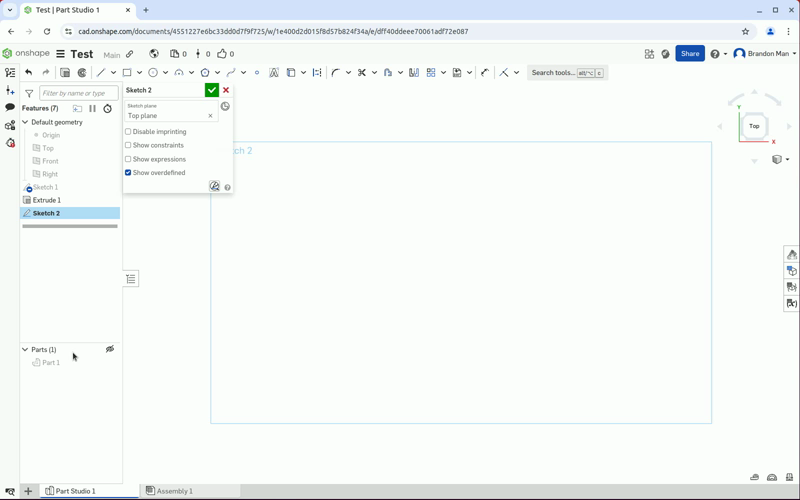
key_down(shift)
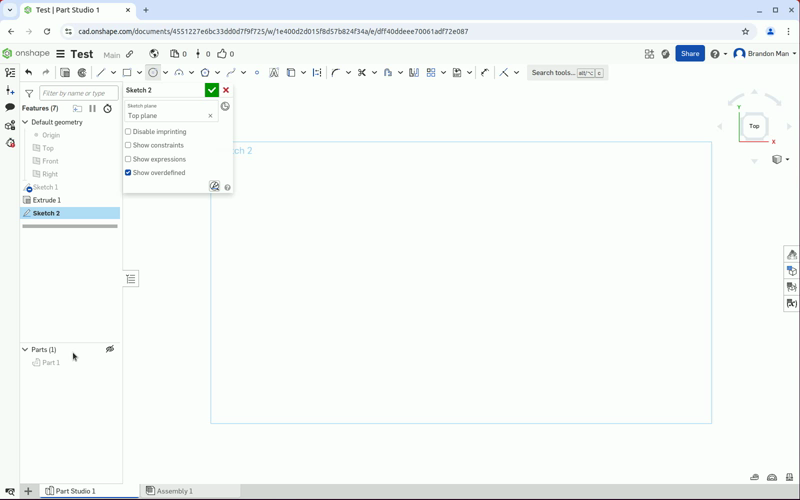
mouse_move(439, 374)
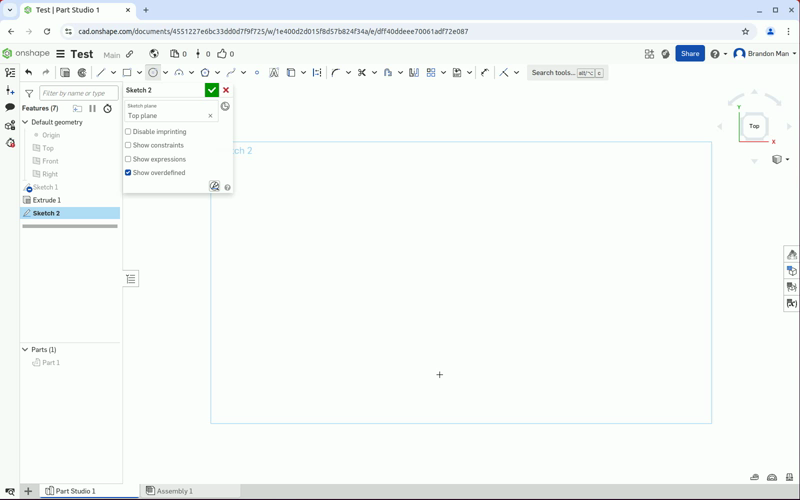
click(439, 374)
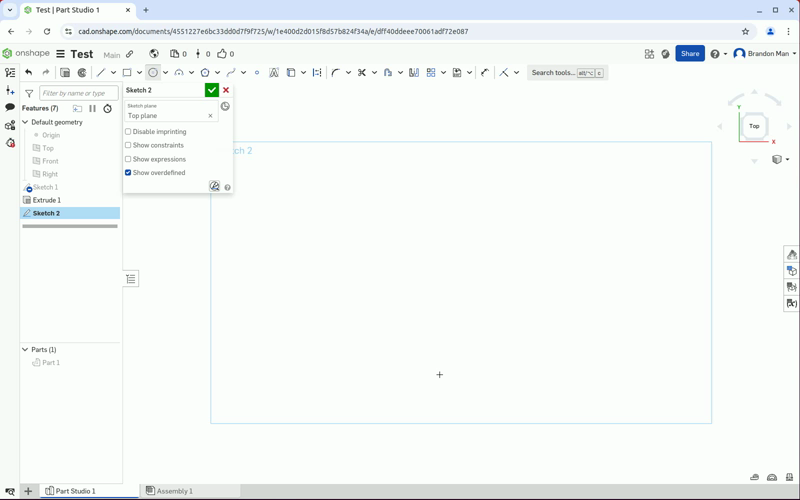
key_up(shift)
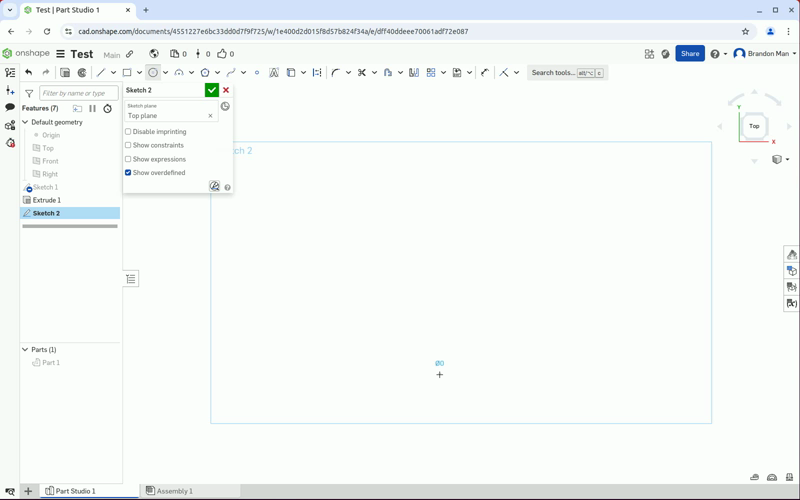
mouse_move(449, 374)
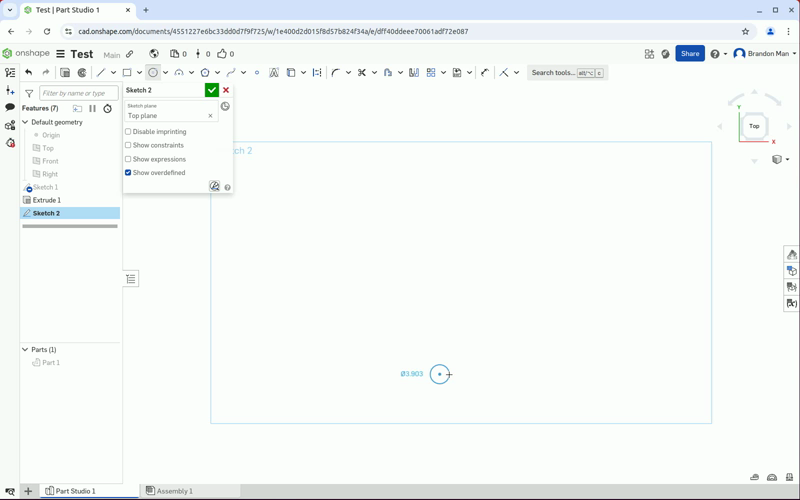
click(449, 374)
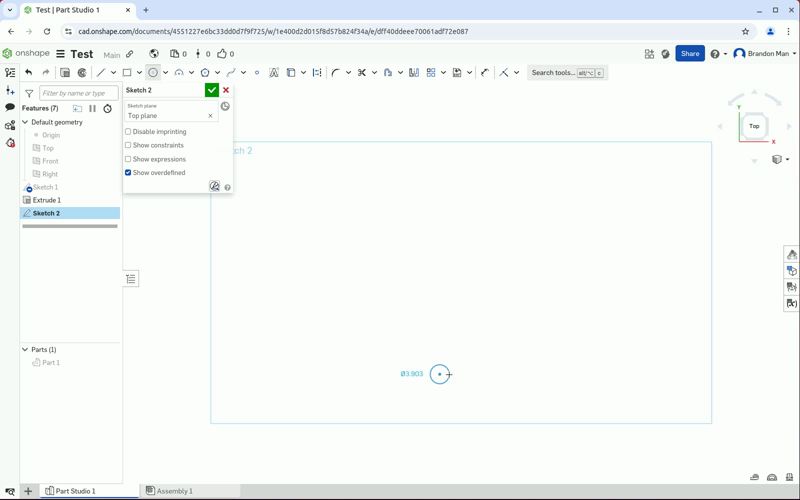
key(esc)
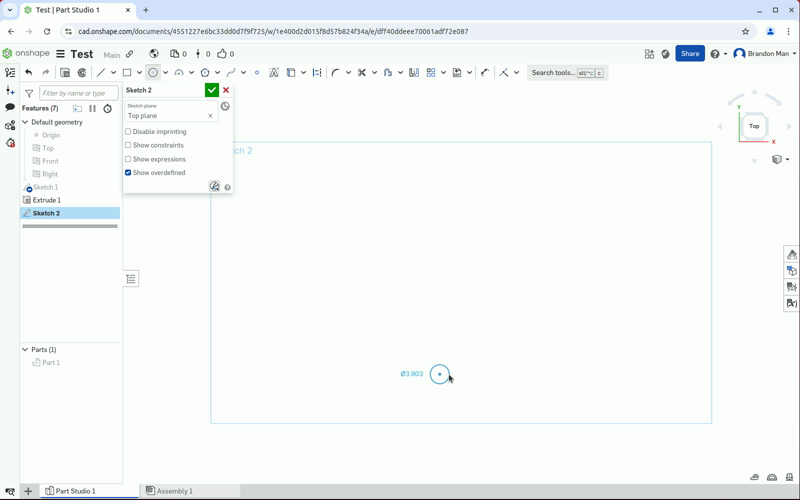
key(c)
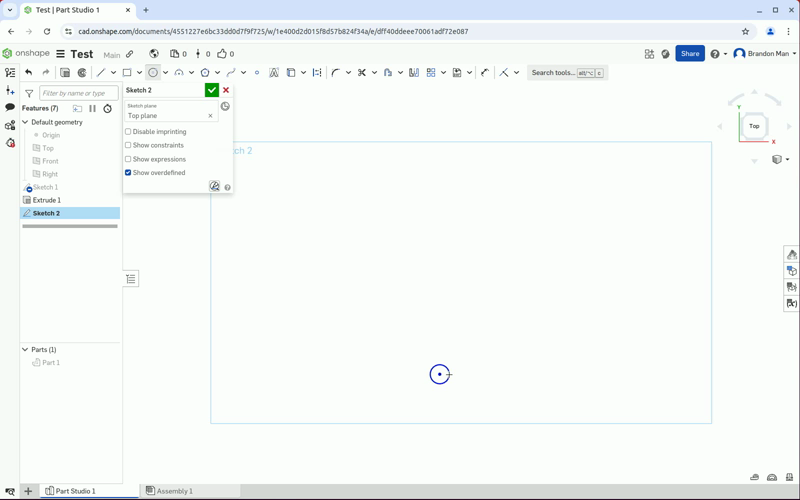
key_down(shift)
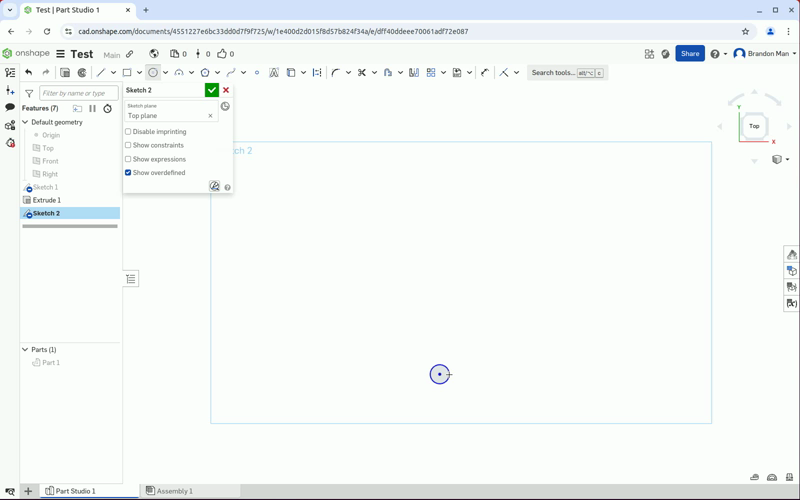
mouse_move(439, 374)
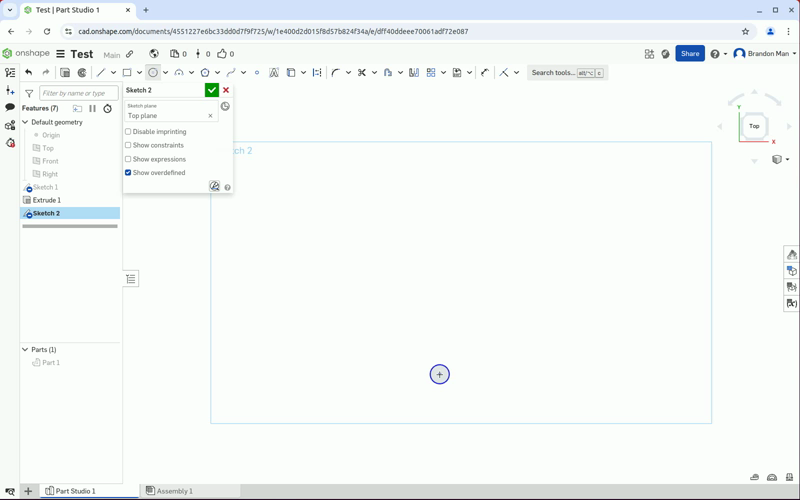
click(439, 374)
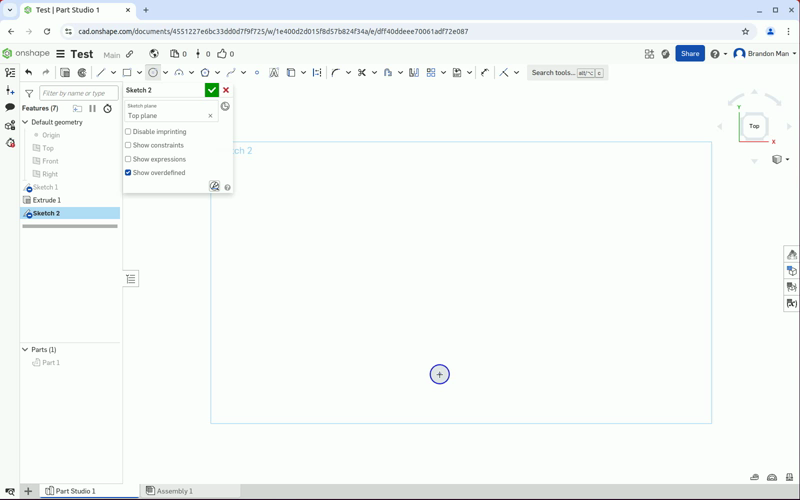
key_up(shift)
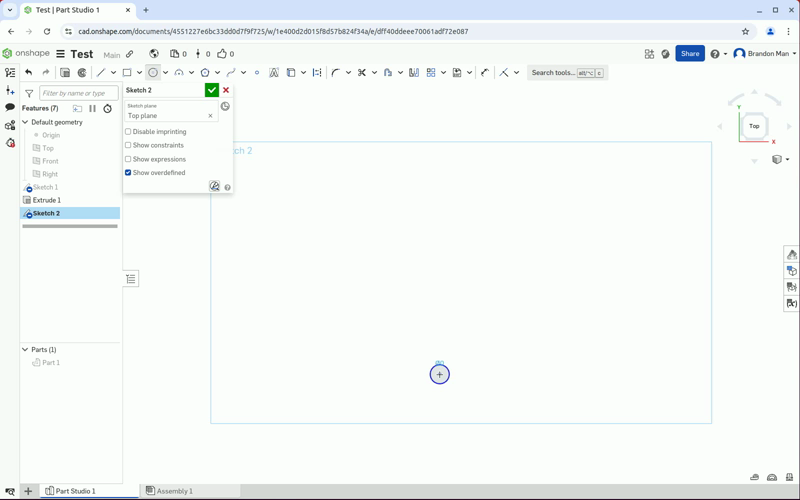
mouse_move(448, 374)
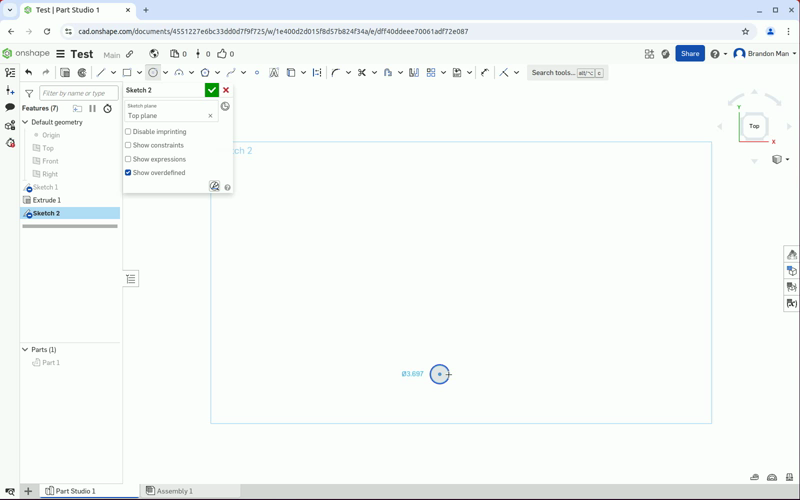
scroll(6)
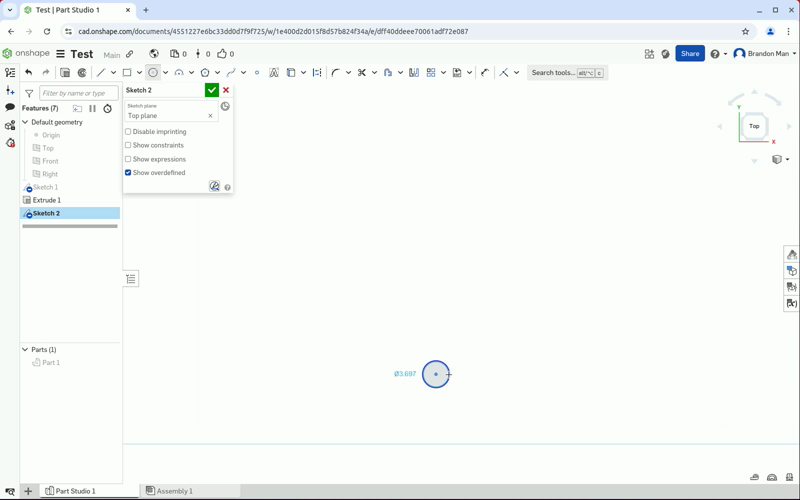
scroll(6)
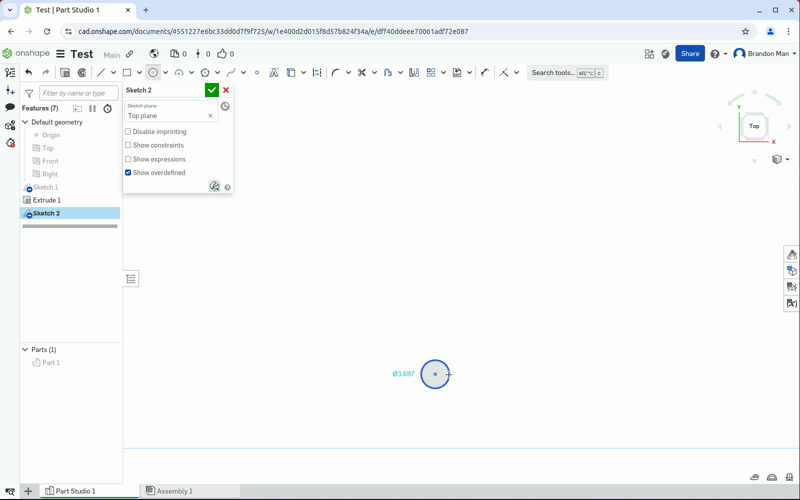
scroll(6)
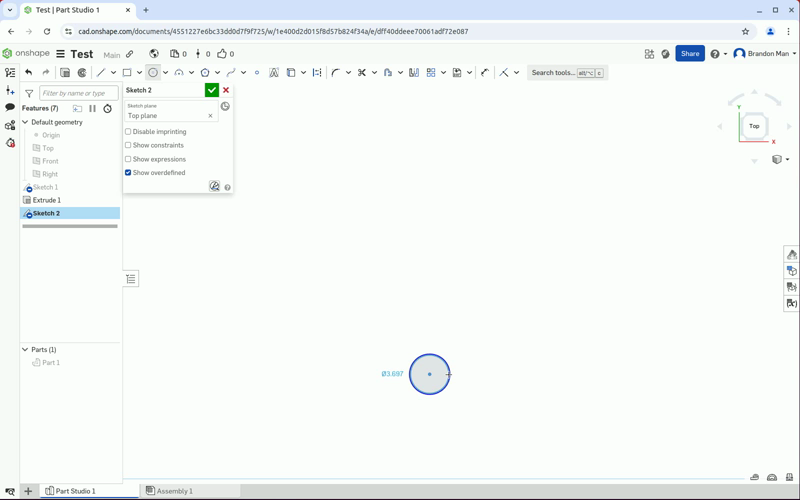
scroll(6)
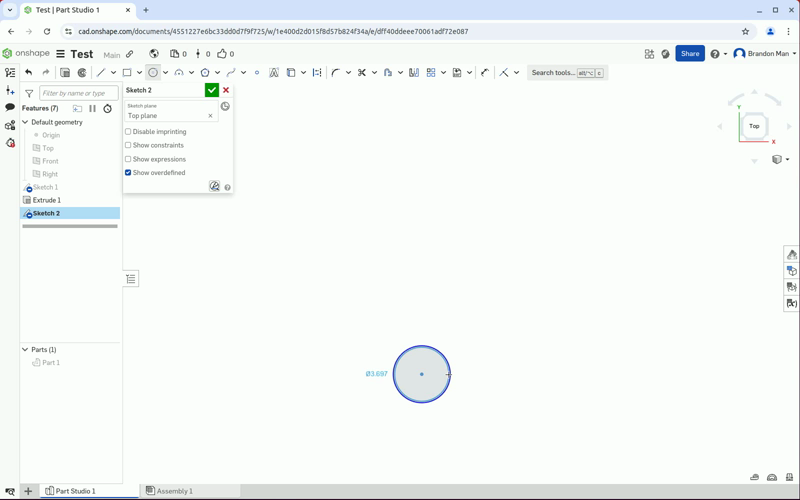
scroll(6)
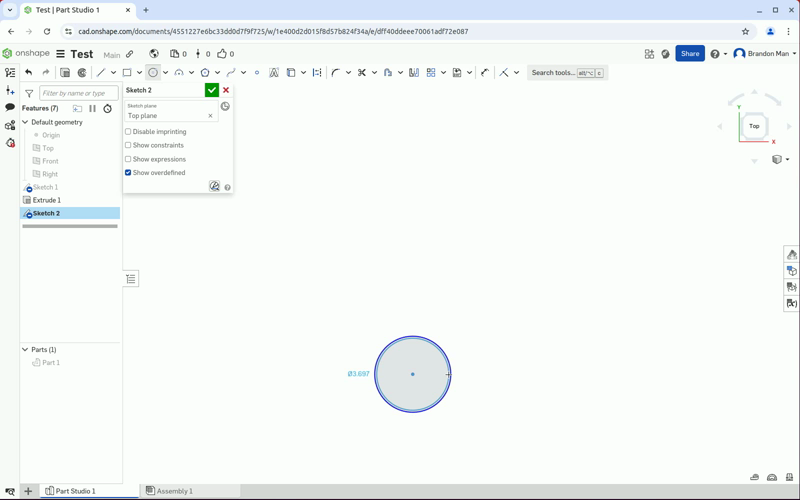
scroll(6)
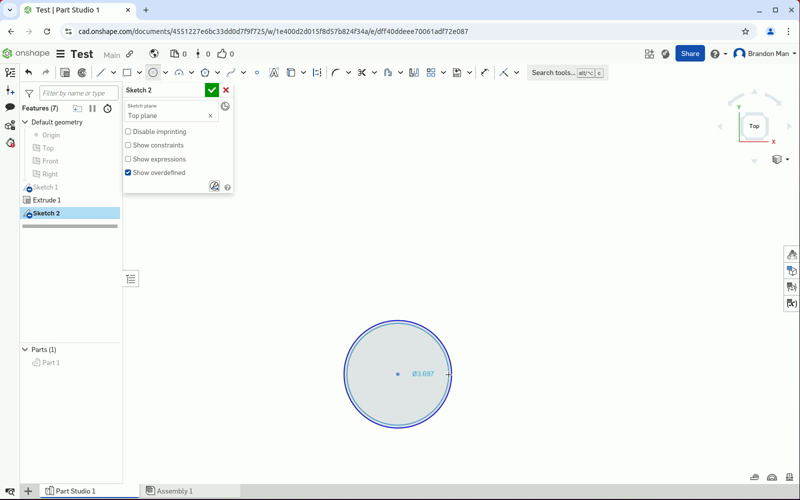
scroll(6)
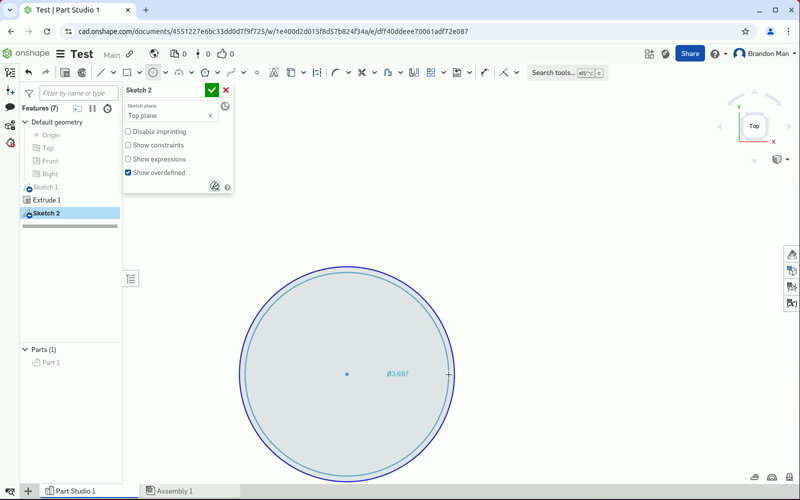
click(448, 374)
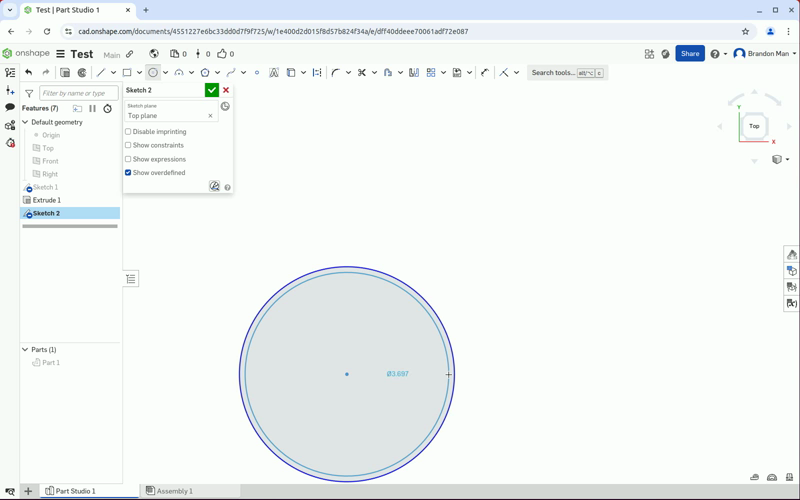
scroll(-6)
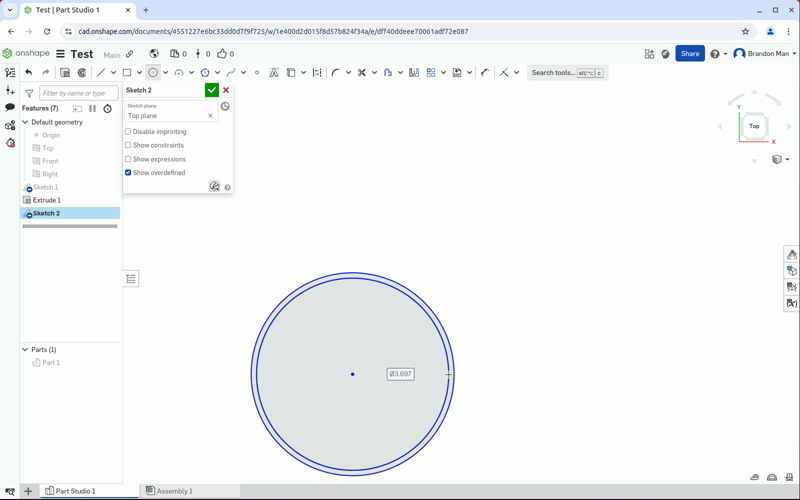
scroll(-6)
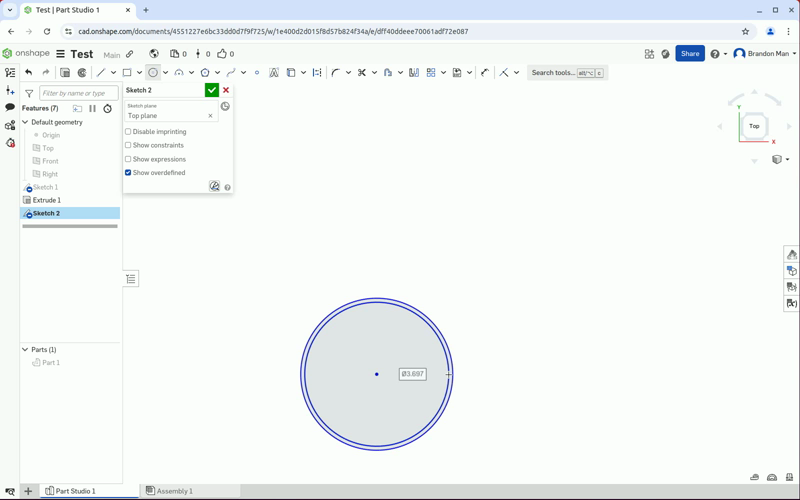
scroll(-6)
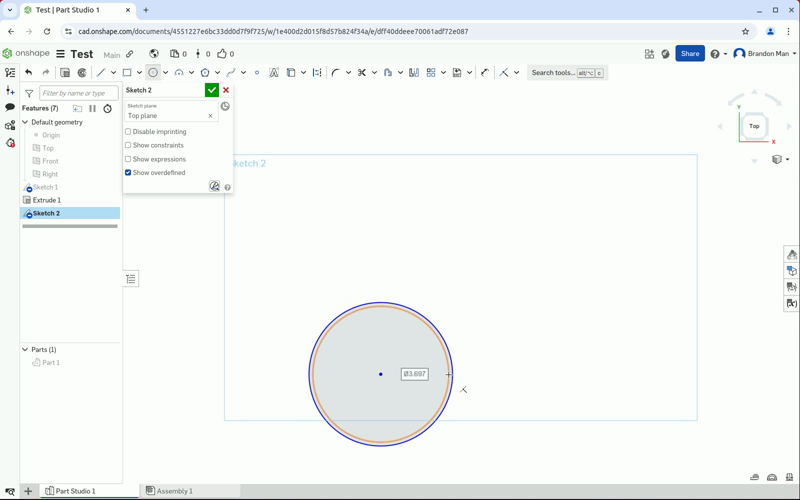
scroll(-6)
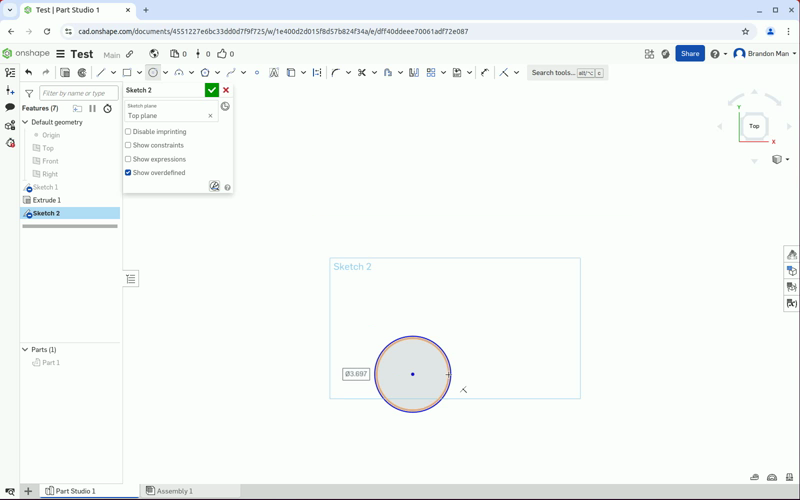
scroll(-6)
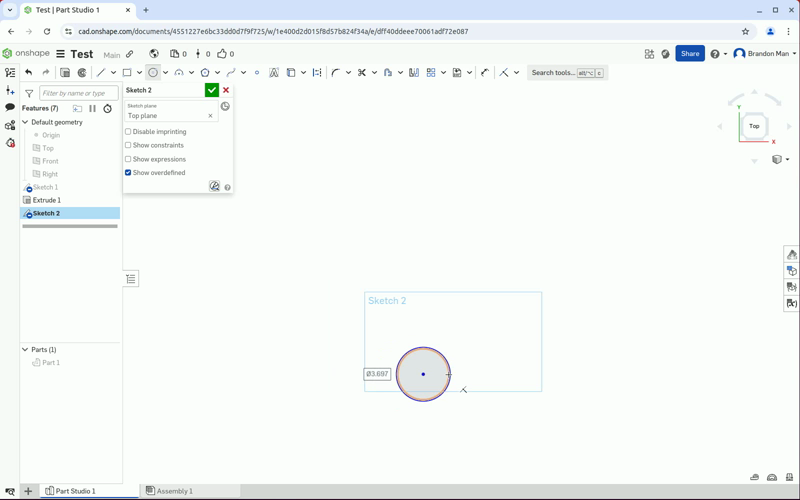
scroll(-6)
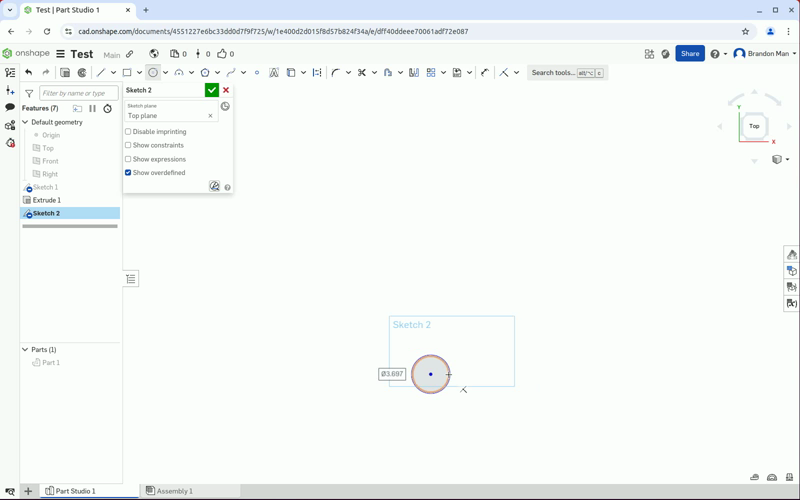
scroll(-6)
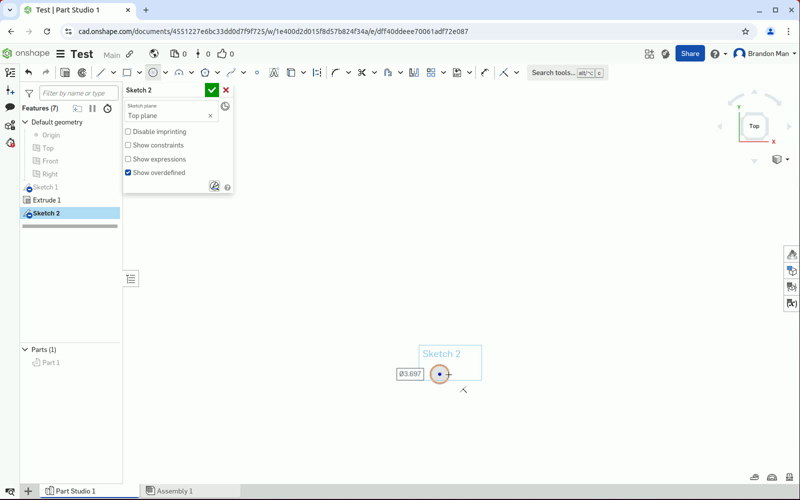
key(esc)
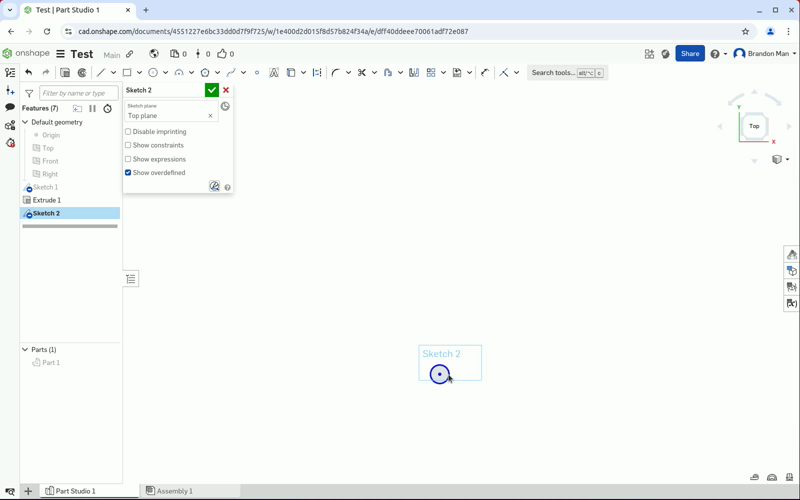
mouse_move(447, 378)
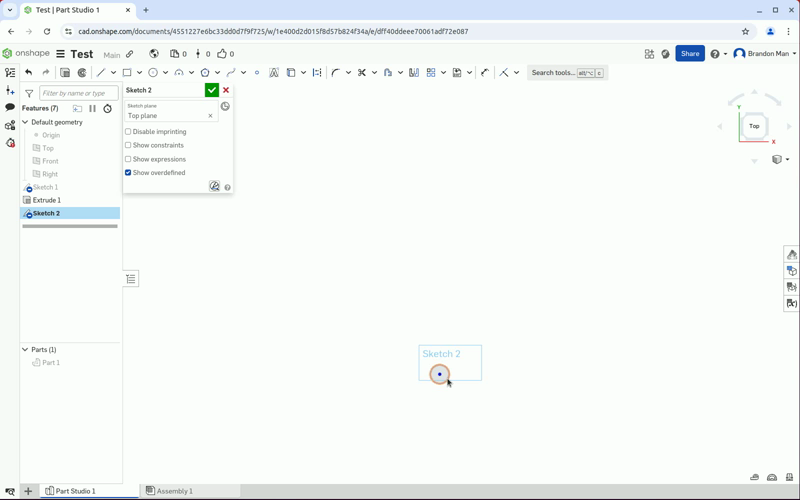
scroll(6)
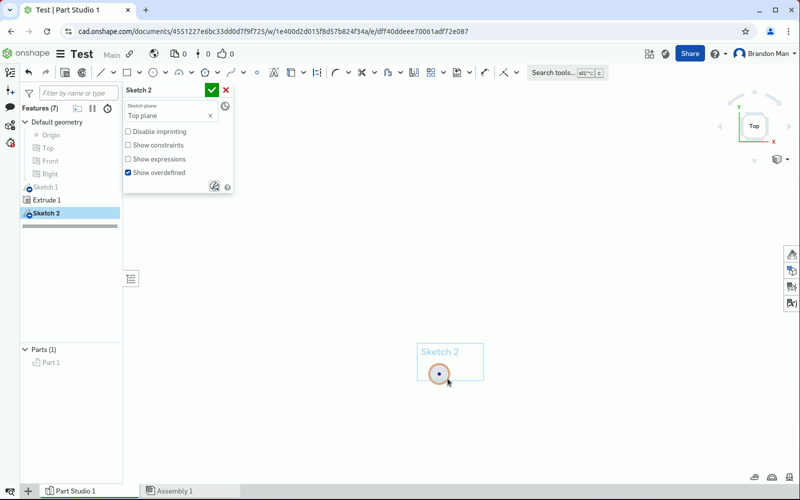
scroll(6)
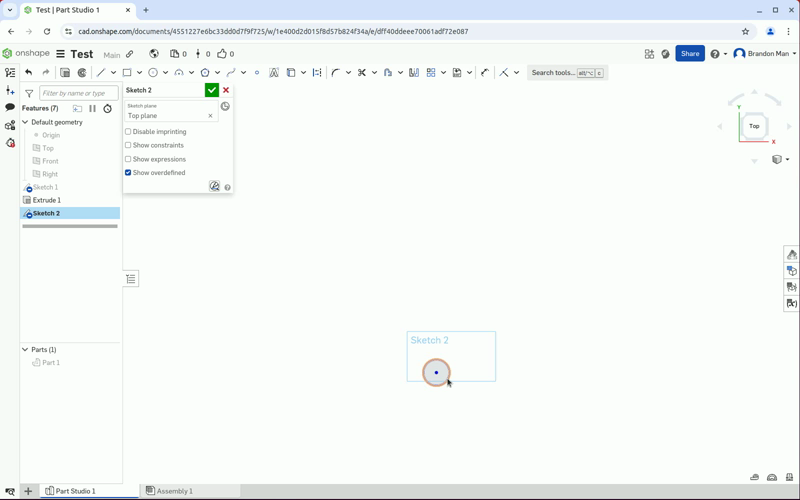
scroll(6)
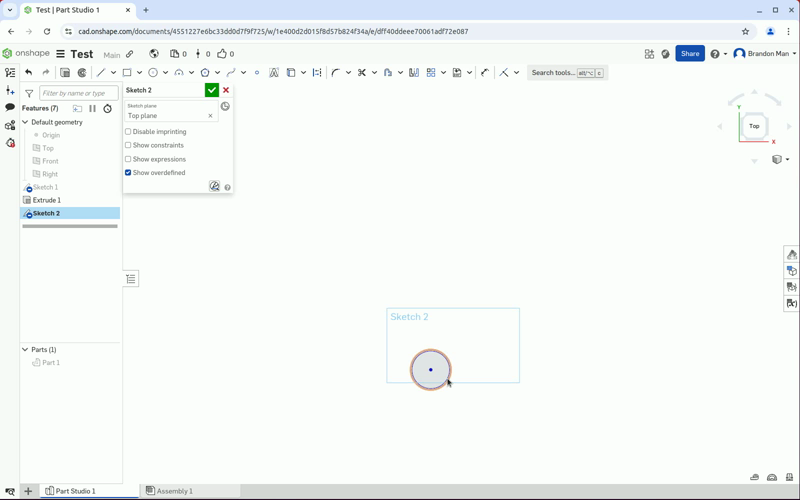
scroll(6)
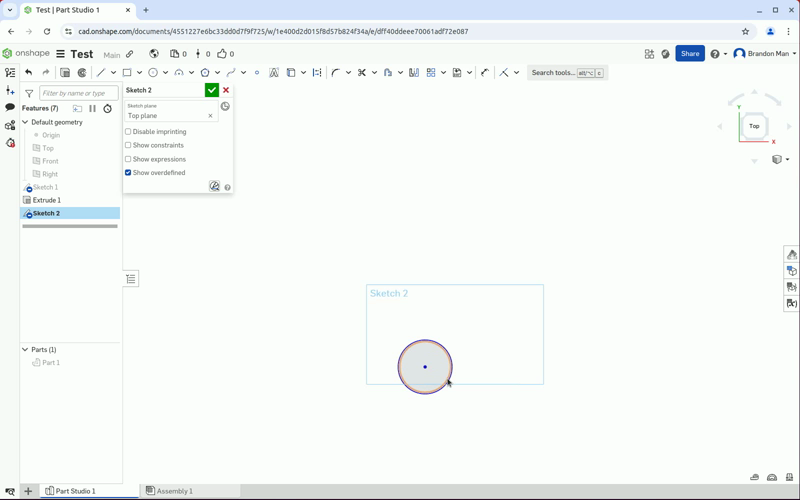
scroll(6)
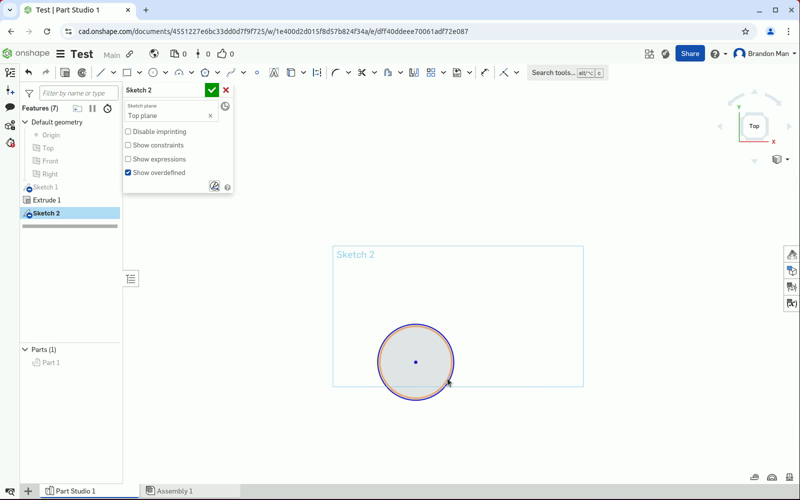
scroll(6)
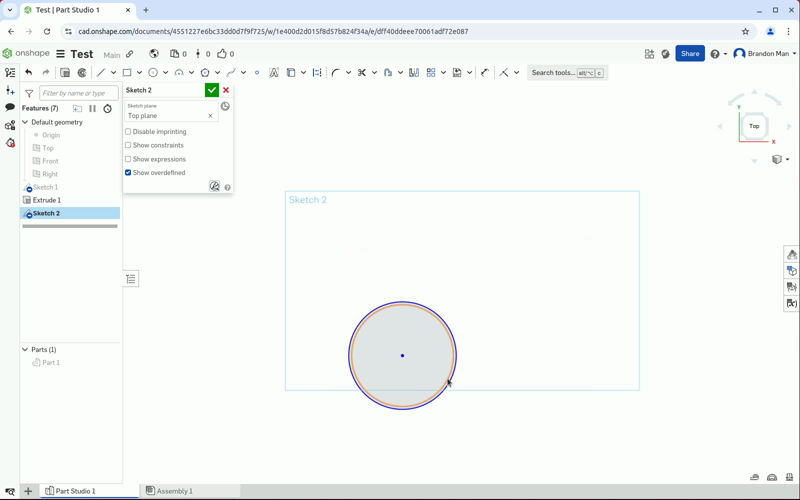
scroll(6)
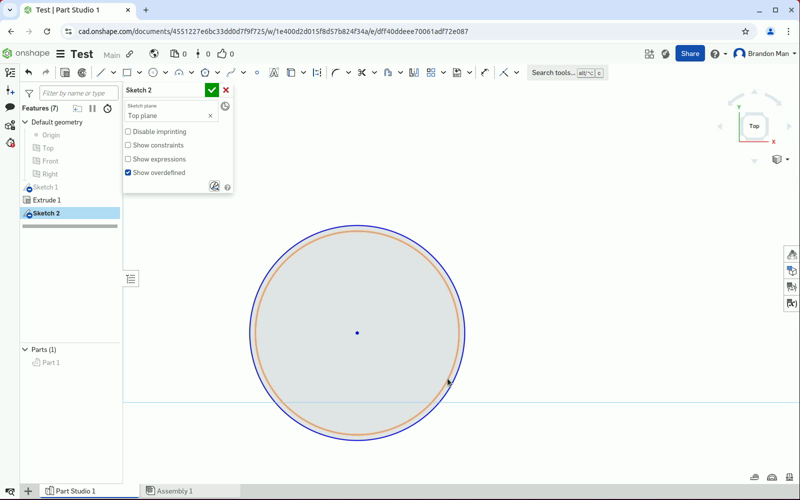
click(447, 378)
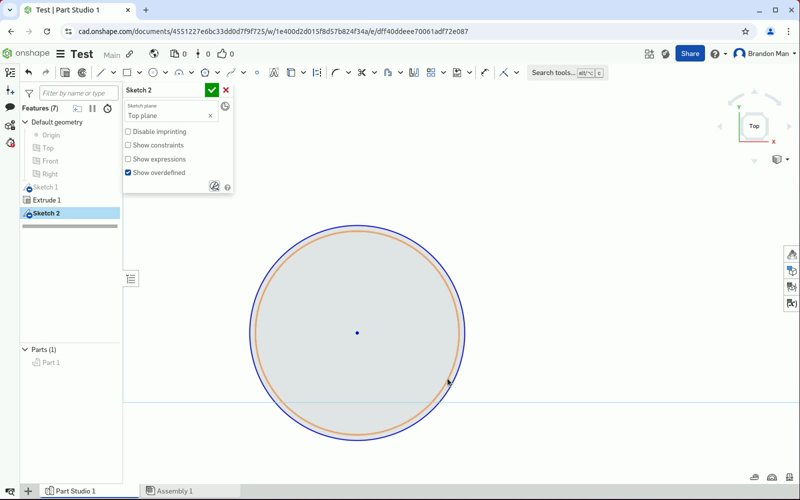
scroll(-6)
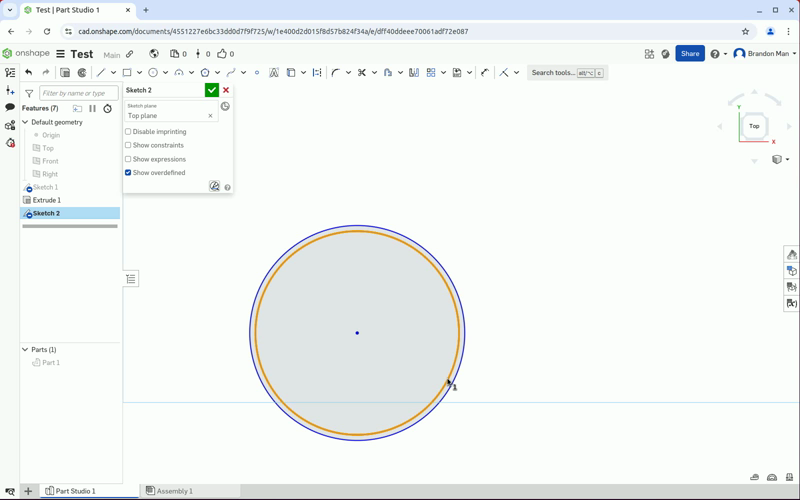
scroll(-6)
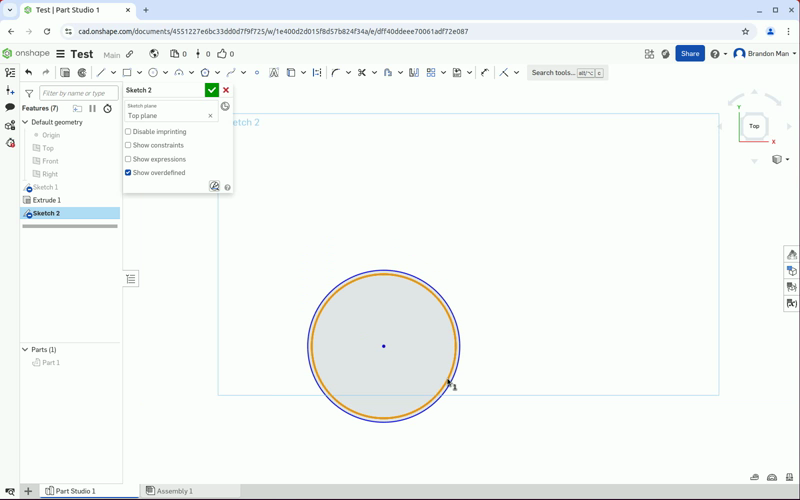
scroll(-6)
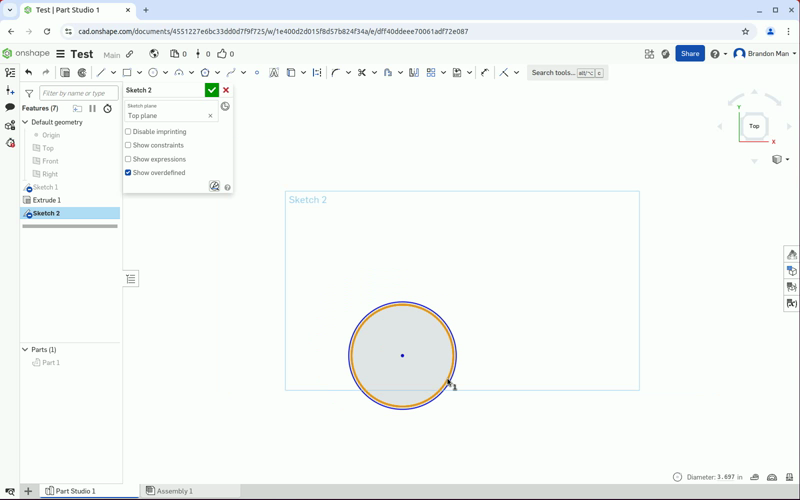
scroll(-6)
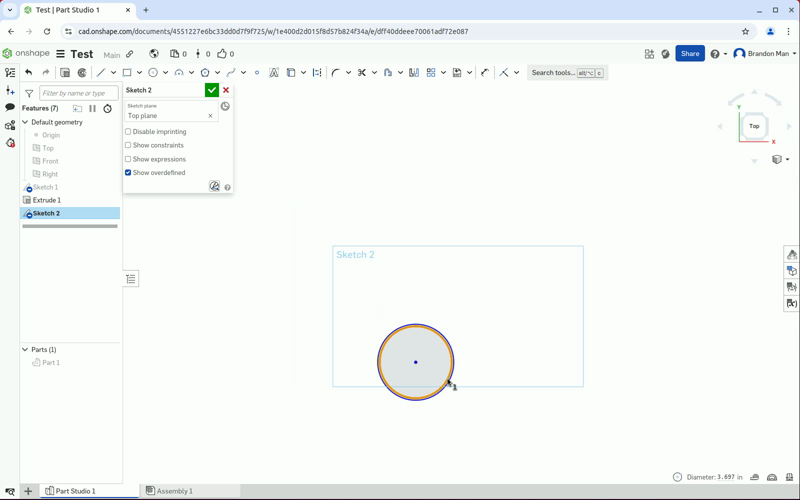
scroll(-6)
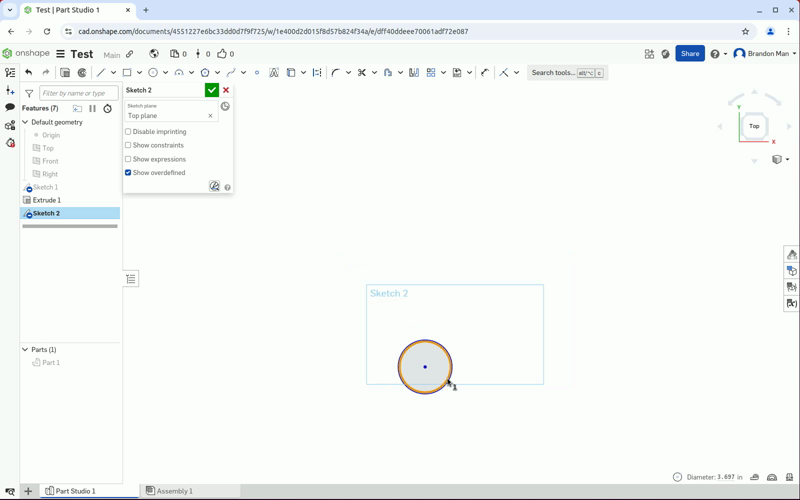
scroll(-6)
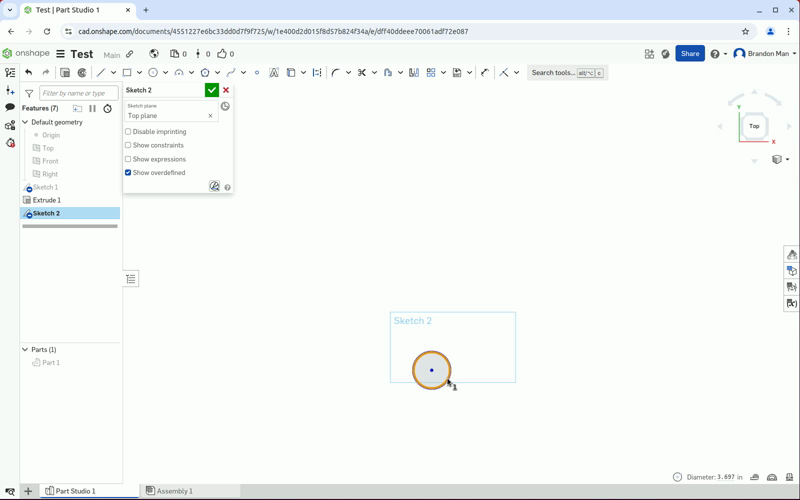
scroll(-6)
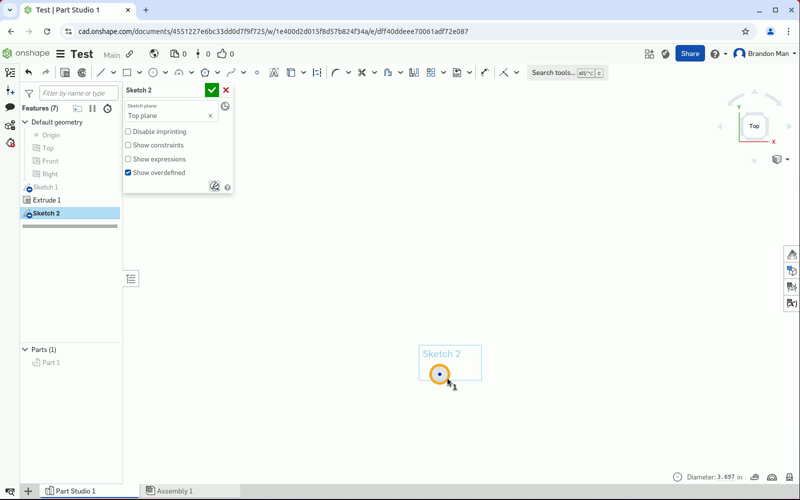
mouse_move(73, 352)
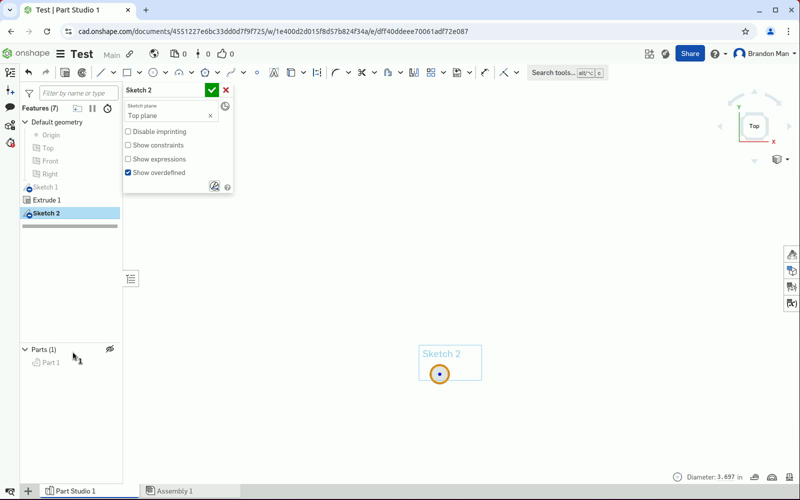
key(shift+y)
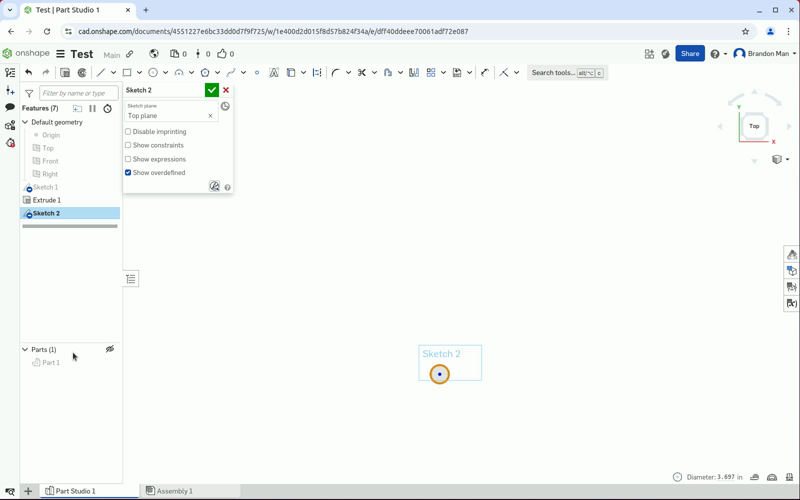
key(shift+e)
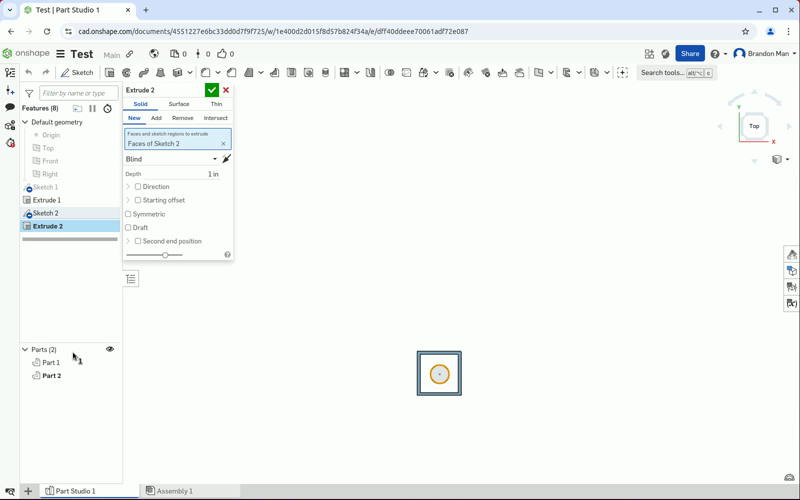
mouse_move(143, 106)
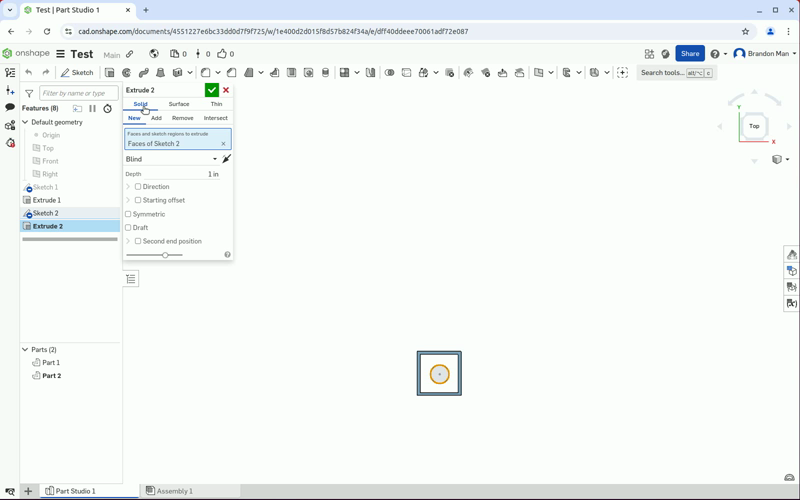
click(143, 106)
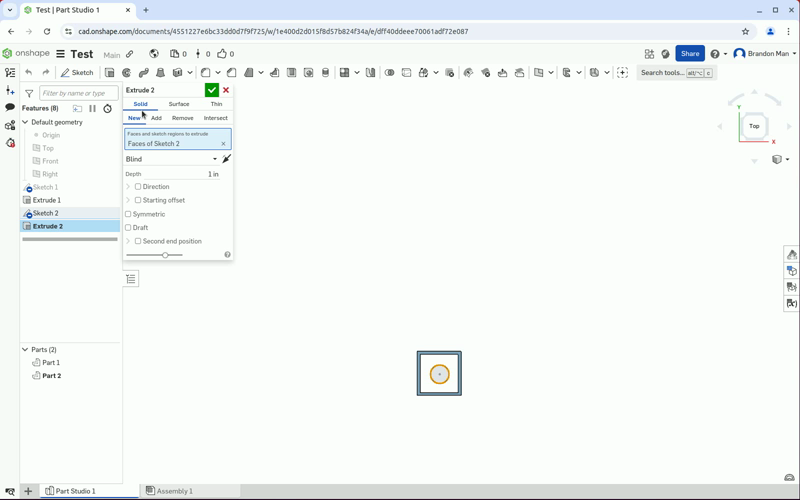
mouse_move(137, 120)
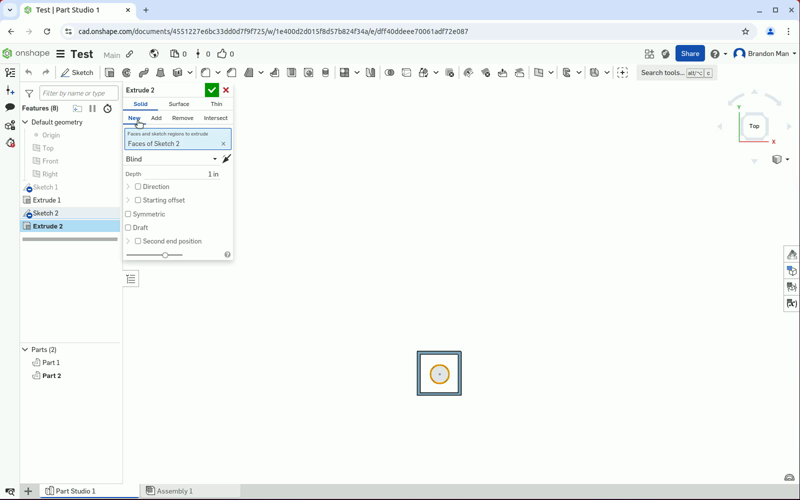
click(137, 120)
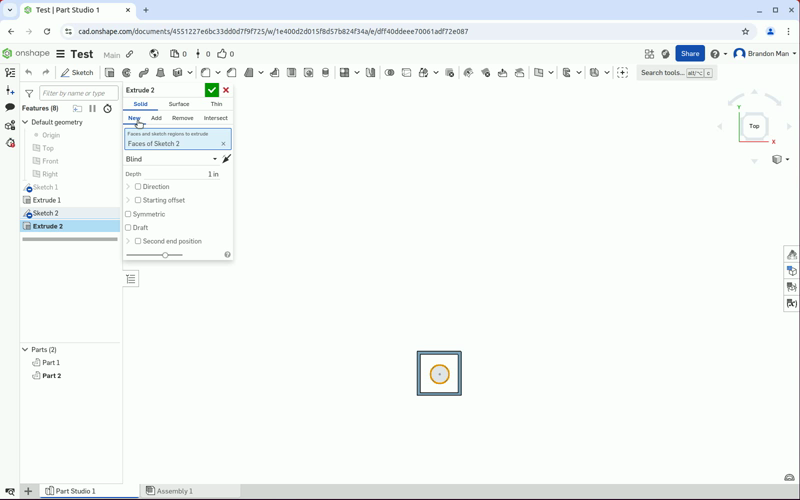
key(tab, 4)
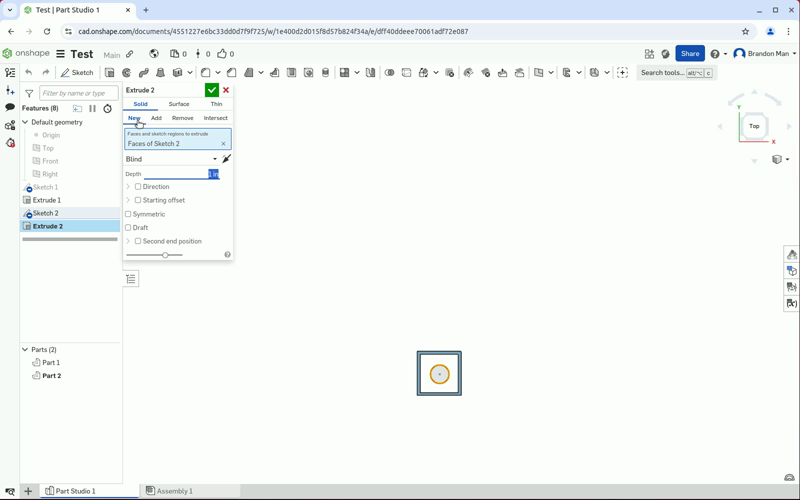
text(5.296)
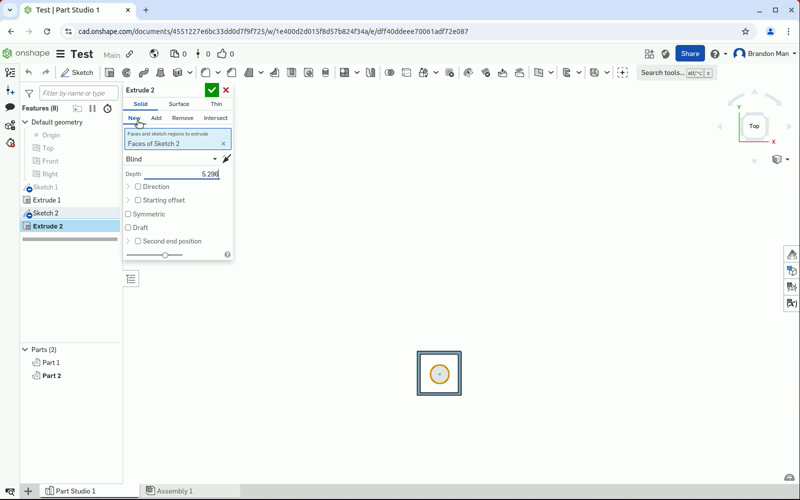
key(enter)
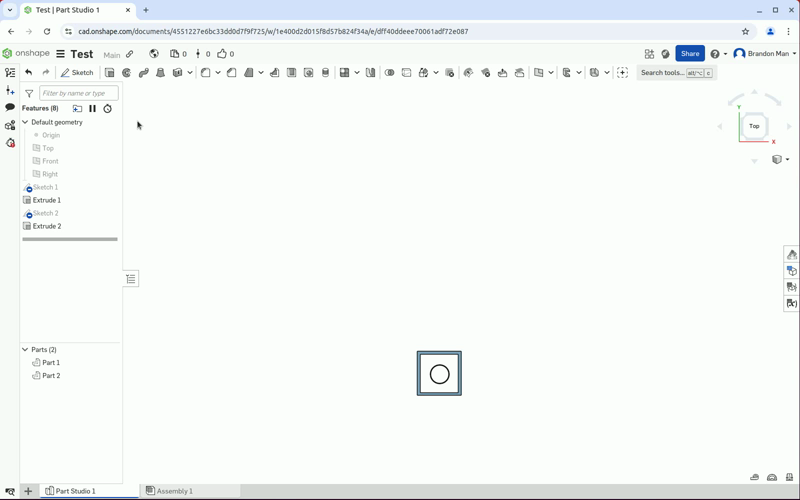
key(shift+h)
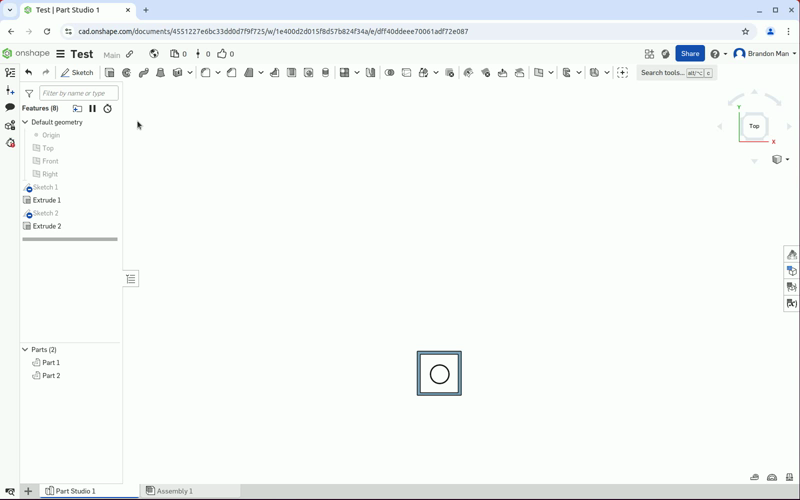
key(shift+h)
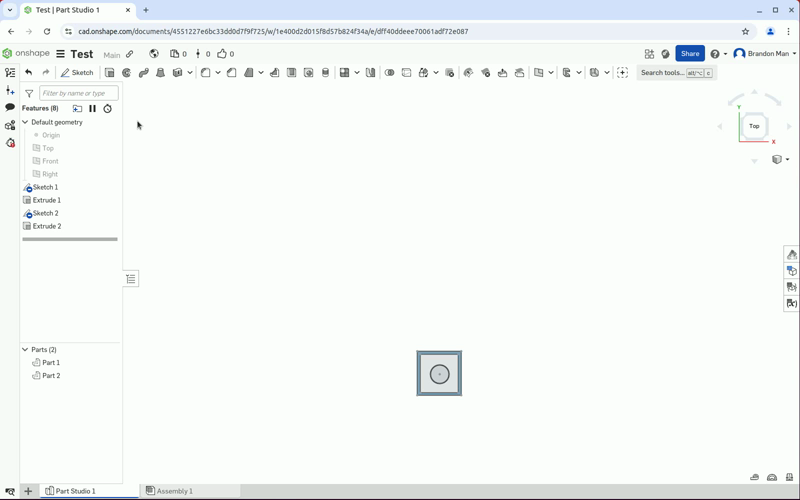
key(shift+7)
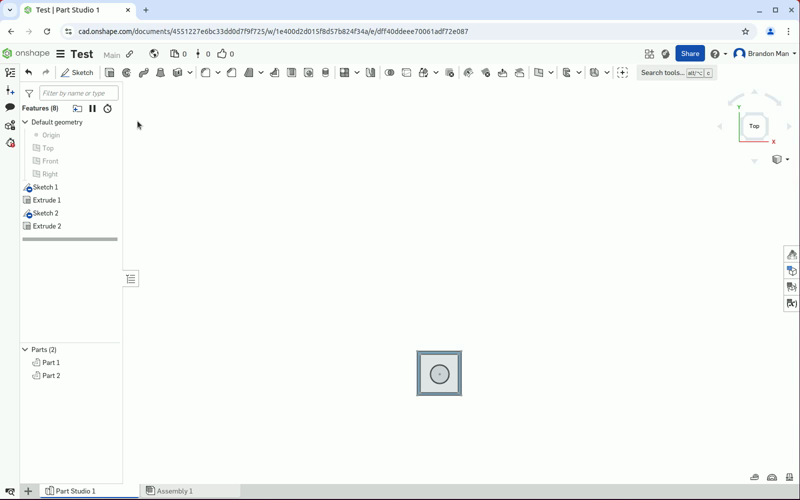
key(up, 3)
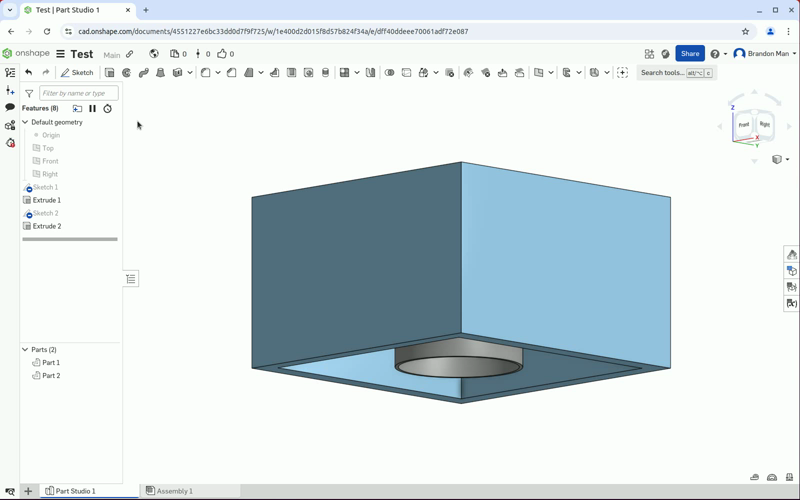
key(left, 3)
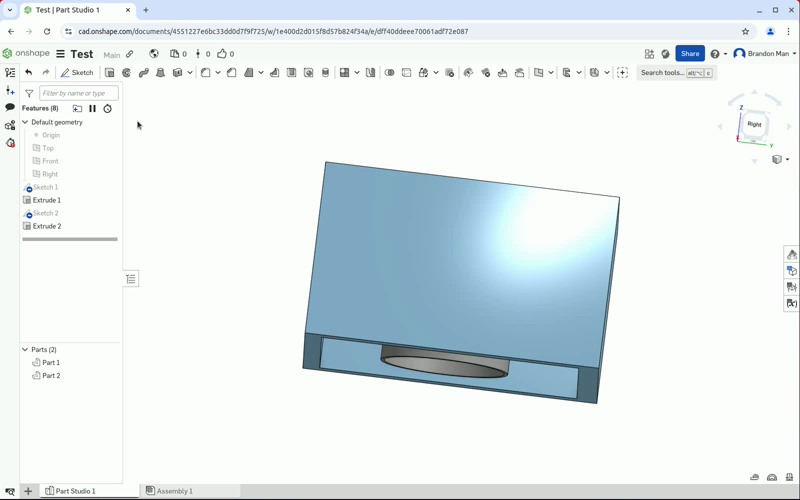
key(right, 3)
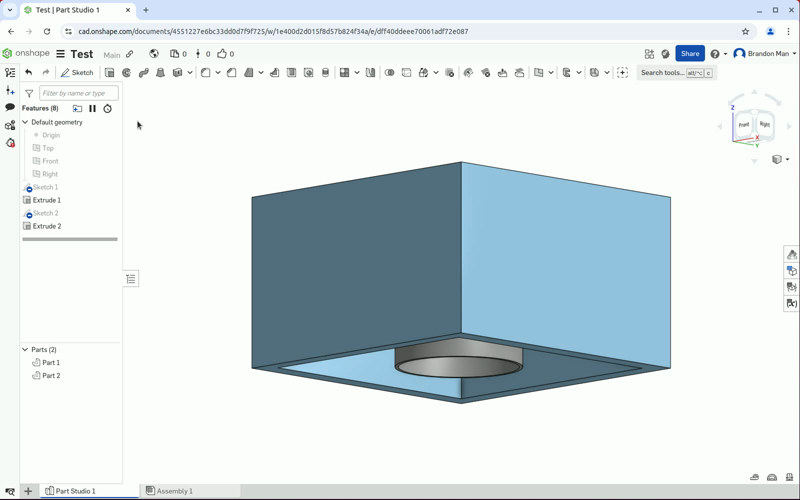
key(down, 3)
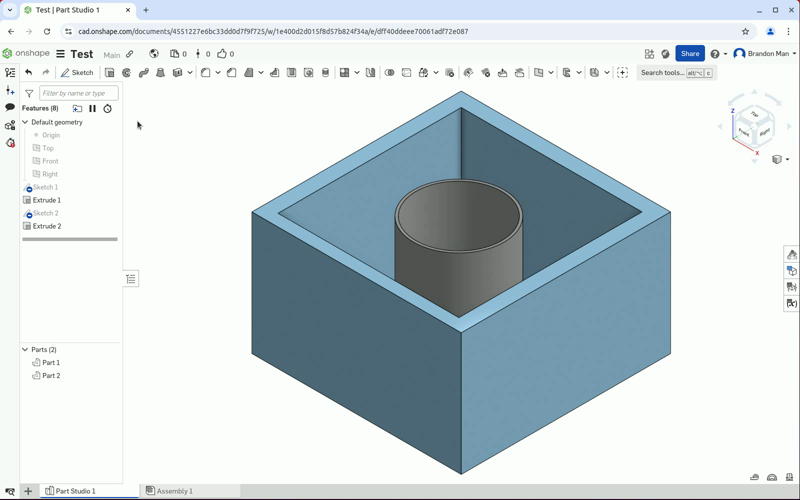
mouse_move(73, 189)
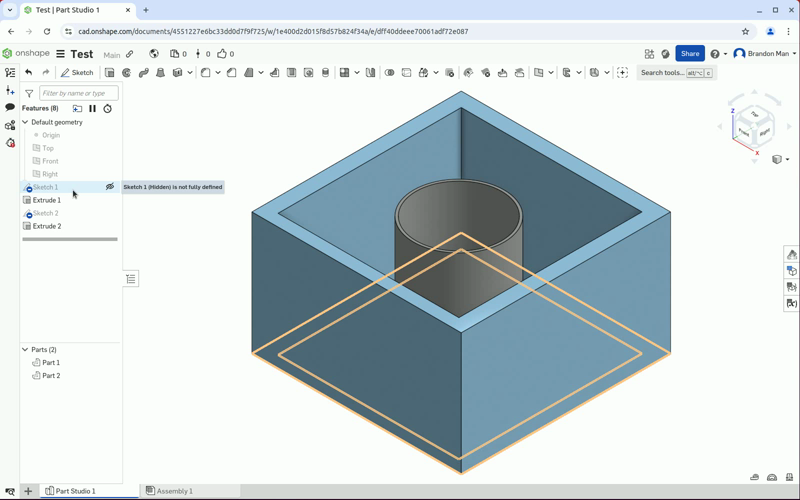
click(73, 189)